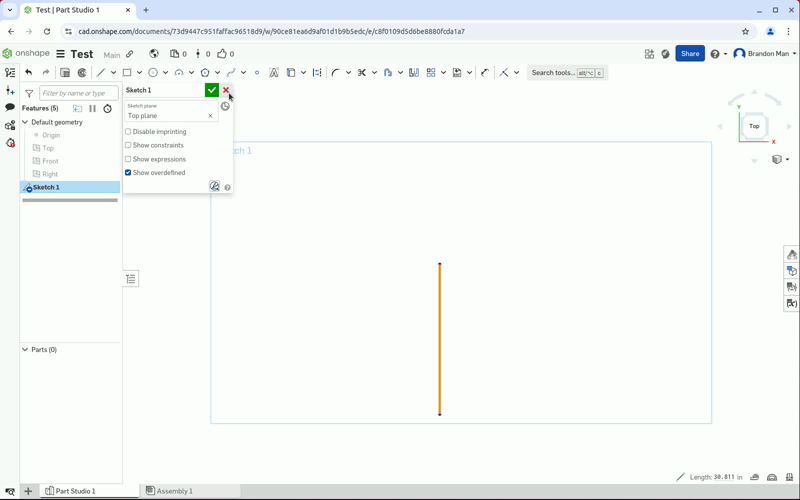
key(shift+h)
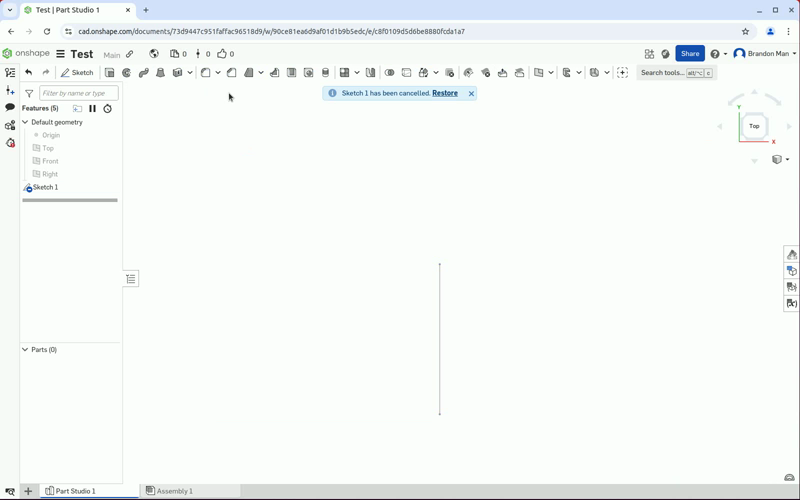
key(shift+s)
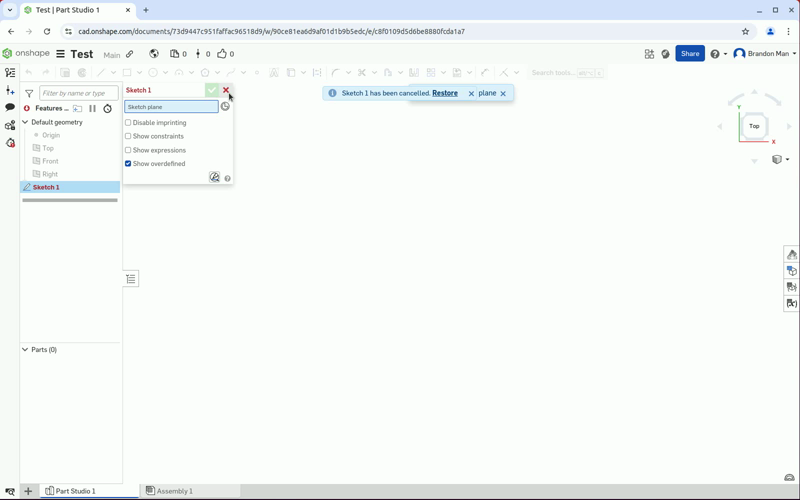
mouse_move(73, 150)
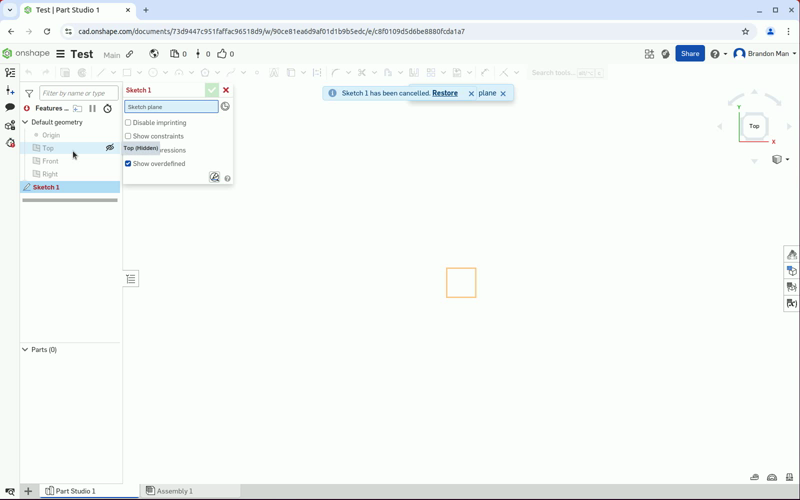
click(73, 150)
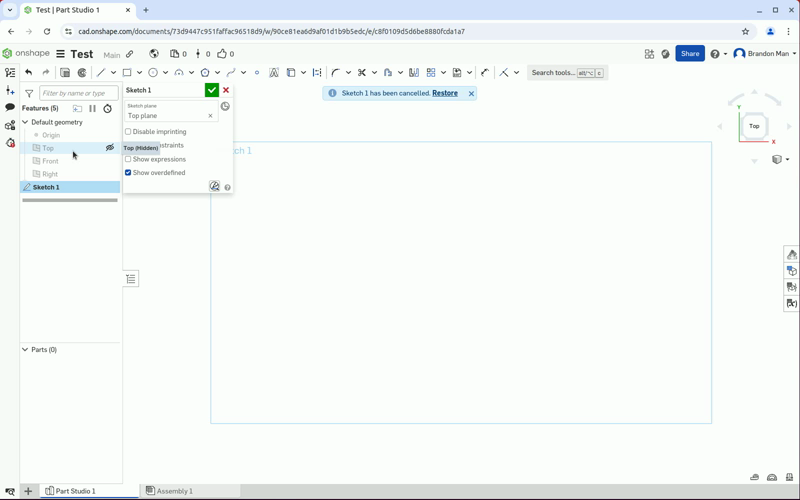
mouse_move(73, 352)
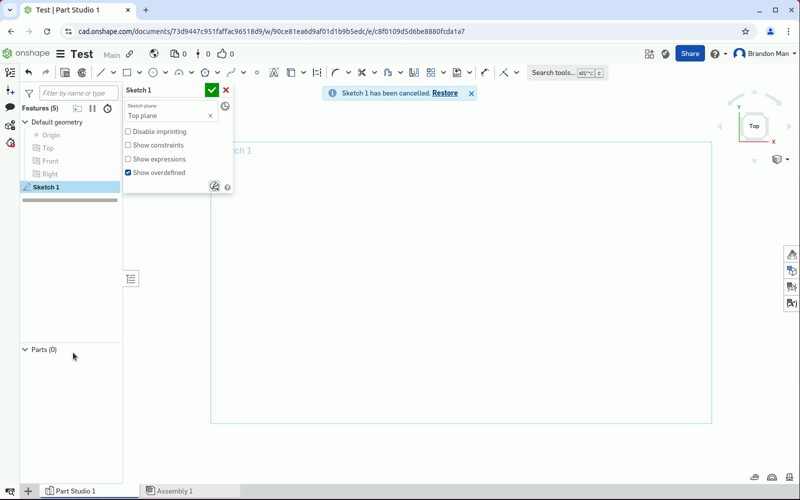
key(y)
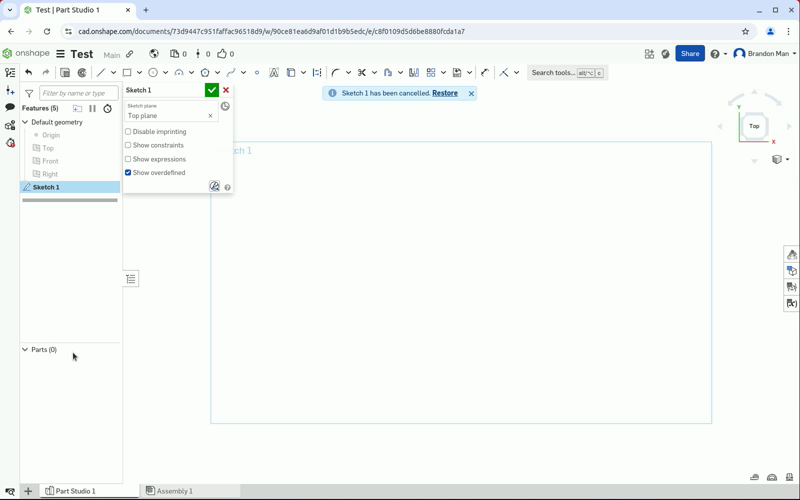
key(l)
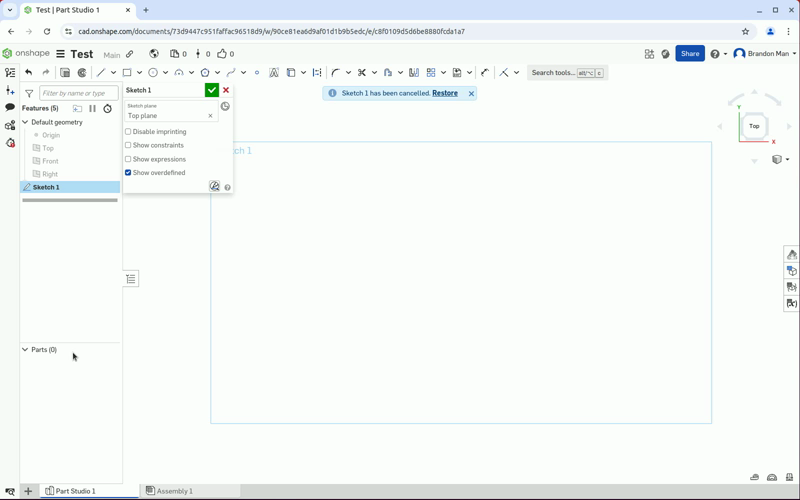
key_down(shift)
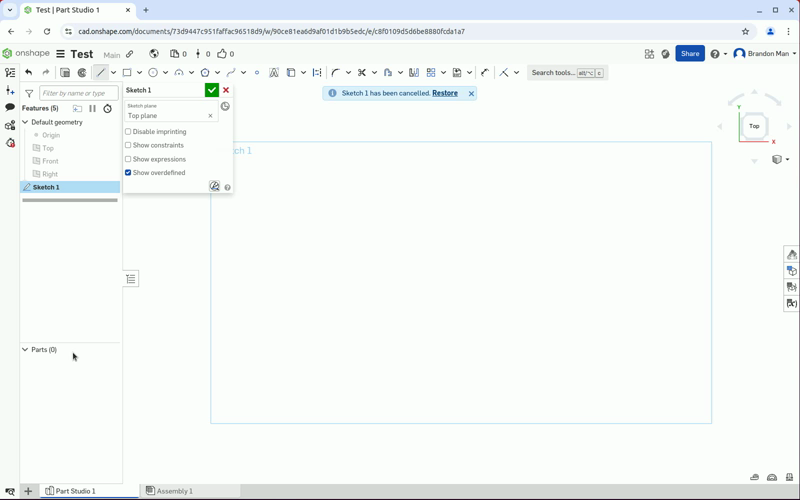
mouse_move(348, 320)
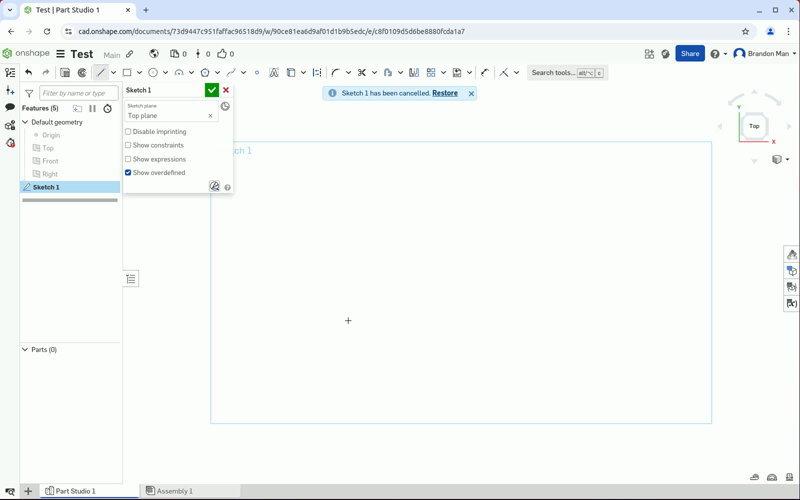
click(348, 320)
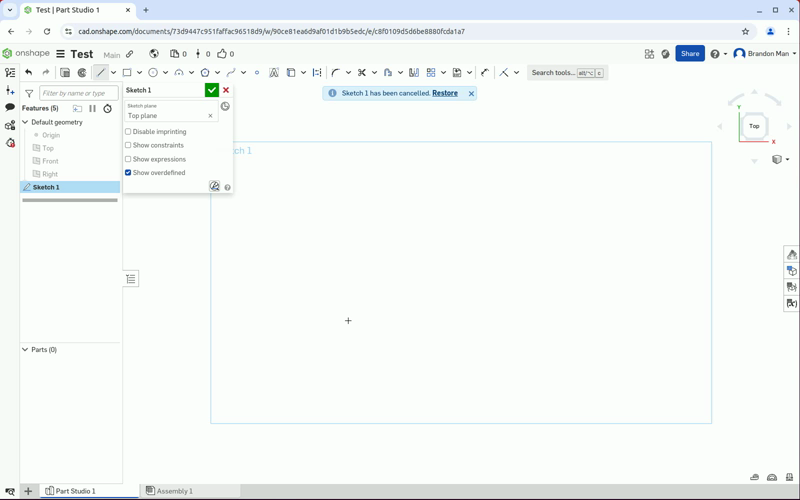
key_up(shift)
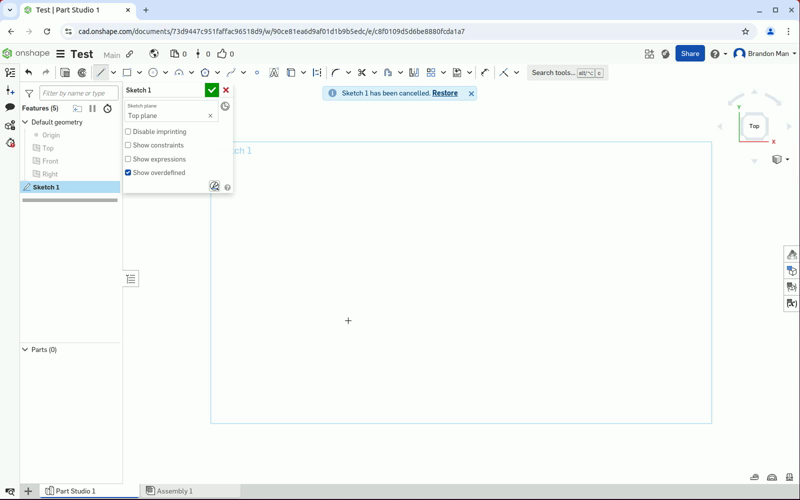
key_down(shift)
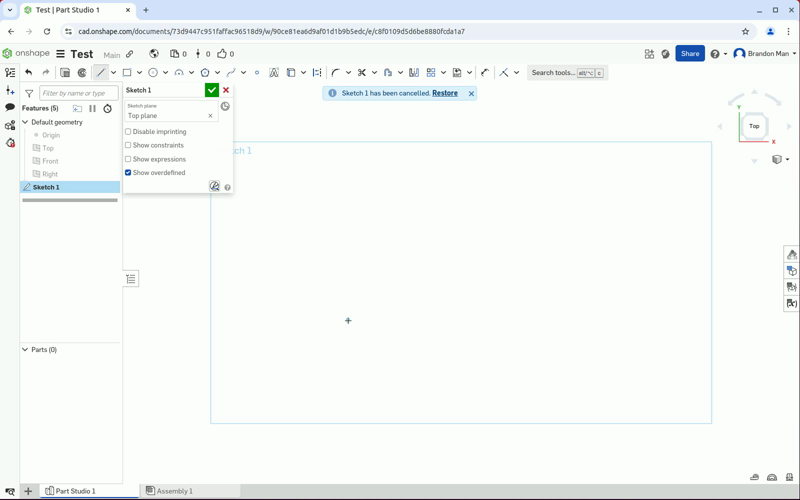
mouse_move(378, 320)
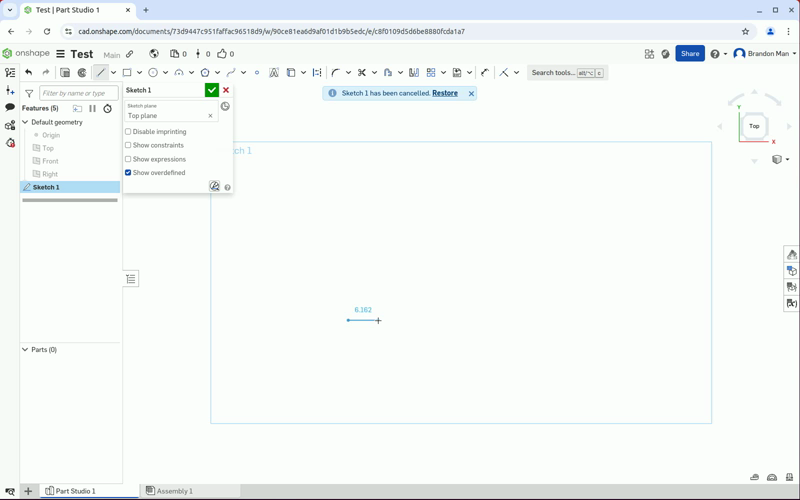
mouse_move(371, 320)
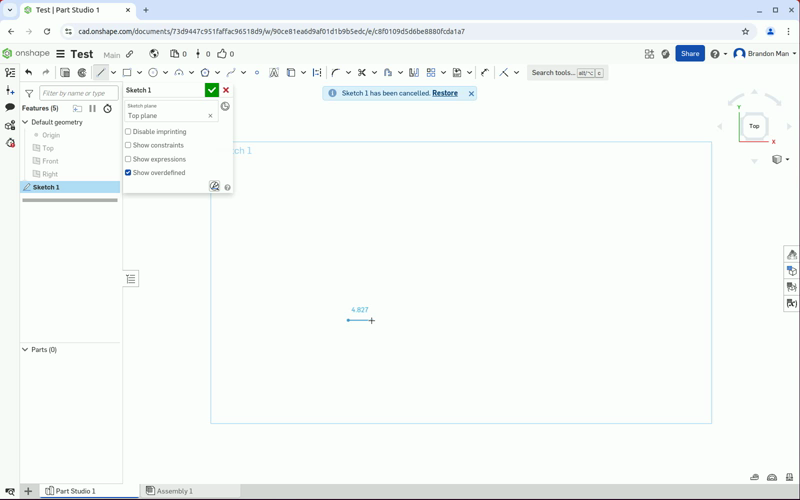
click(371, 320)
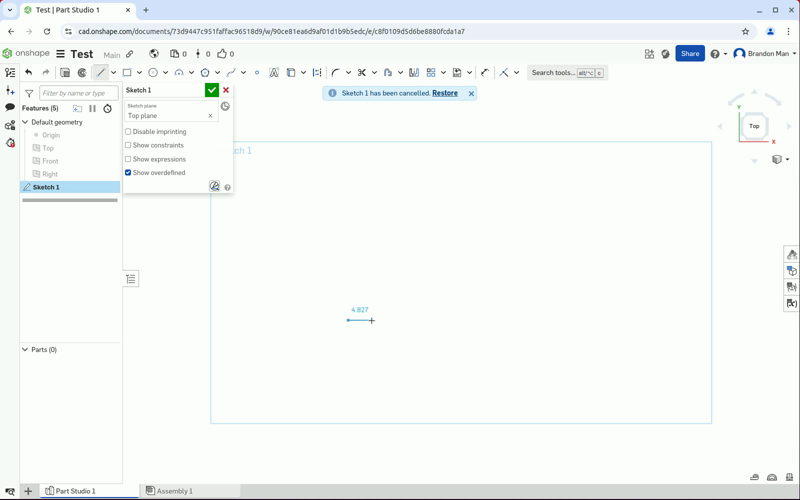
key_up(shift)
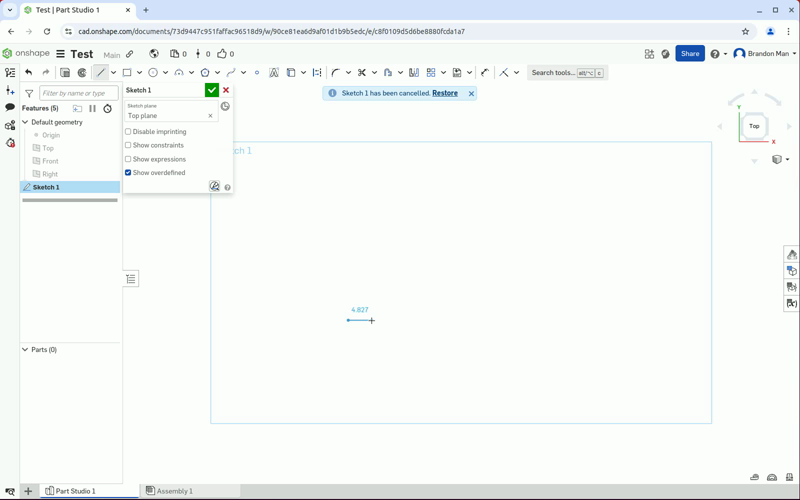
key_down(shift)
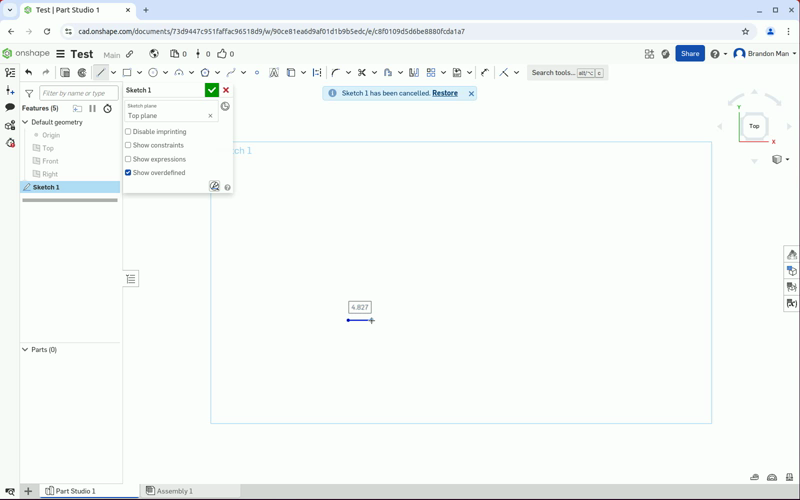
mouse_move(401, 320)
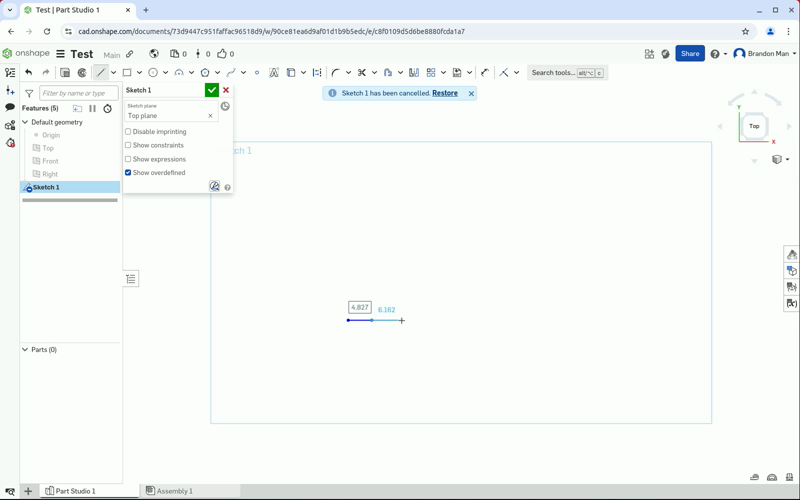
mouse_move(371, 276)
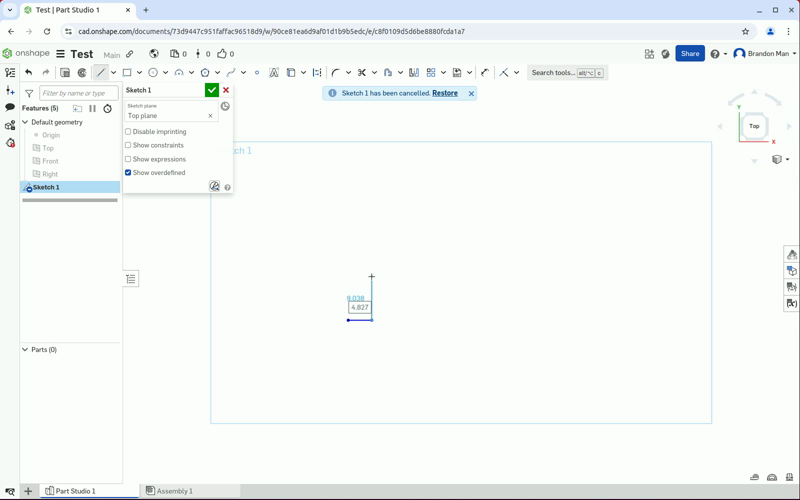
click(371, 276)
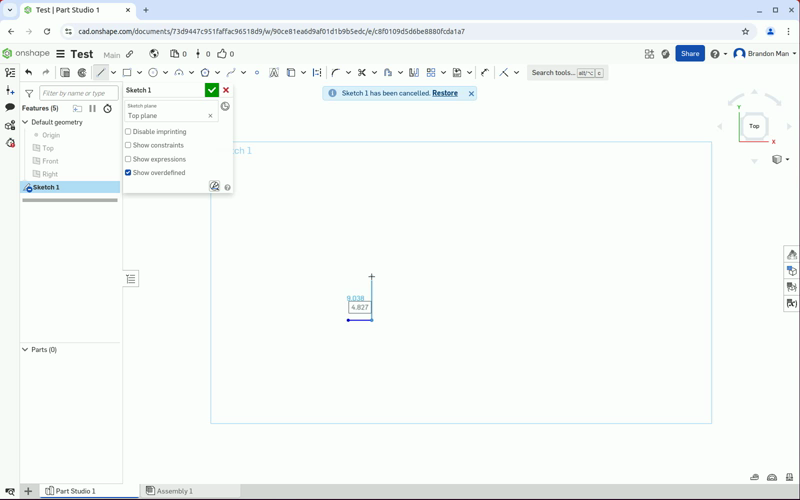
key_up(shift)
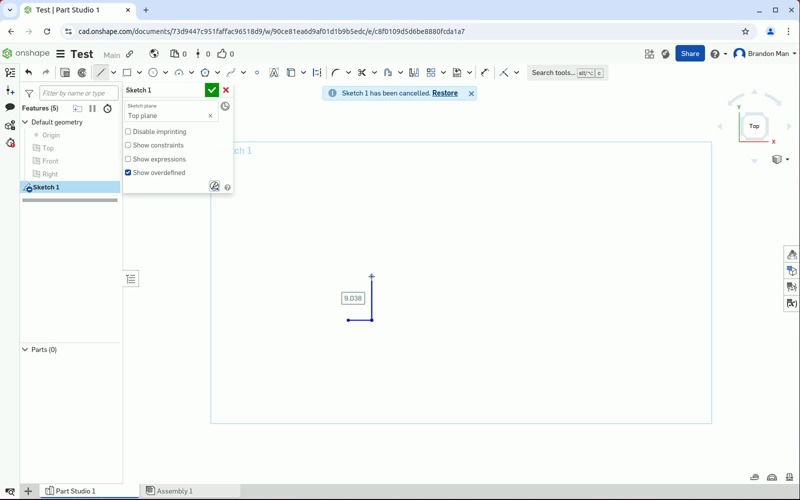
key_down(shift)
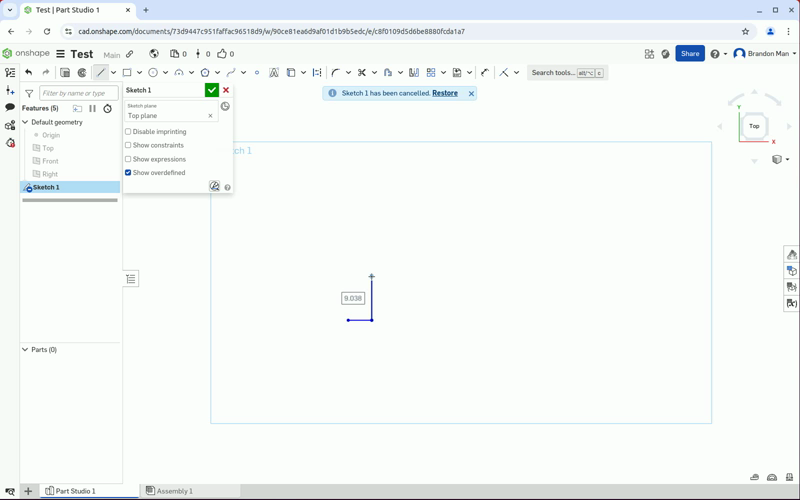
mouse_move(401, 276)
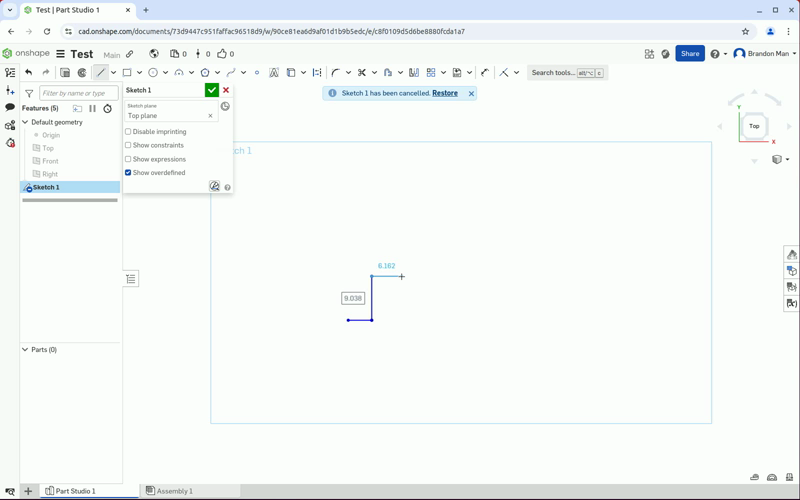
mouse_move(348, 276)
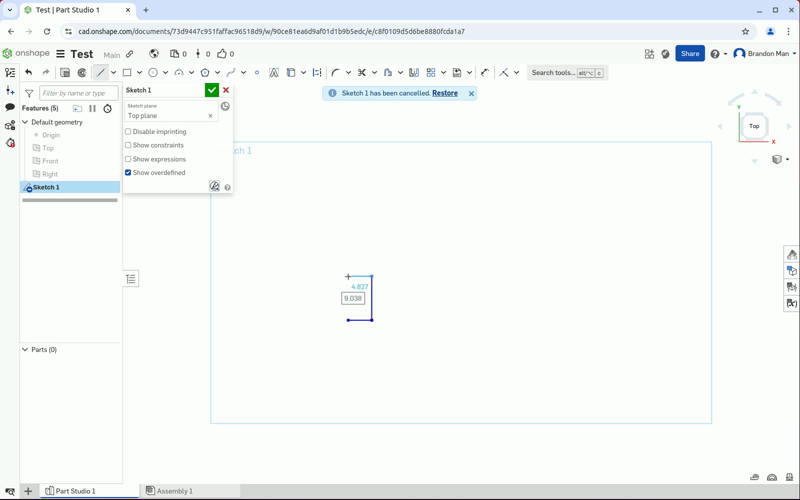
click(348, 276)
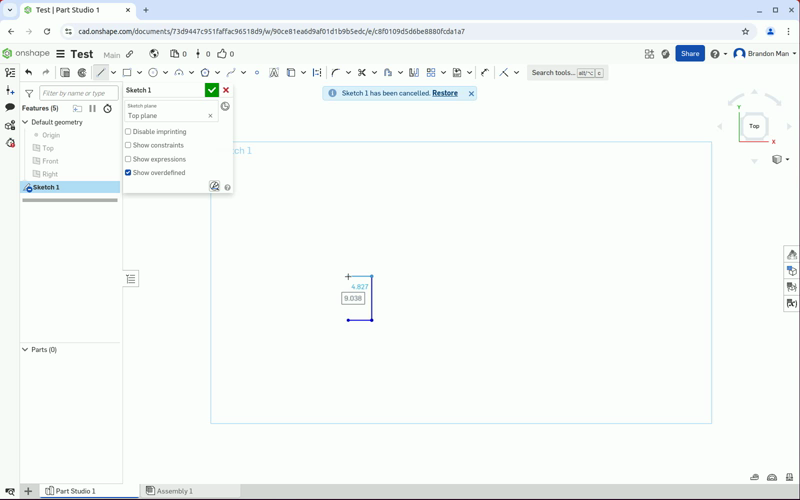
key_up(shift)
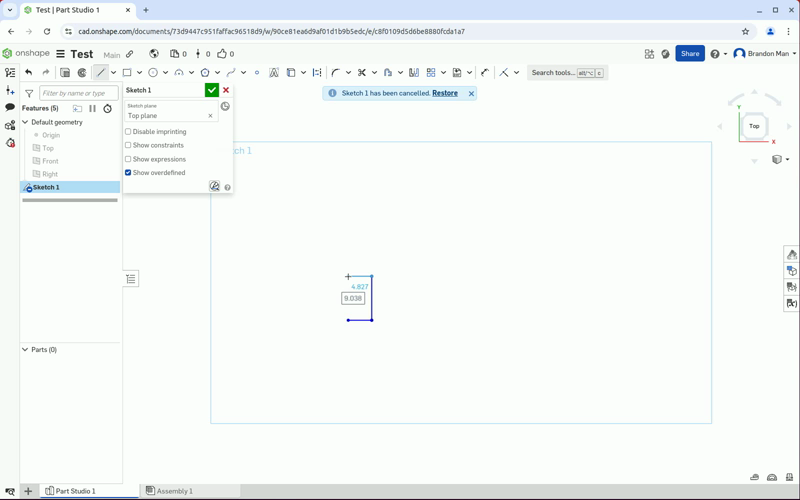
mouse_move(378, 276)
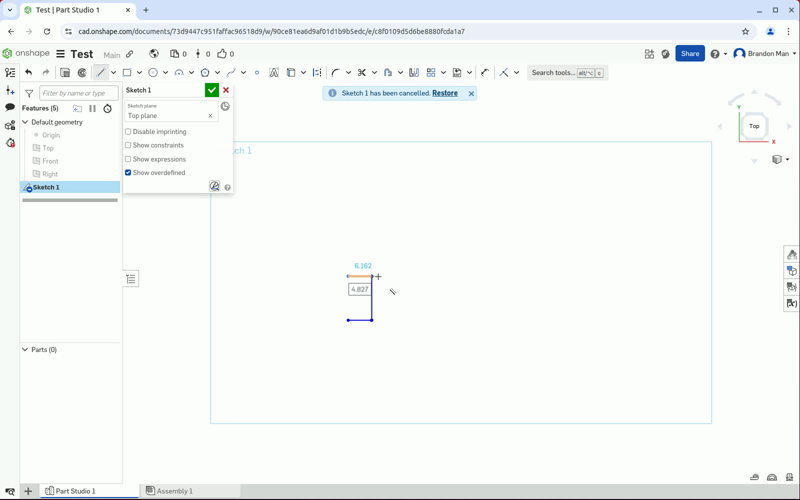
key_down(shift)
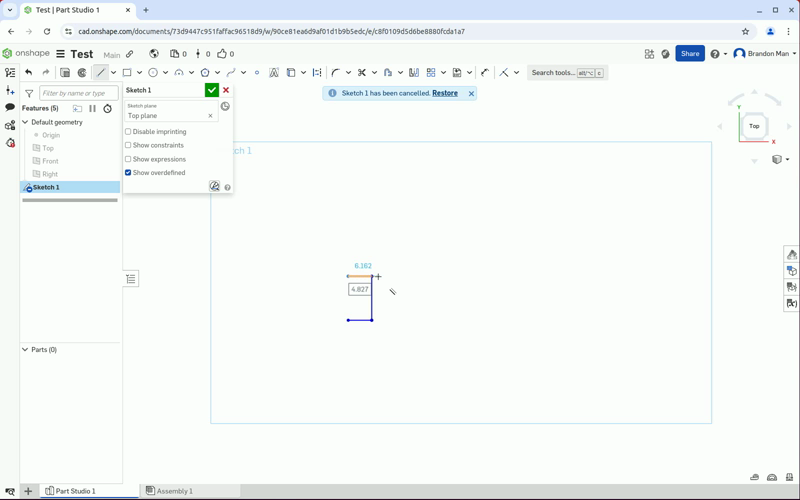
mouse_move(348, 320)
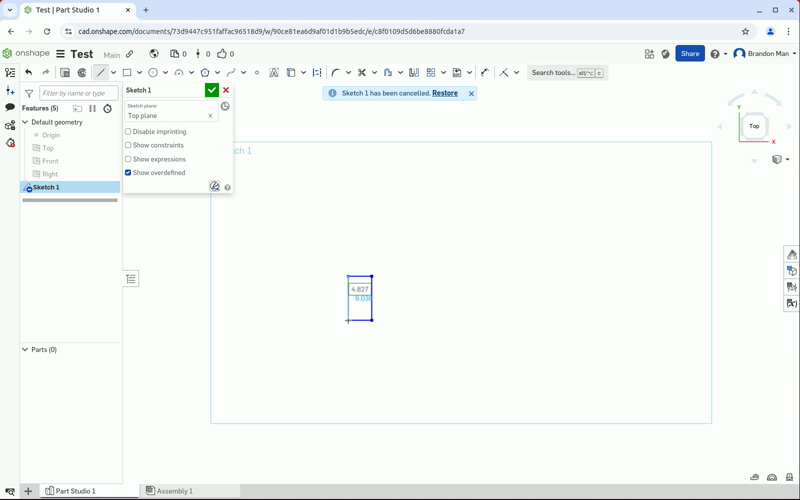
key_up(shift)
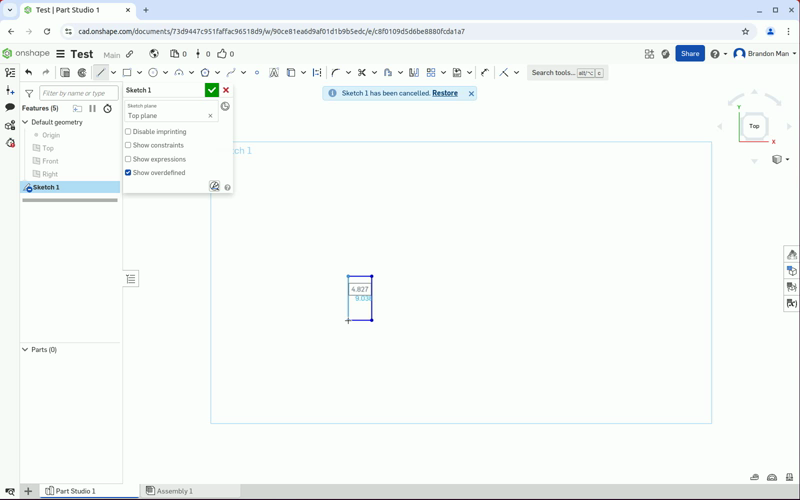
click(348, 320)
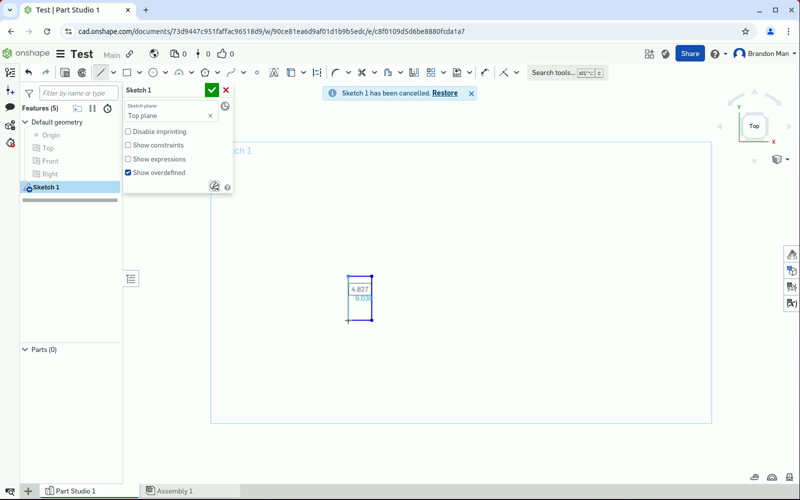
key(esc)
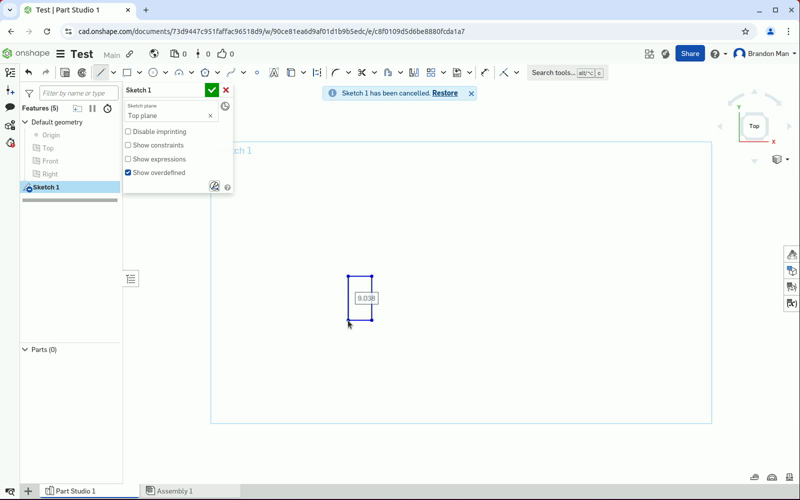
key(c)
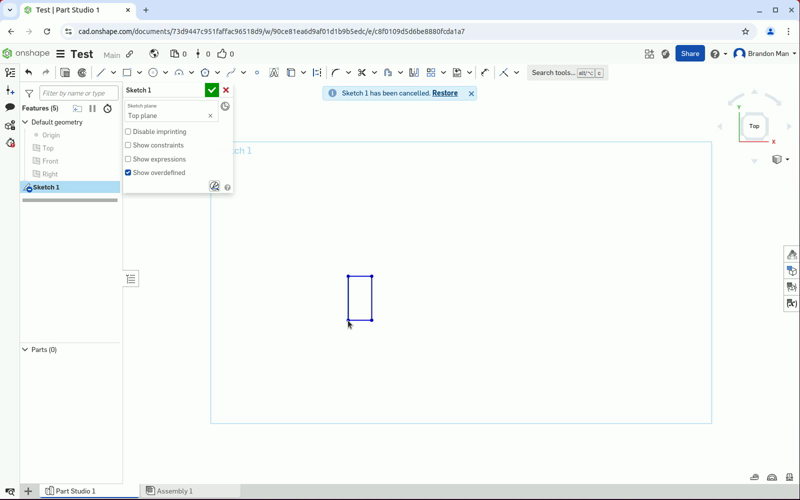
key_down(shift)
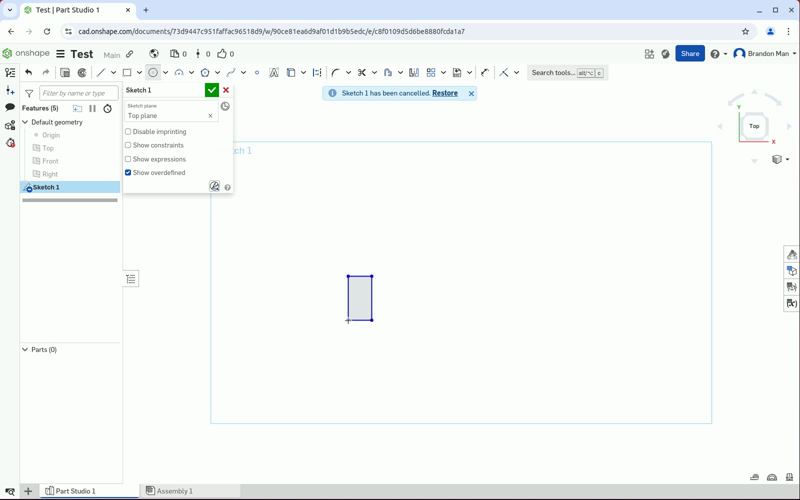
mouse_move(360, 288)
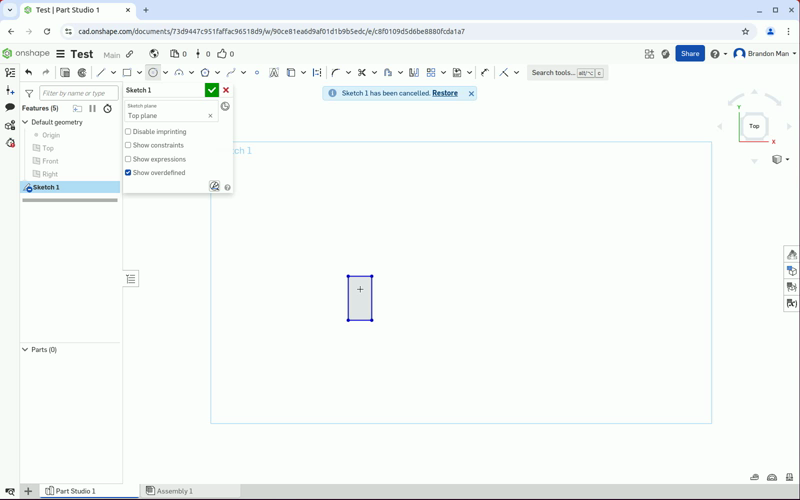
click(360, 288)
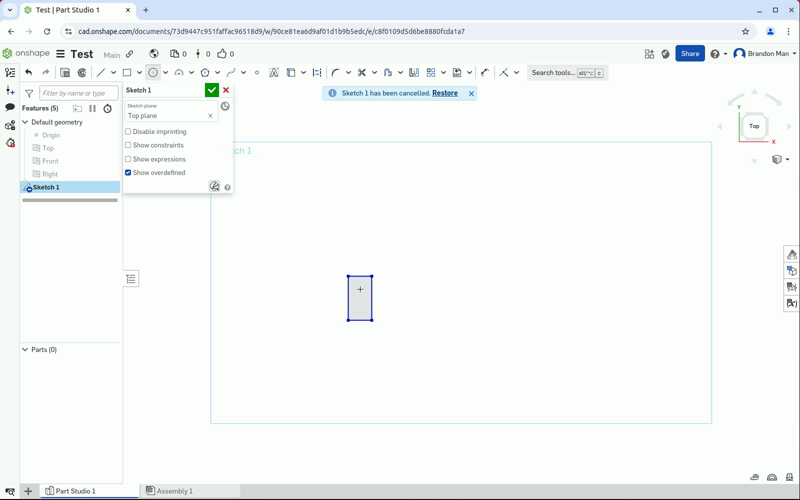
key_up(shift)
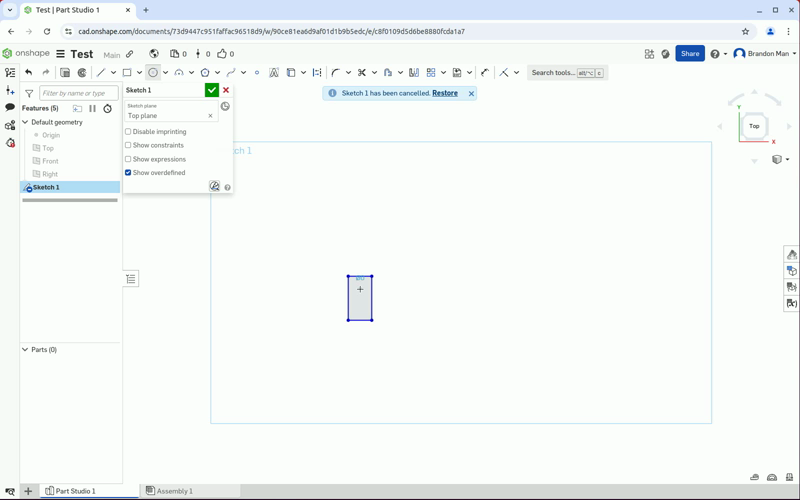
mouse_move(371, 288)
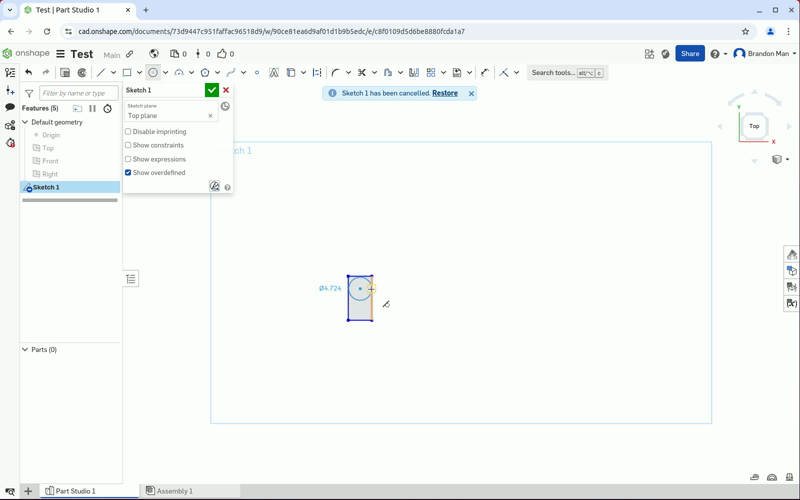
click(371, 288)
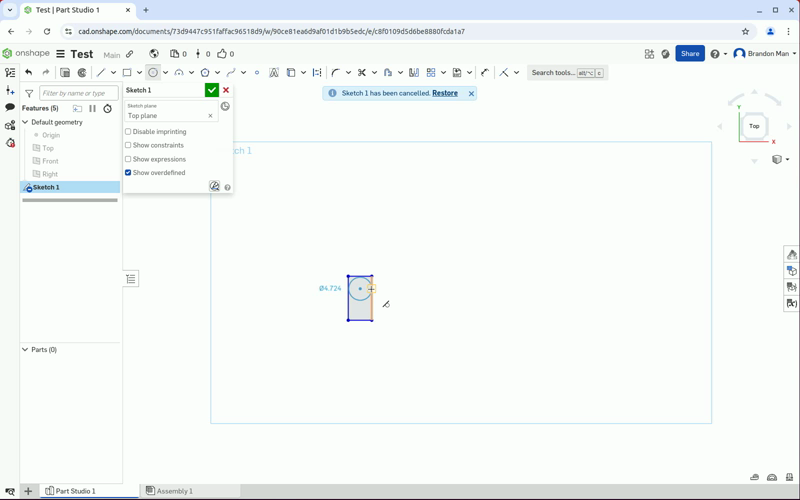
key(esc)
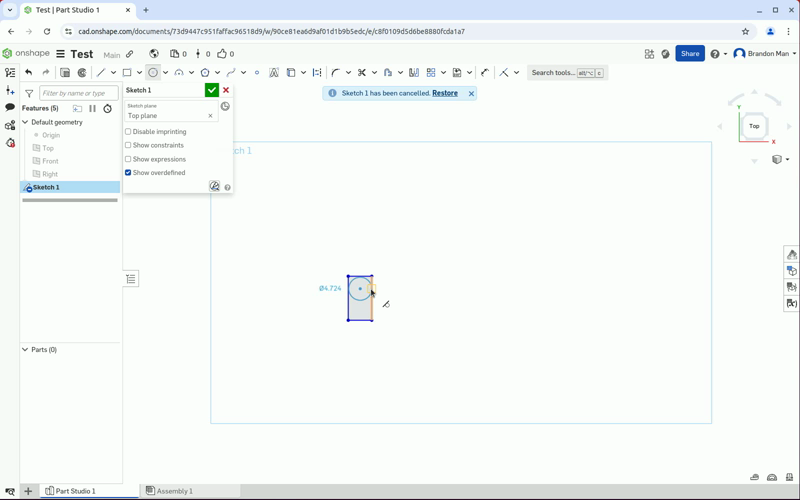
mouse_move(357, 301)
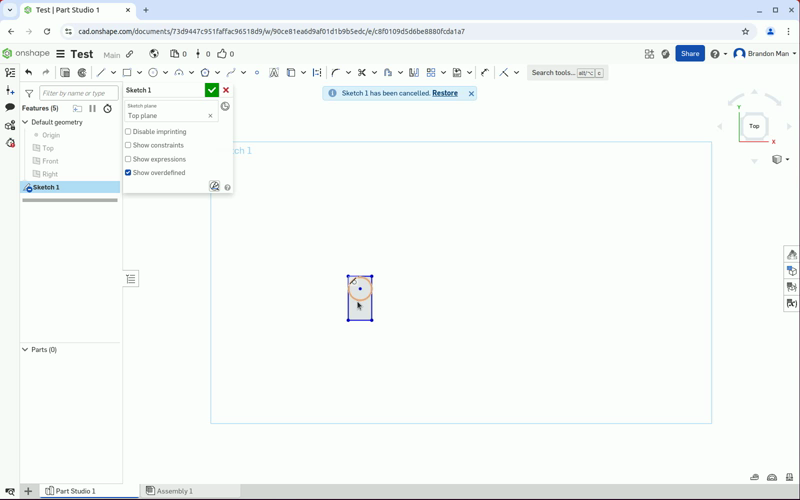
scroll(6)
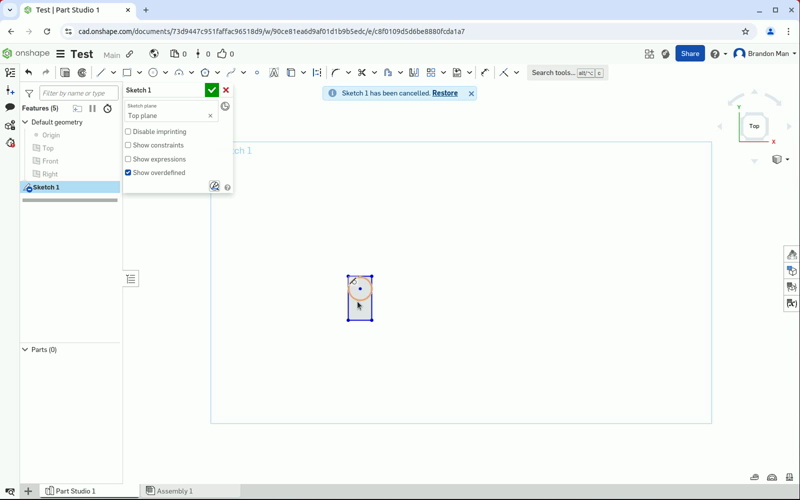
scroll(6)
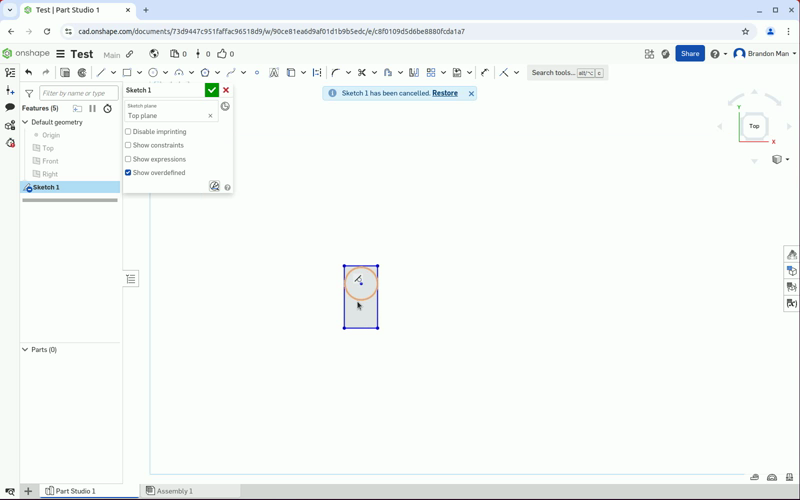
scroll(6)
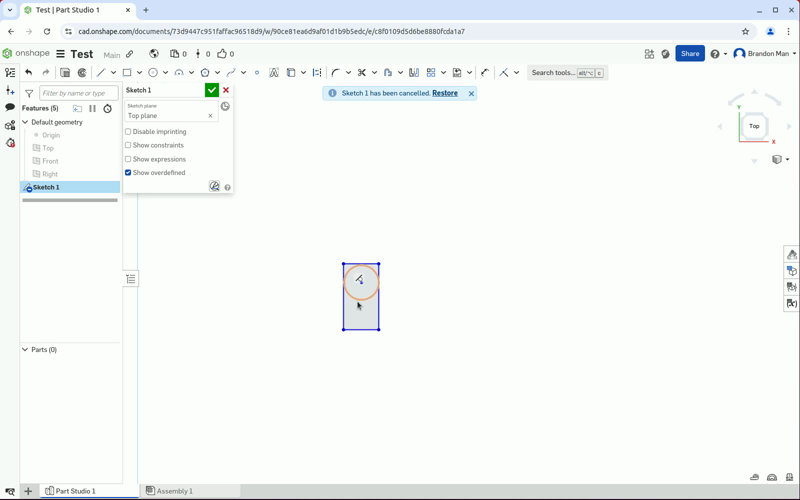
scroll(6)
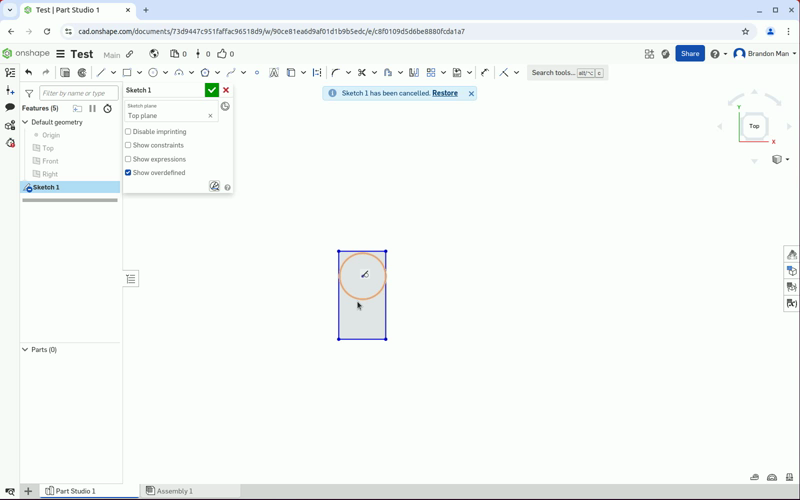
scroll(6)
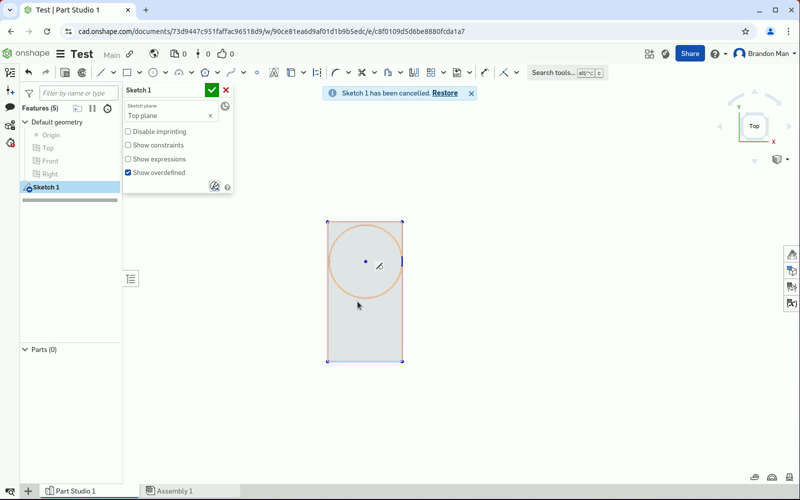
scroll(6)
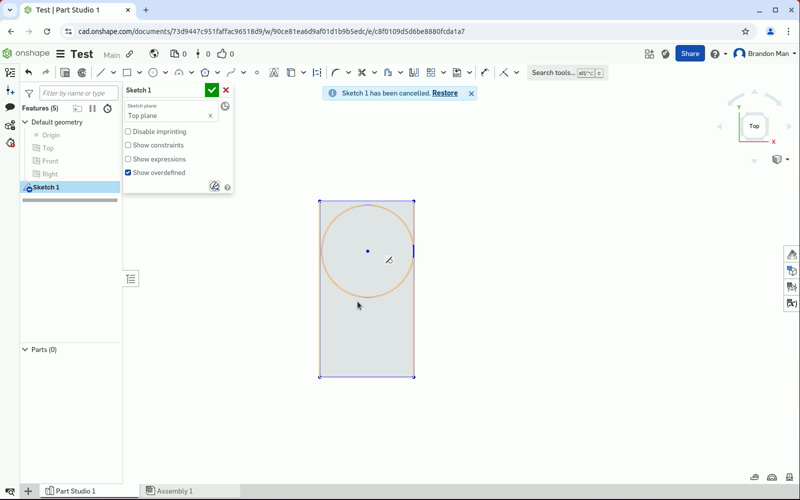
scroll(6)
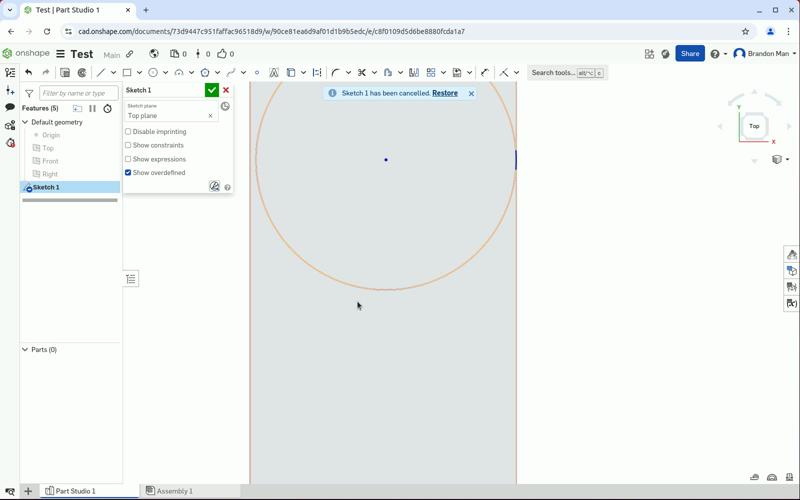
click(357, 301)
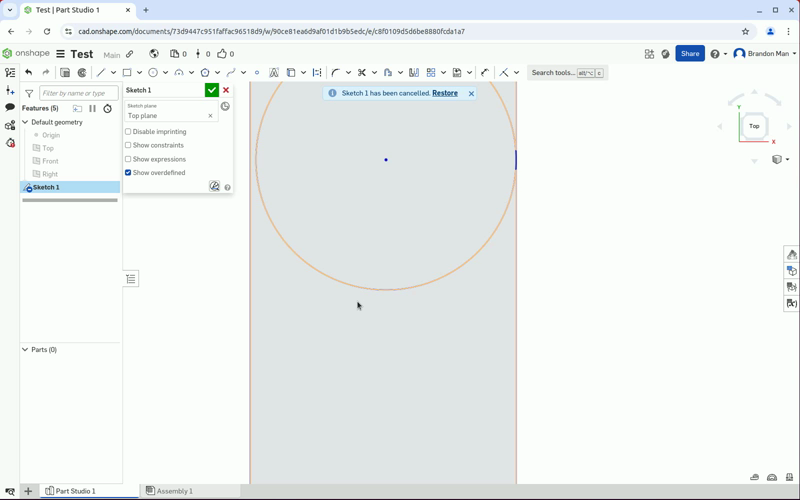
scroll(-6)
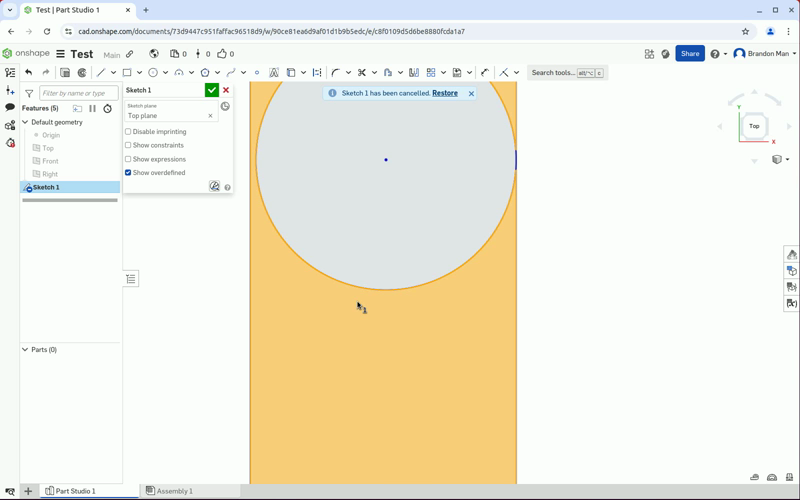
scroll(-6)
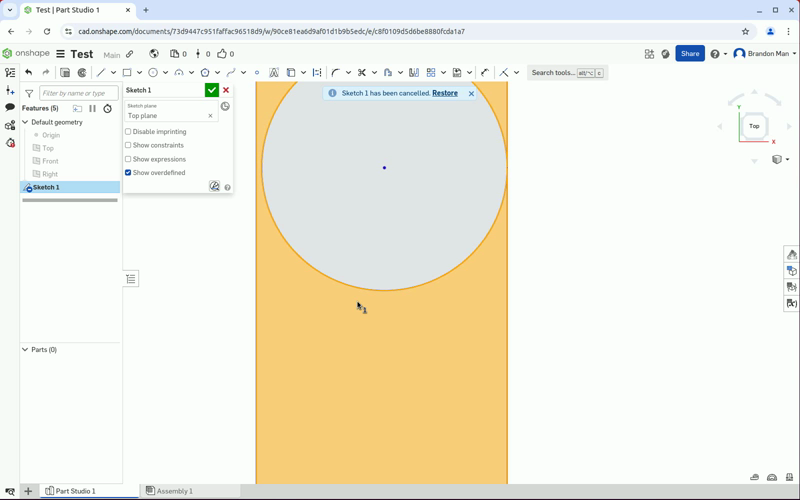
scroll(-6)
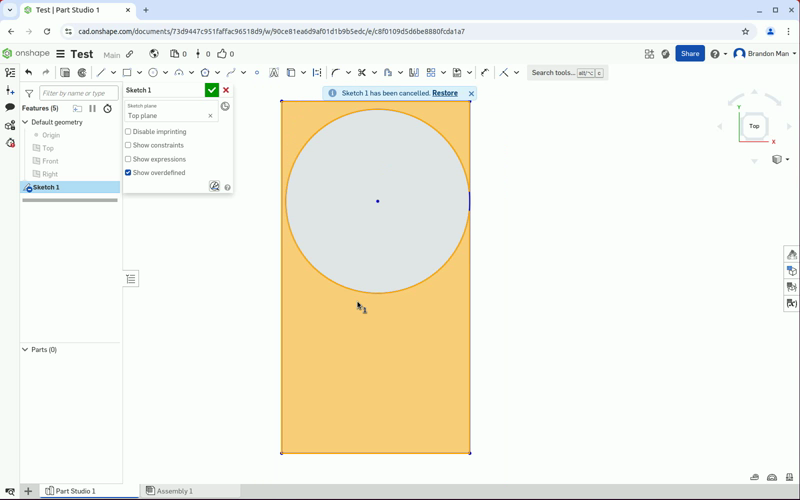
scroll(-6)
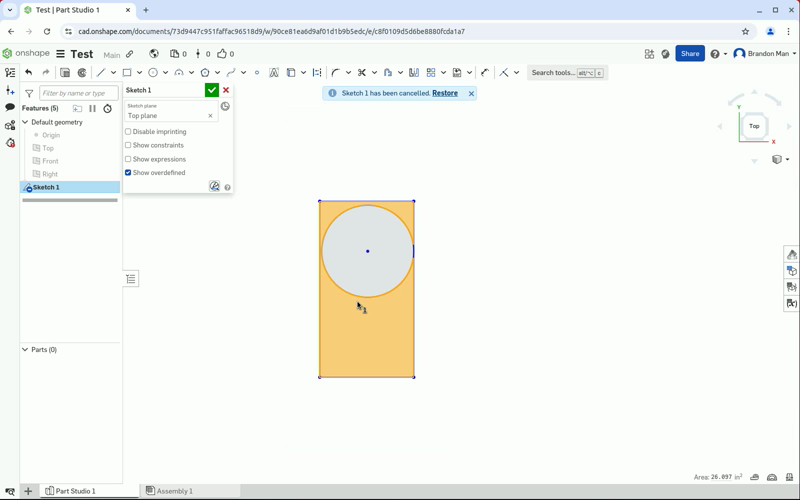
scroll(-6)
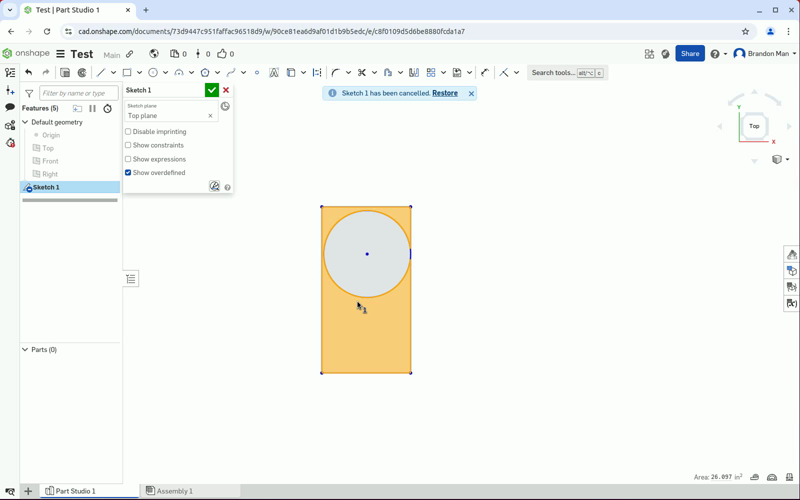
scroll(-6)
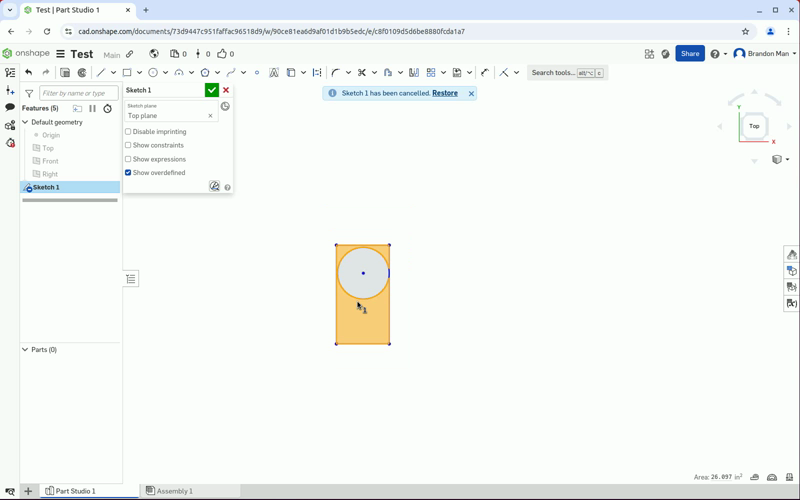
scroll(-6)
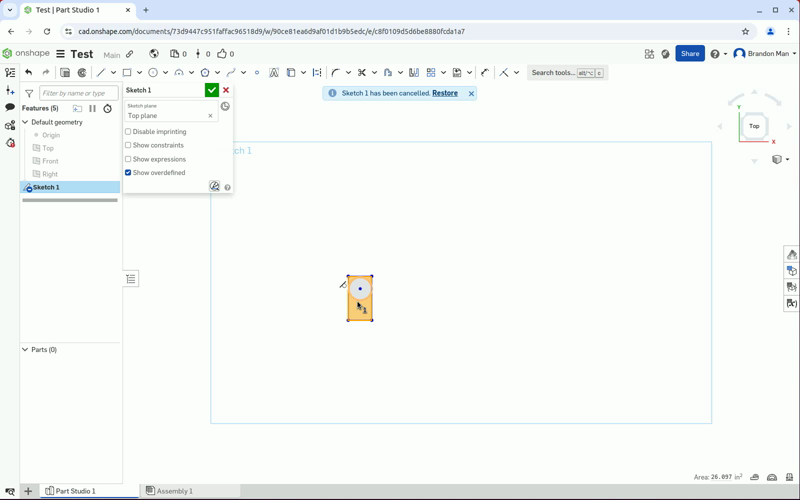
mouse_move(73, 352)
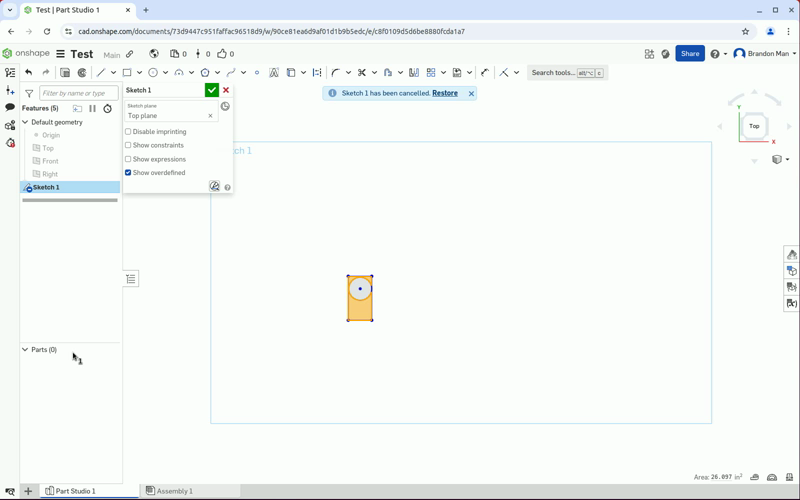
key(shift+y)
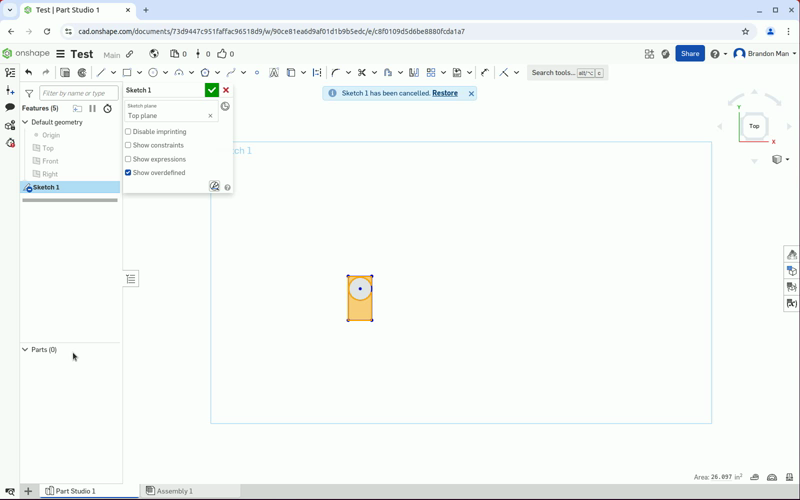
key(shift+e)
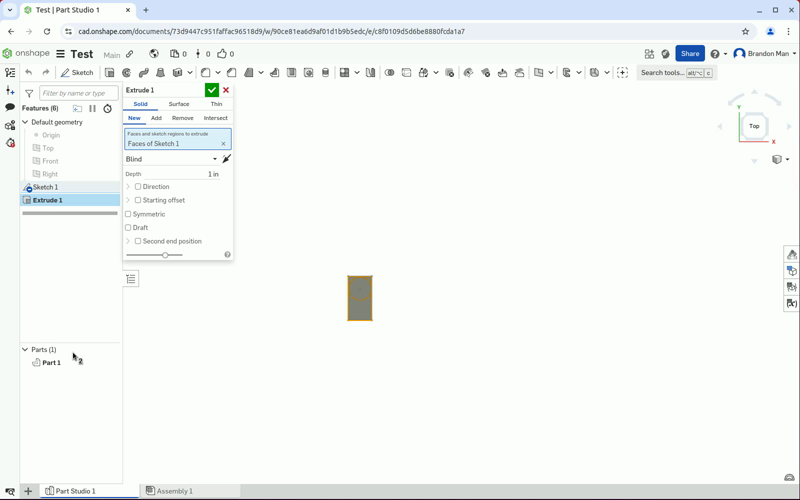
mouse_move(143, 106)
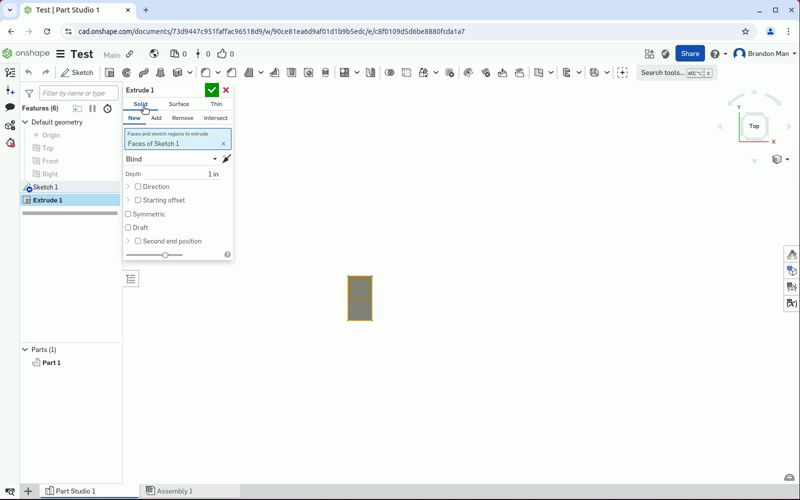
click(143, 106)
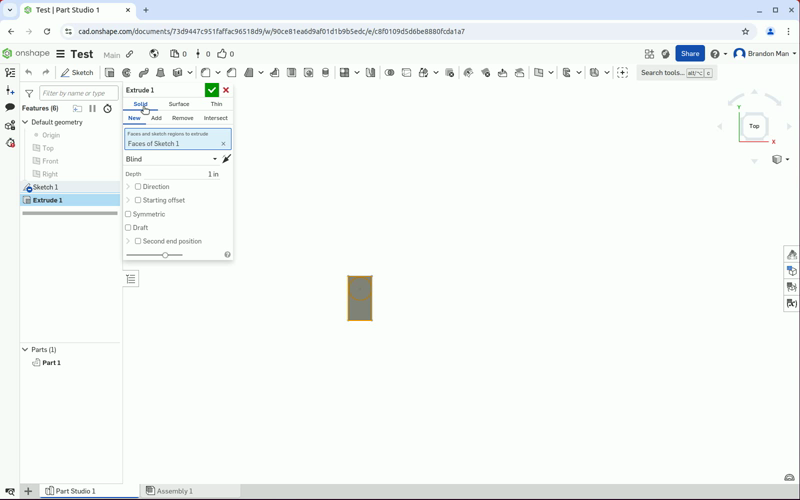
mouse_move(137, 120)
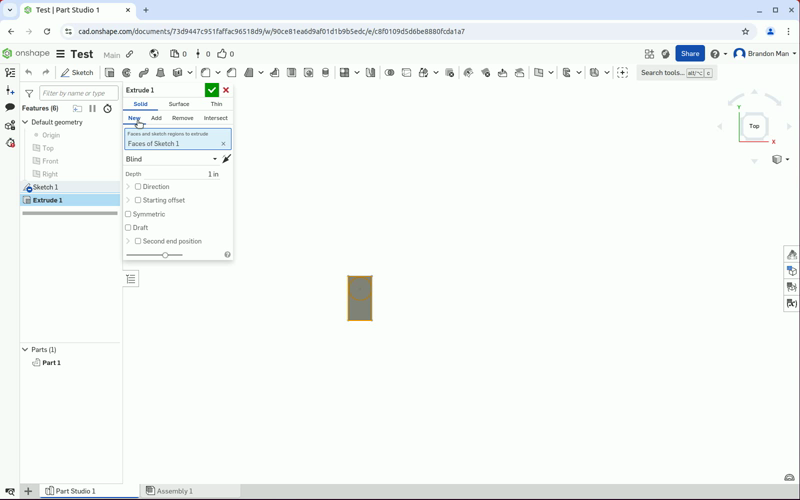
click(137, 120)
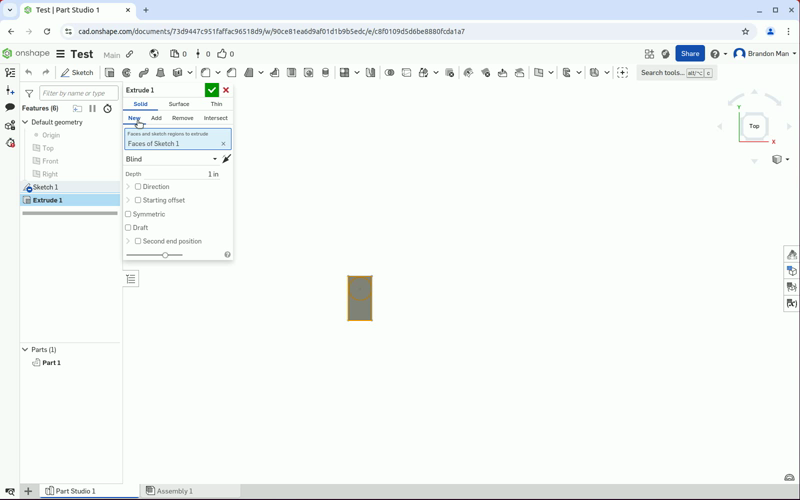
key(tab, 4)
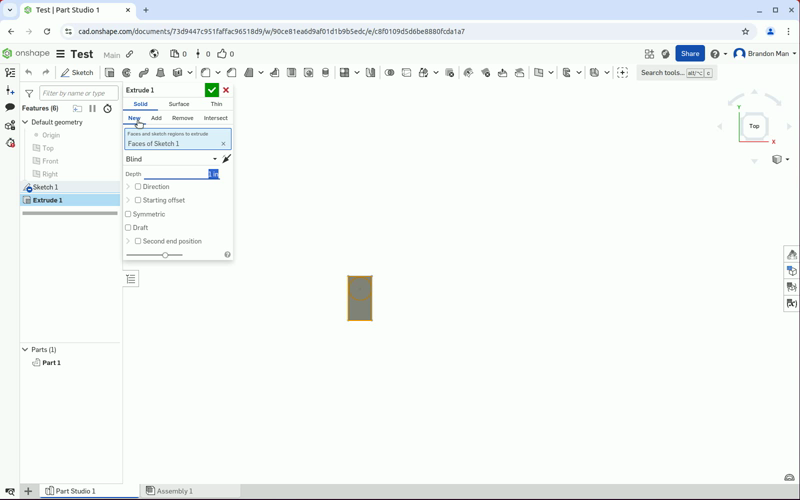
text(8.425)
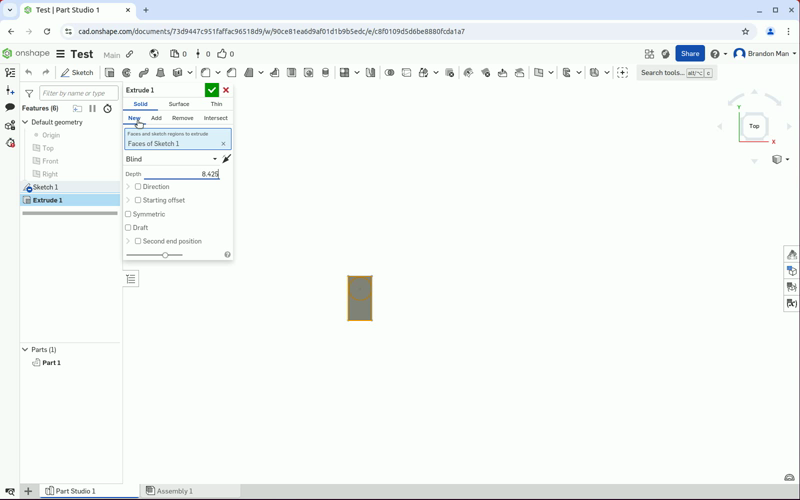
key(enter)
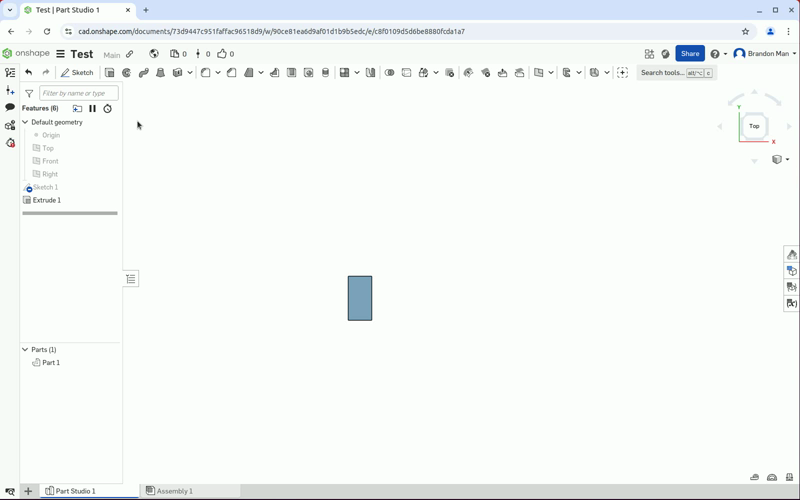
key(shift+h)
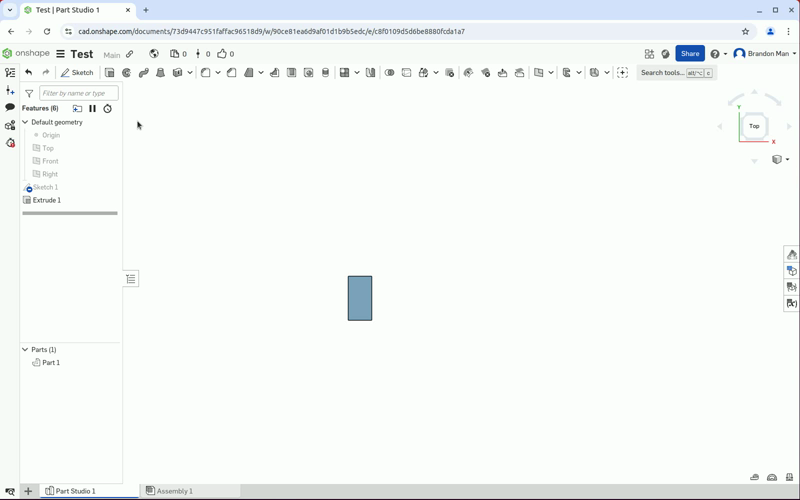
key(shift+h)
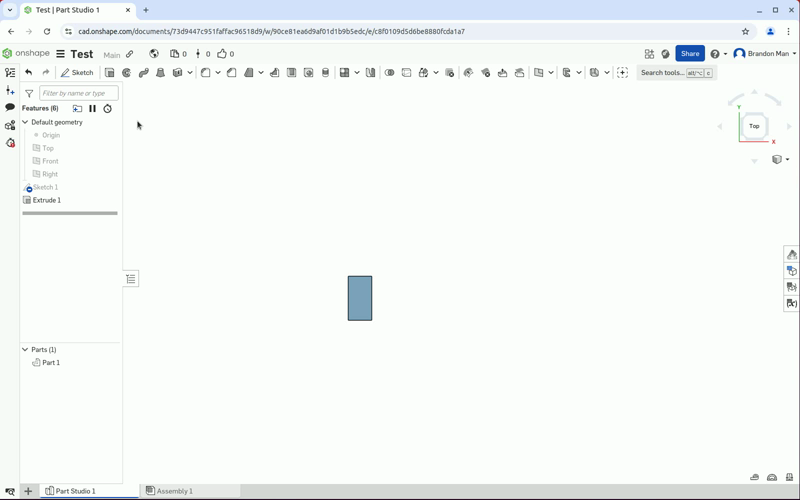
mouse_move(73, 189)
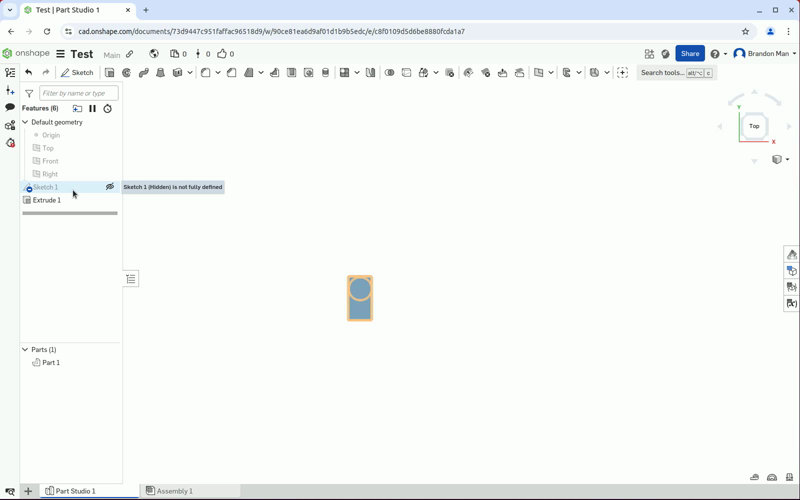
click(73, 189)
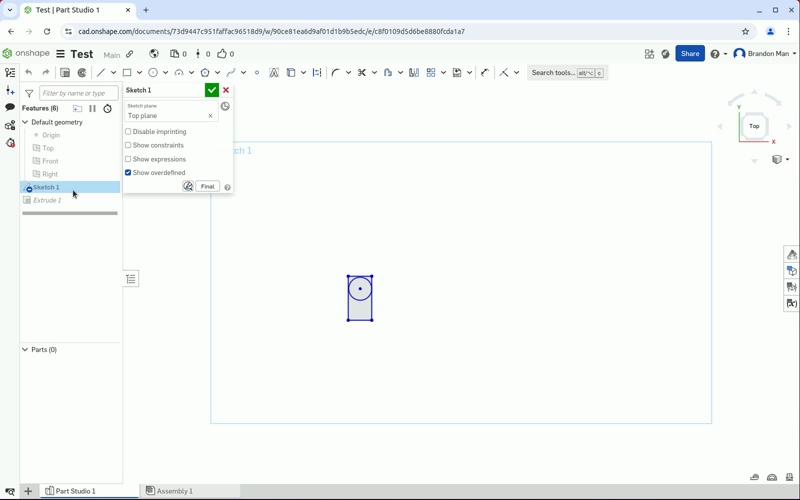
mouse_move(229, 92)
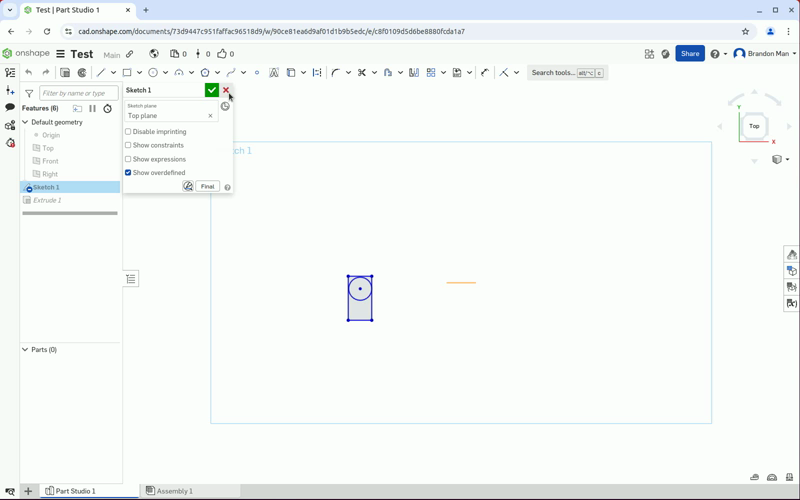
click(229, 92)
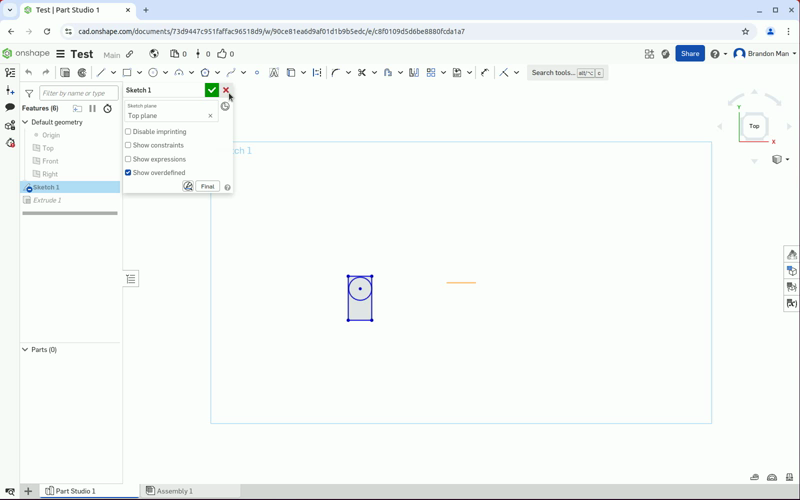
key(shift+s)
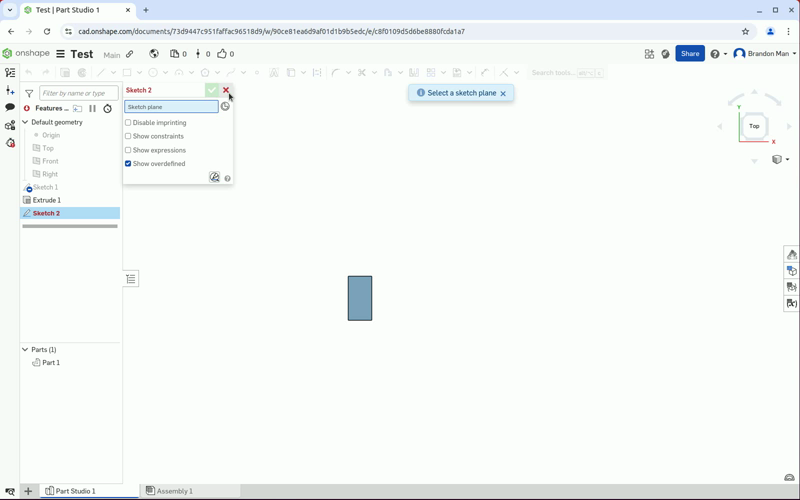
mouse_move(73, 150)
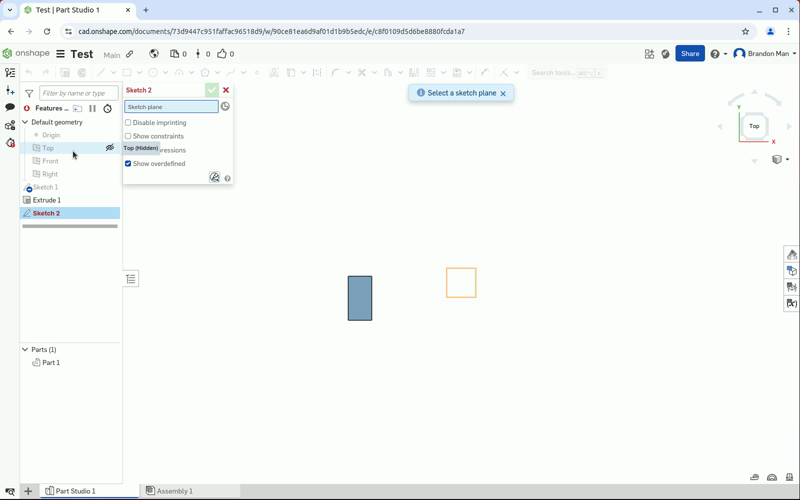
click(73, 150)
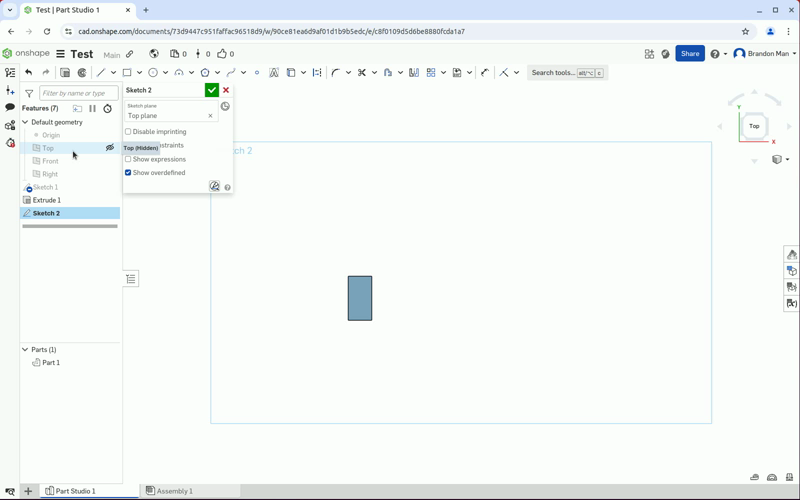
mouse_move(73, 352)
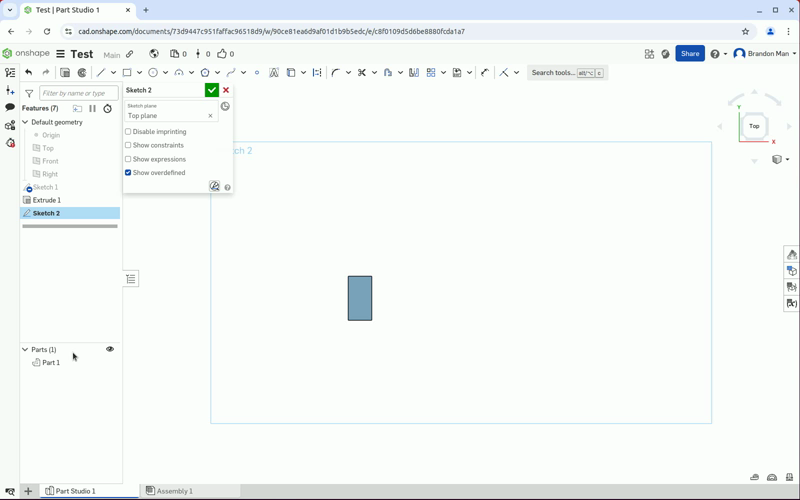
key(y)
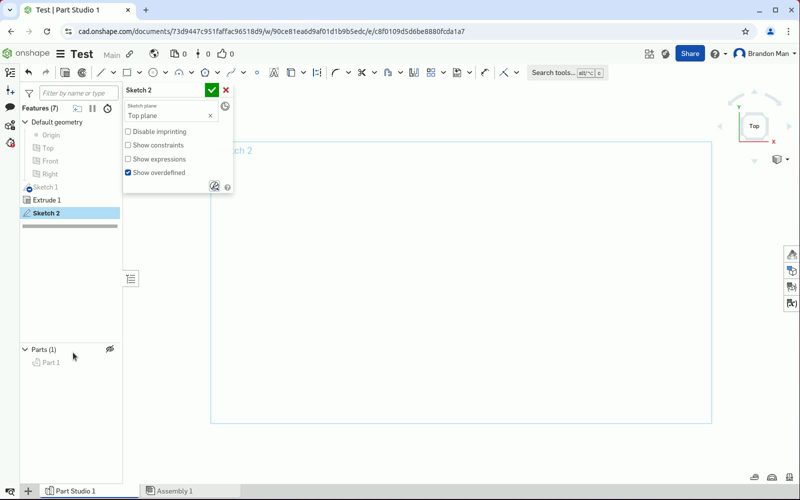
key(c)
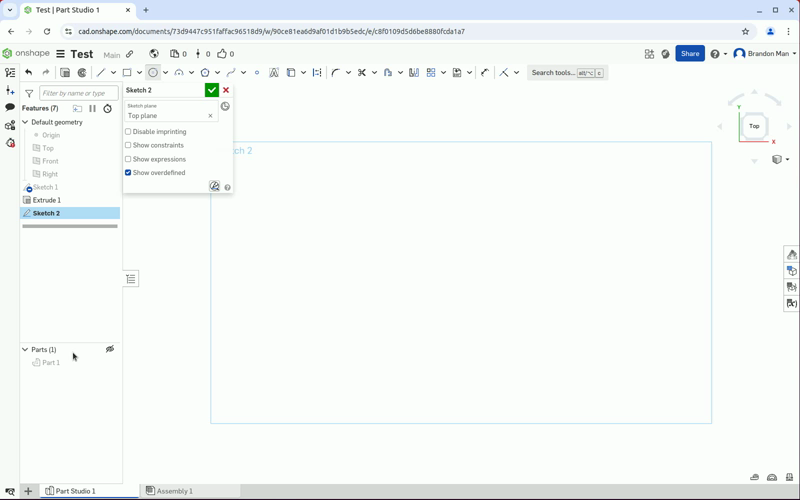
key_down(shift)
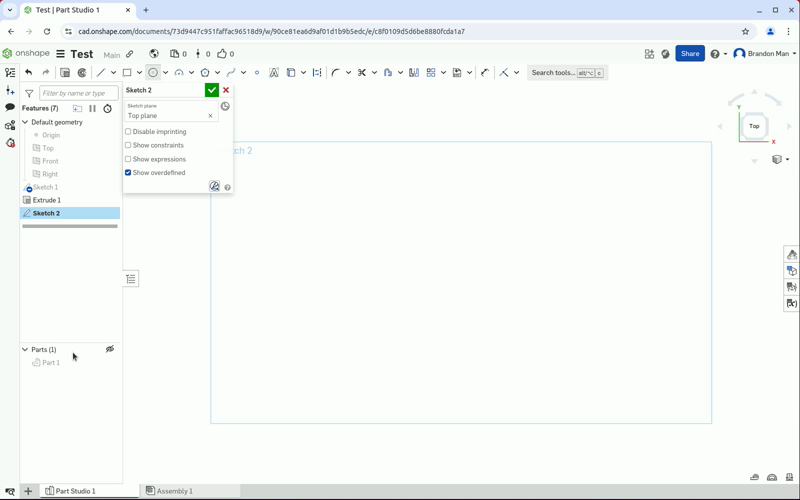
mouse_move(360, 290)
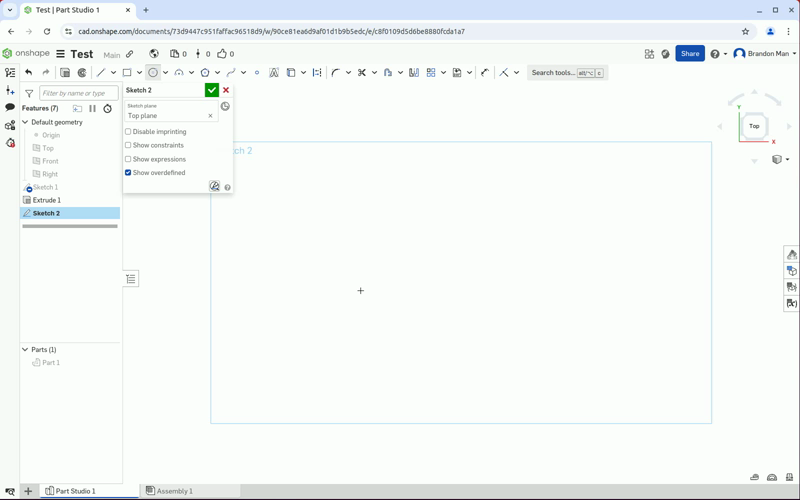
click(360, 290)
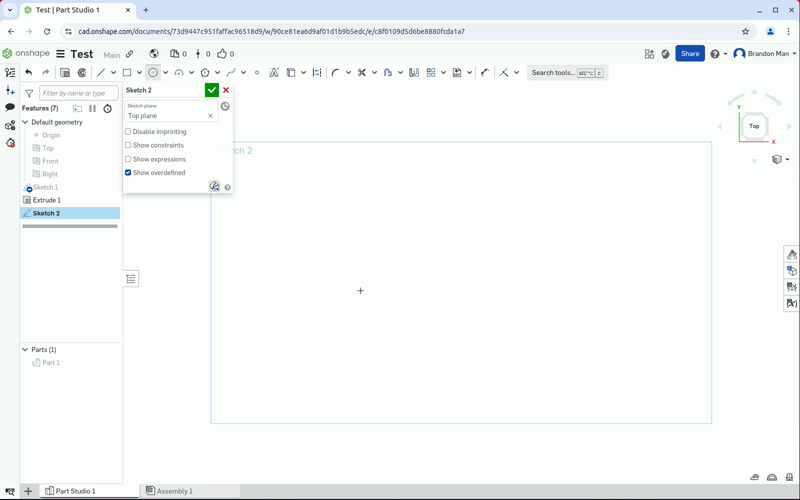
key_up(shift)
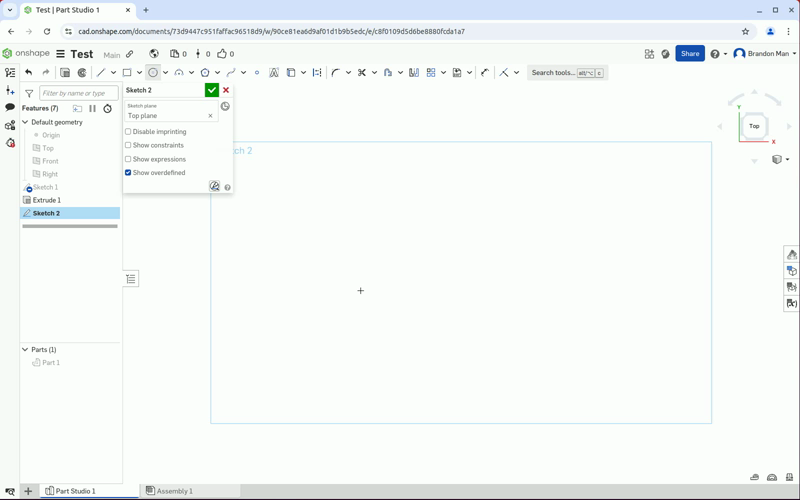
mouse_move(371, 290)
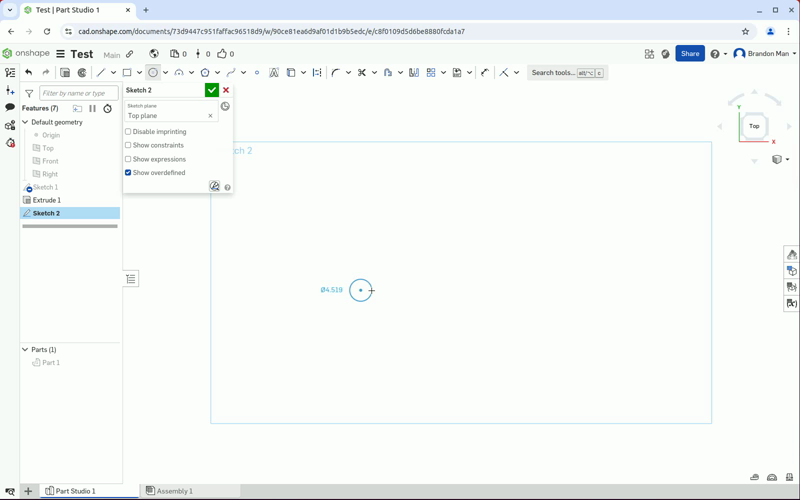
click(371, 290)
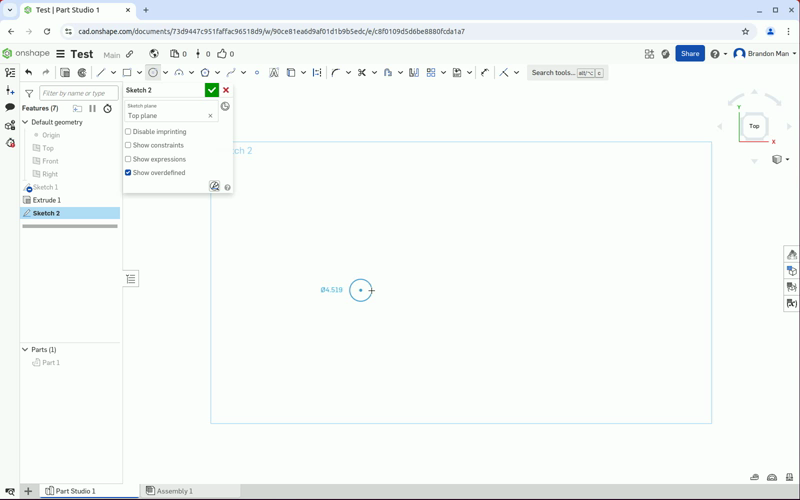
key(esc)
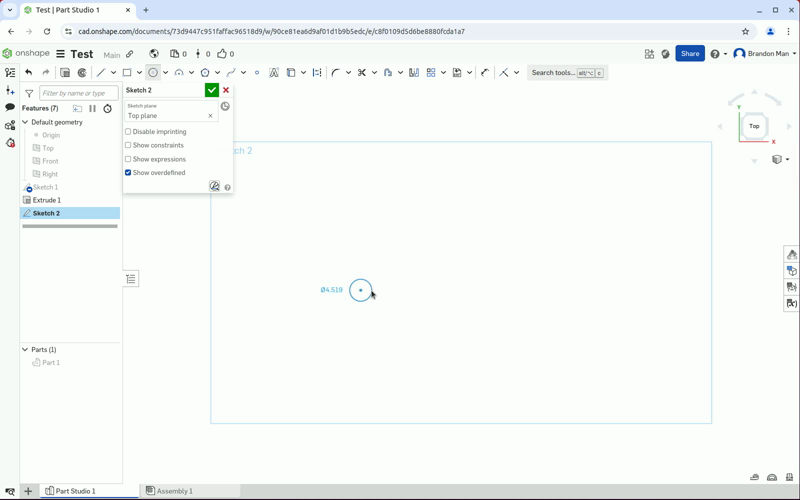
key(c)
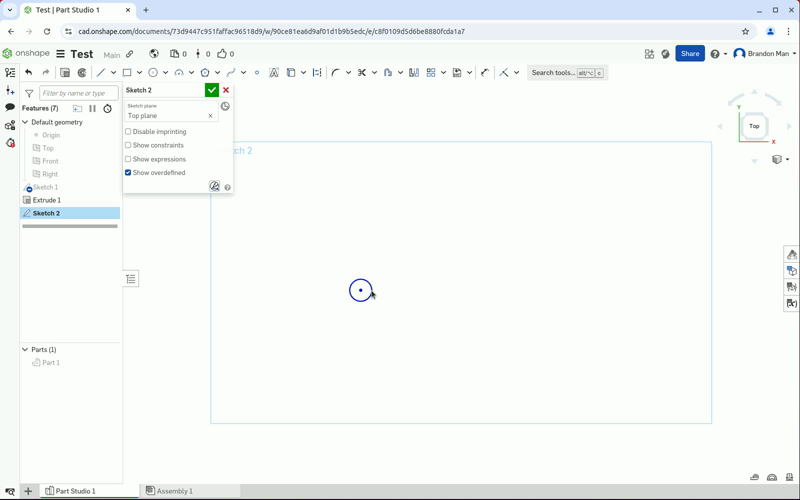
key_down(shift)
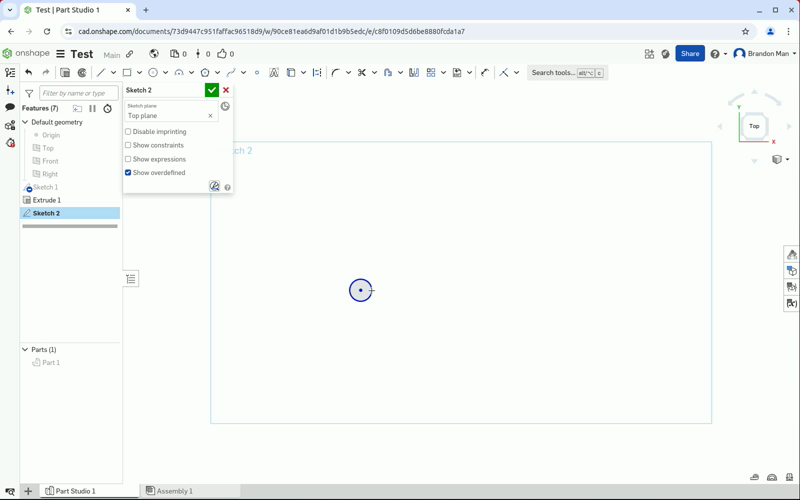
mouse_move(360, 290)
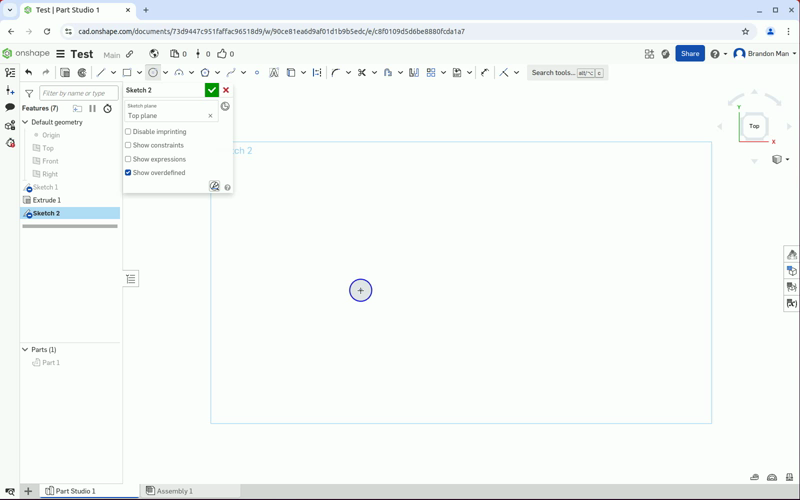
click(360, 290)
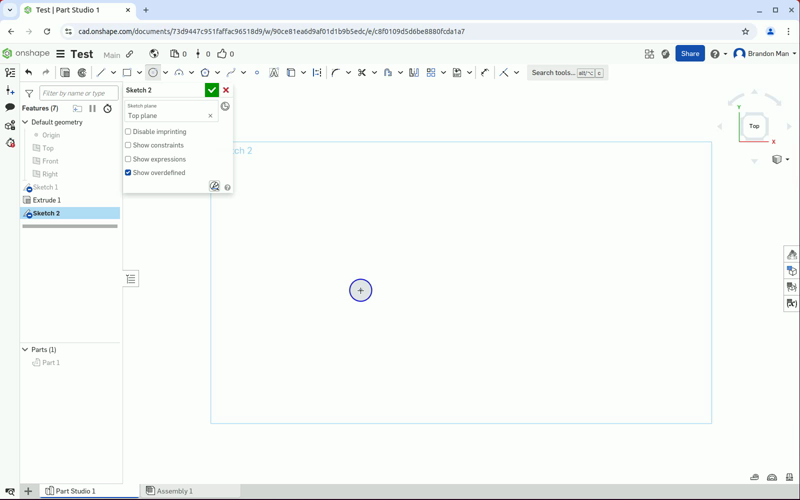
key_up(shift)
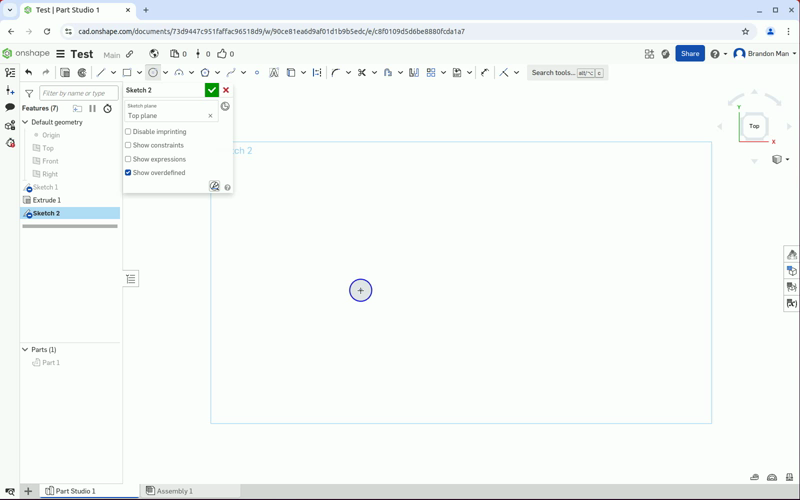
mouse_move(363, 290)
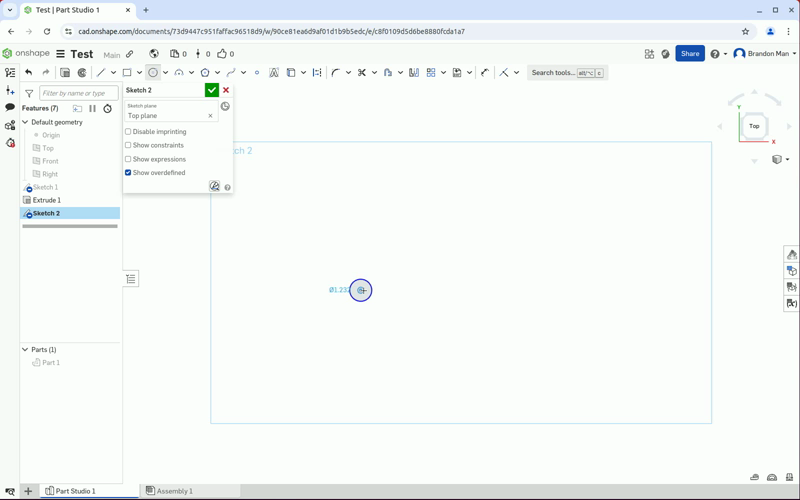
scroll(6)
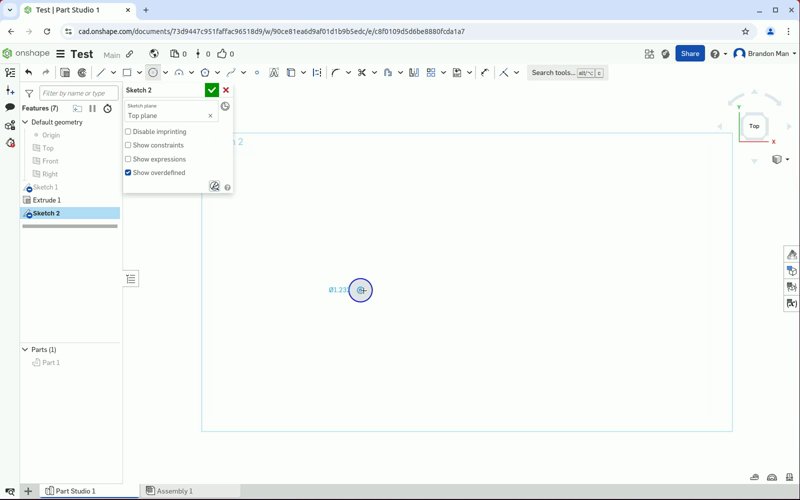
scroll(6)
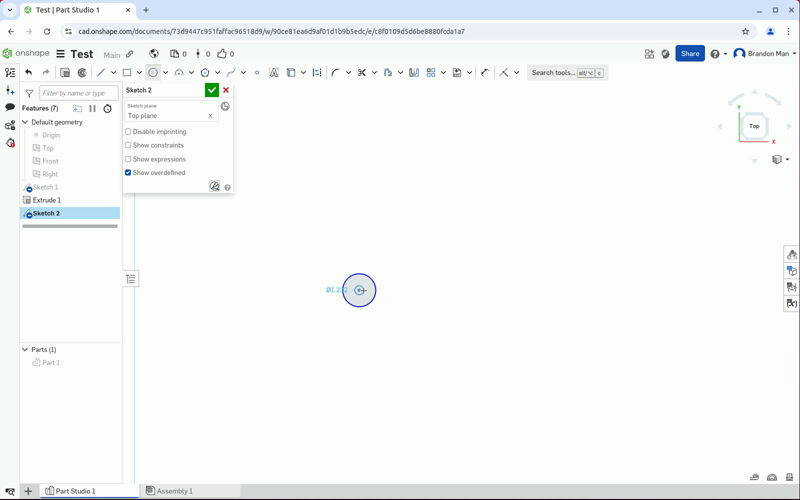
scroll(6)
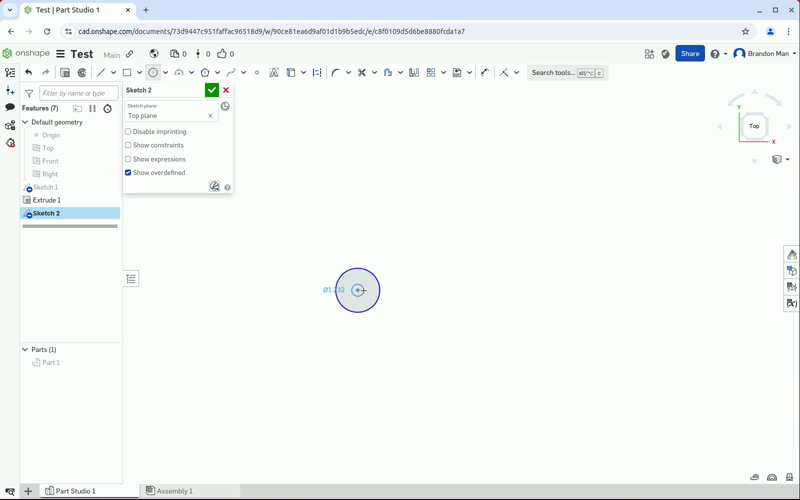
scroll(6)
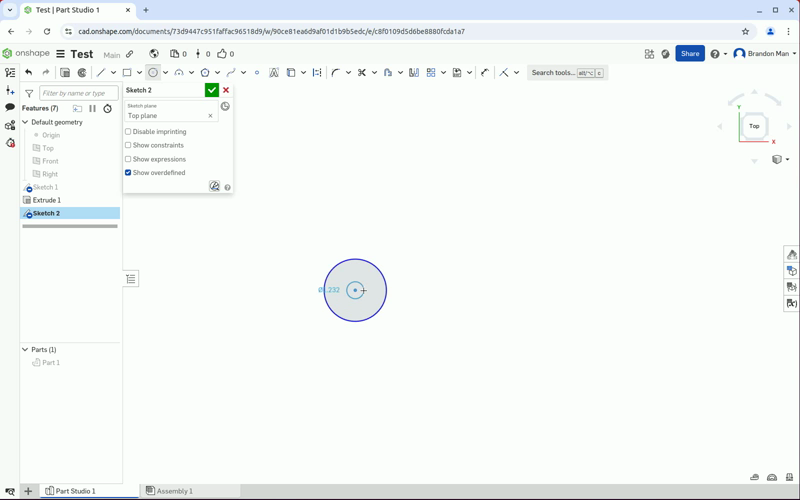
scroll(6)
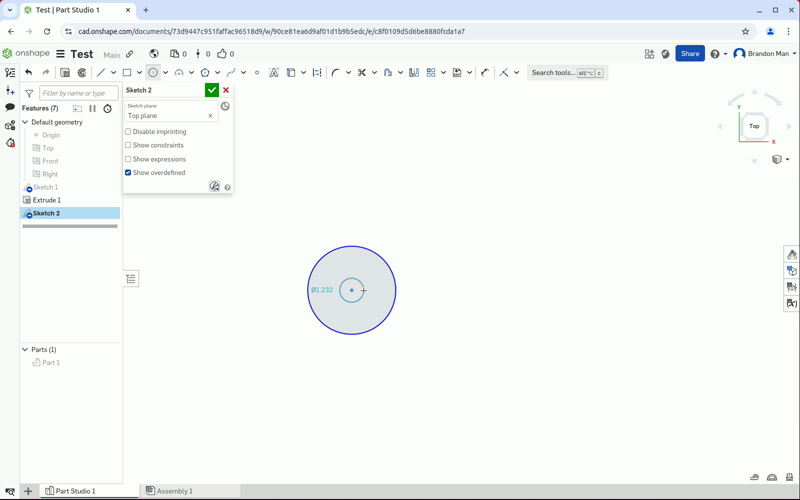
scroll(6)
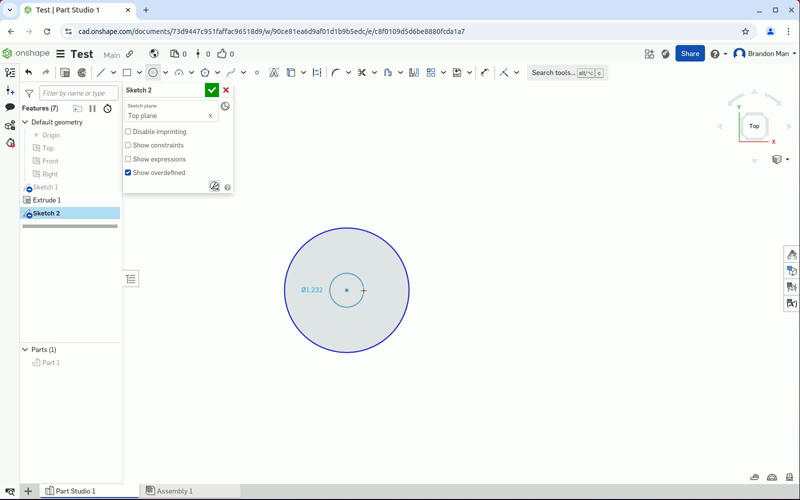
scroll(6)
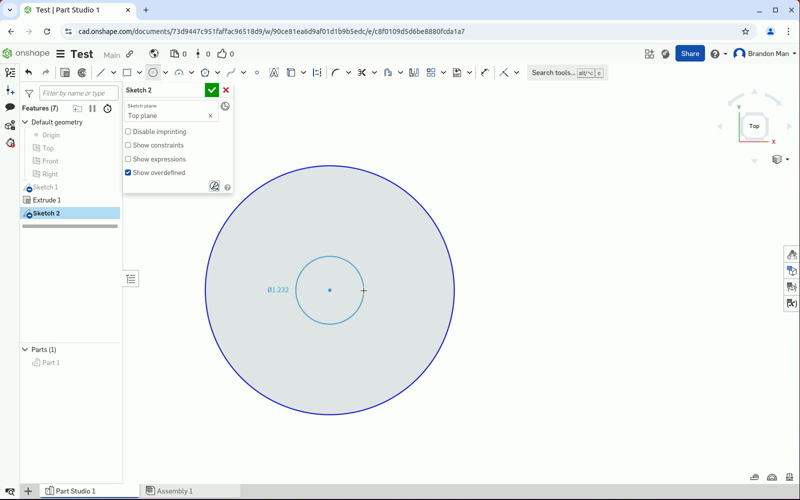
click(363, 290)
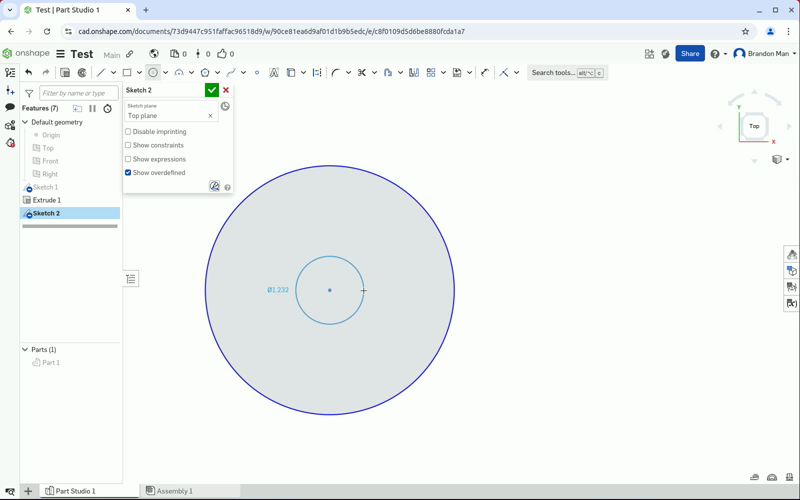
scroll(-6)
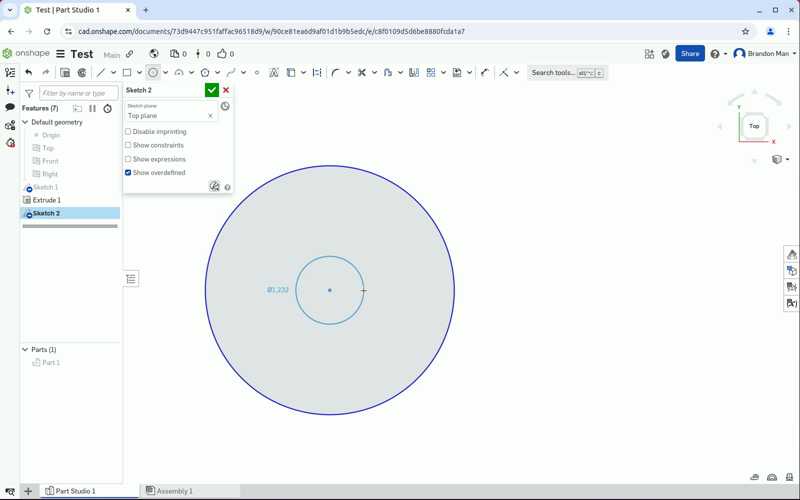
scroll(-6)
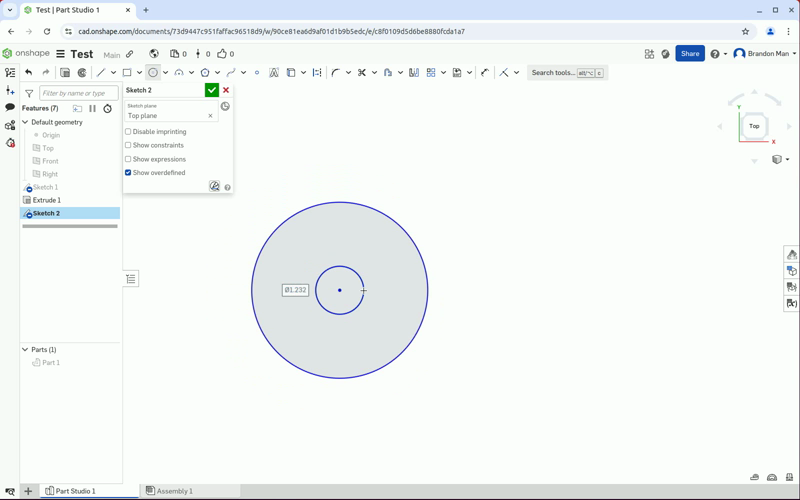
scroll(-6)
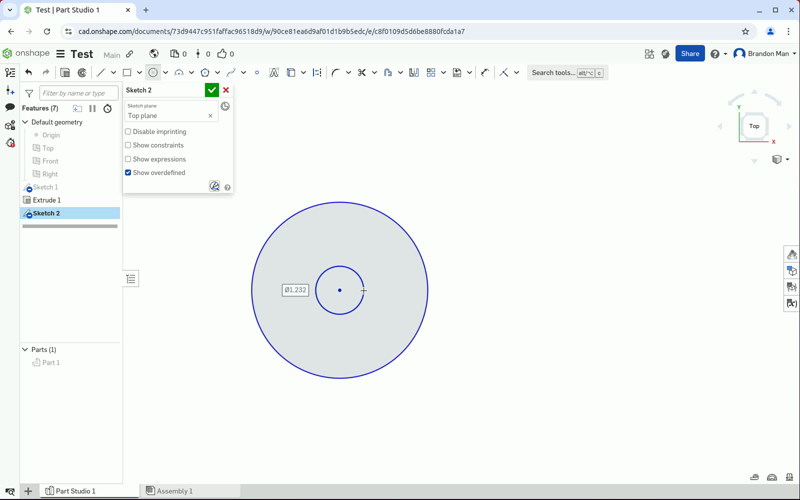
scroll(-6)
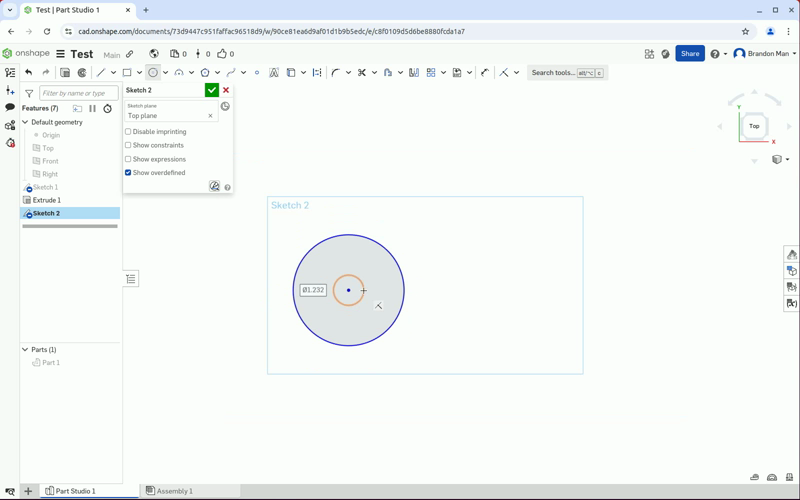
scroll(-6)
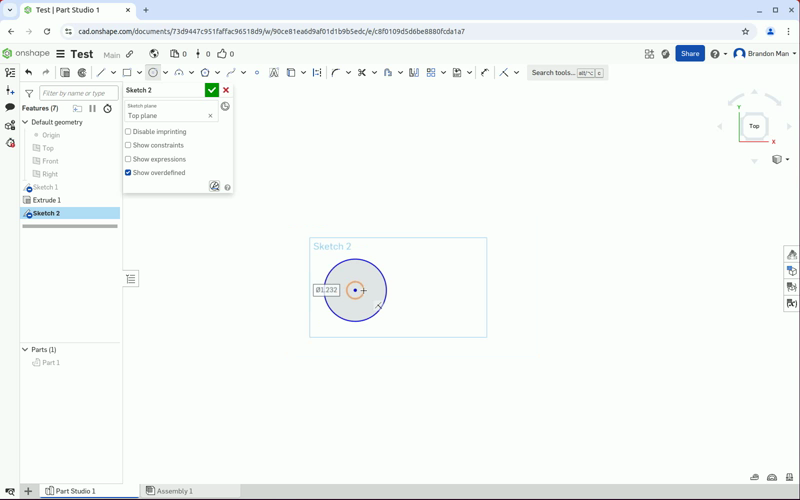
scroll(-6)
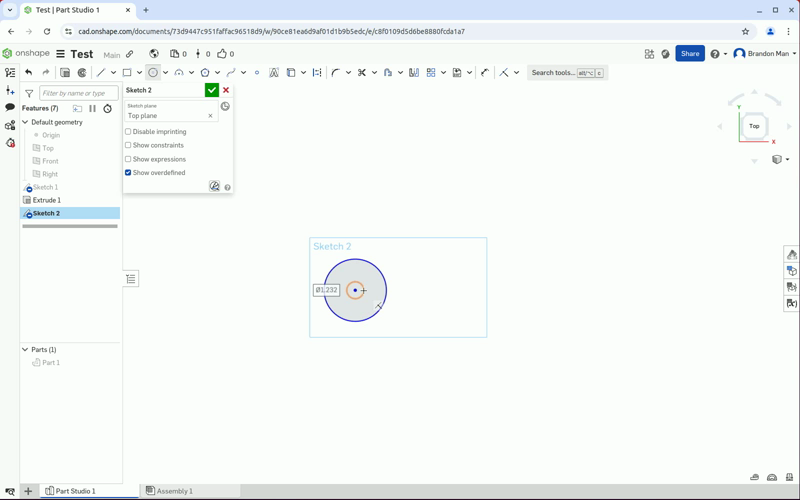
scroll(-6)
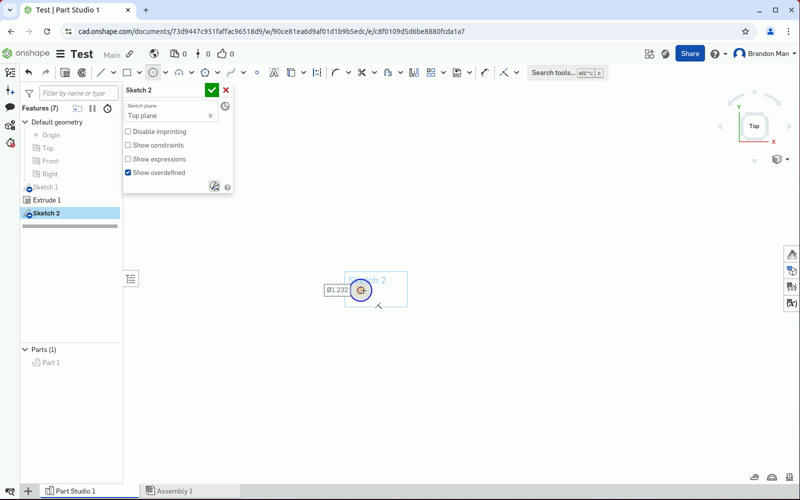
key(esc)
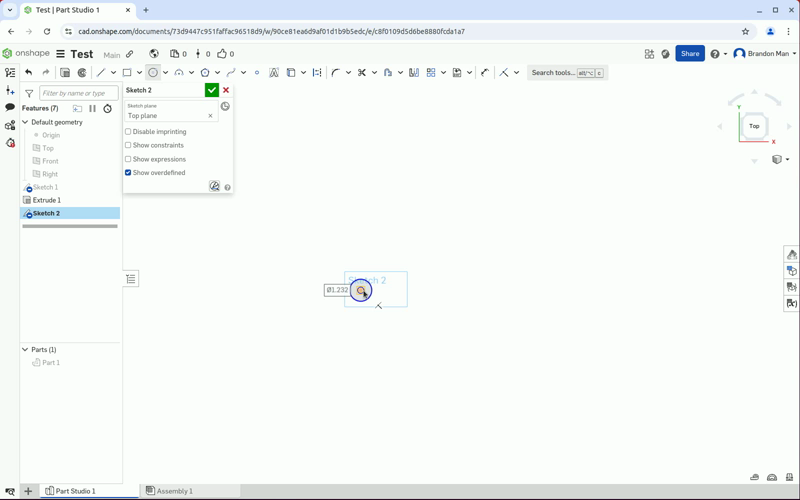
mouse_move(353, 291)
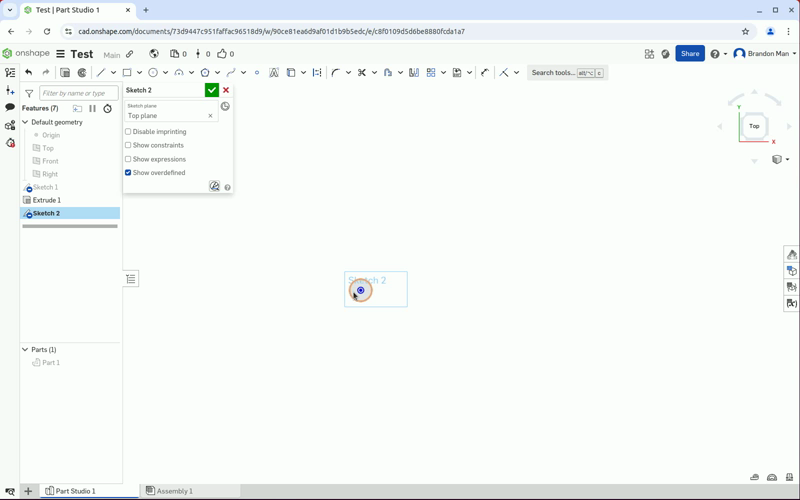
scroll(6)
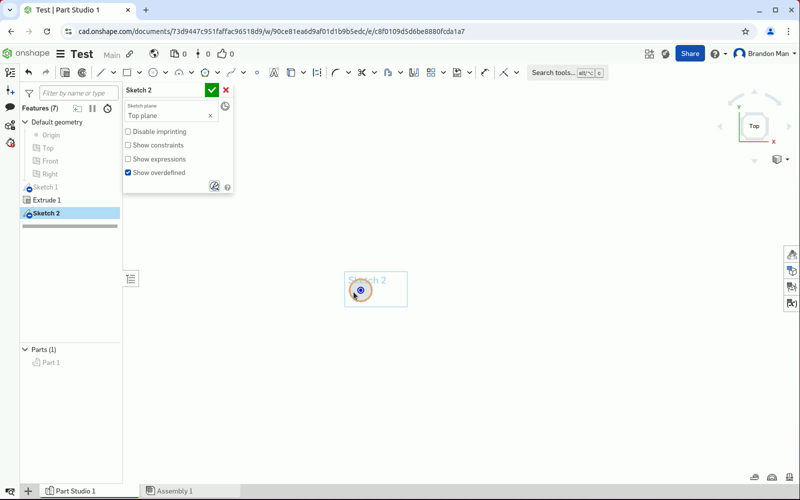
scroll(6)
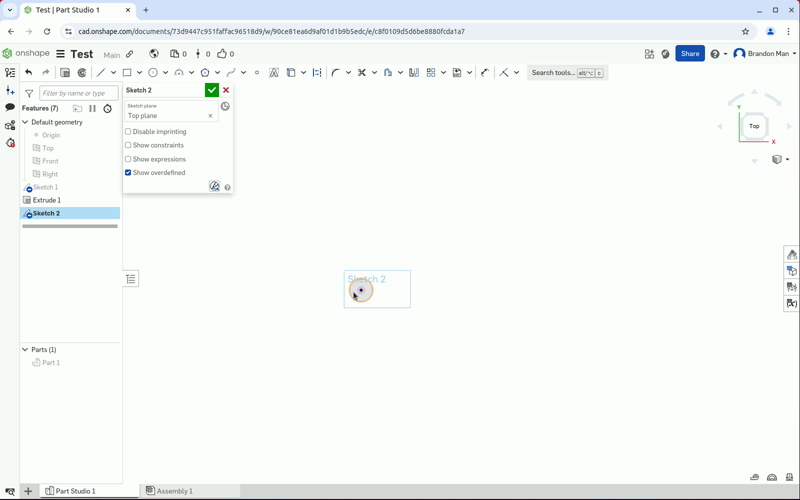
scroll(6)
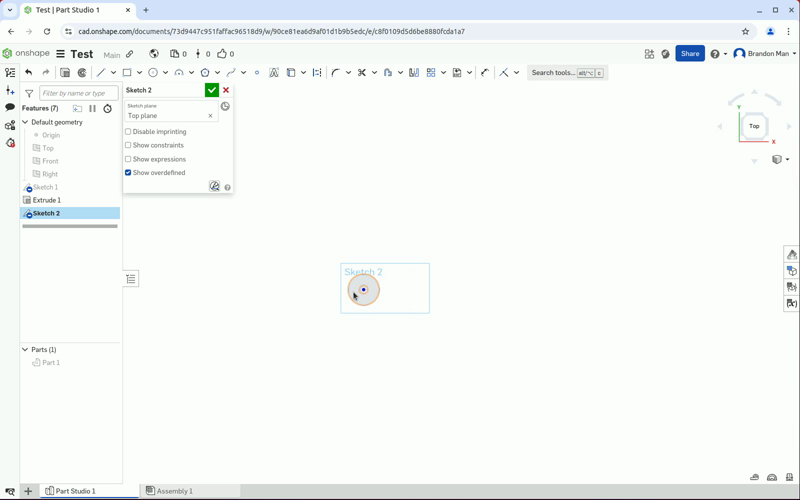
scroll(6)
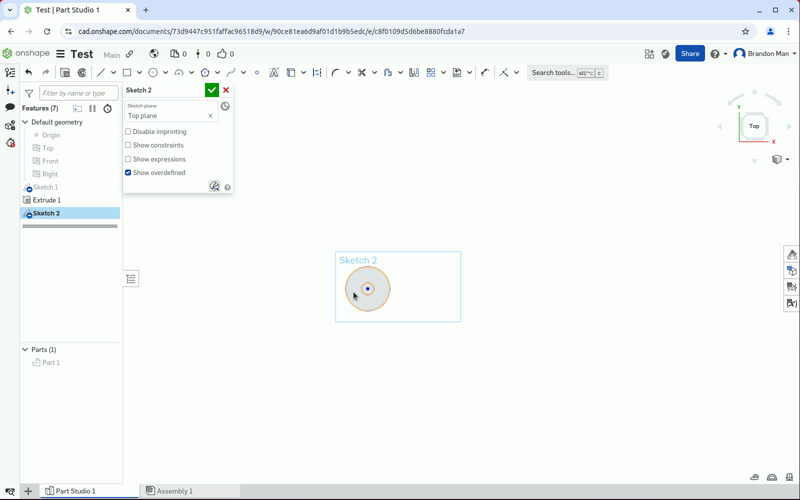
scroll(6)
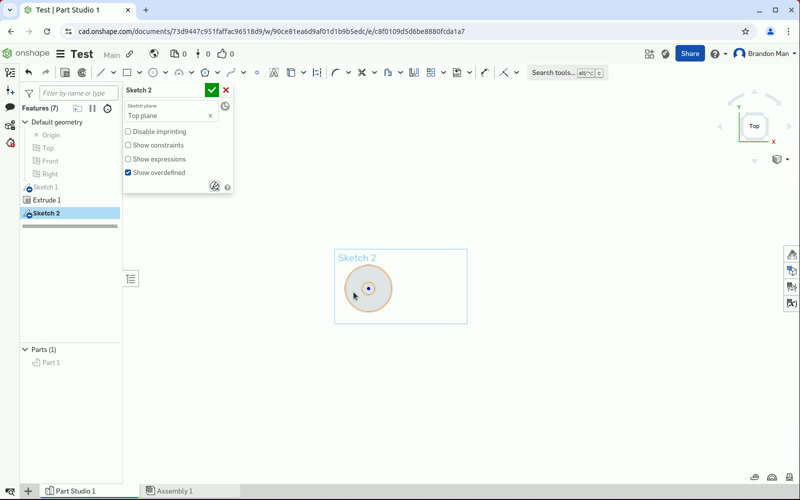
scroll(6)
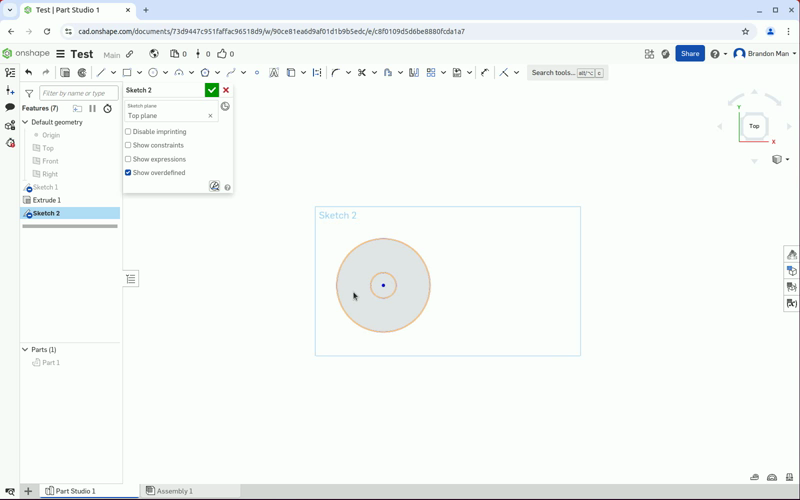
scroll(6)
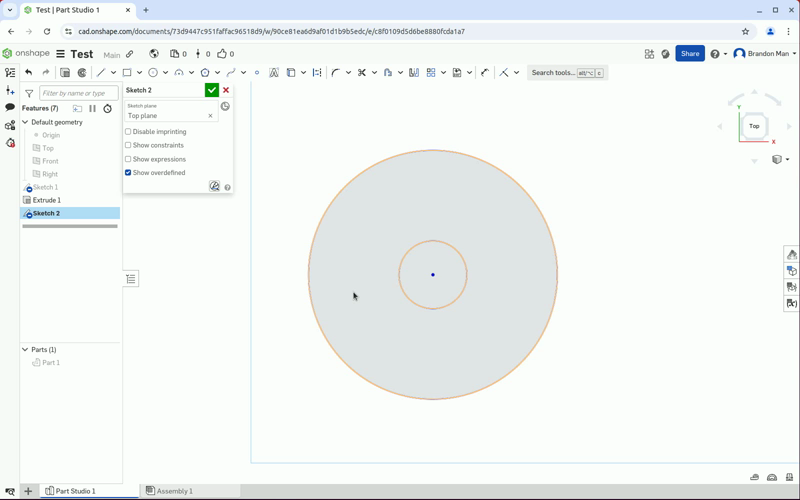
click(353, 291)
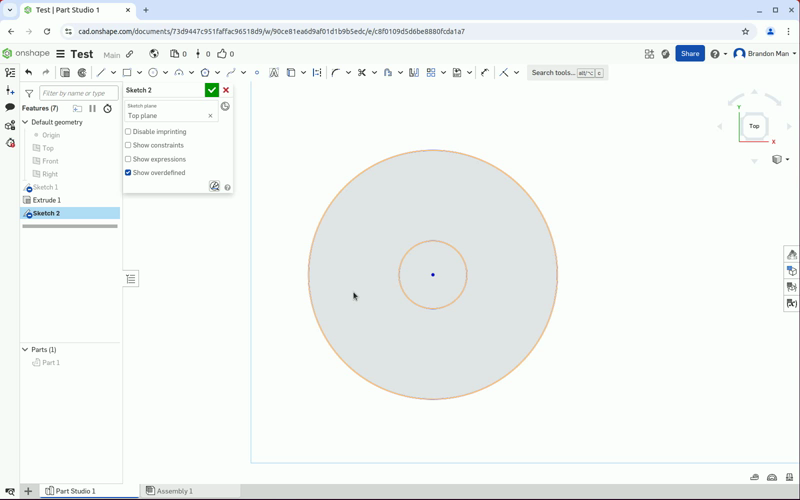
scroll(-6)
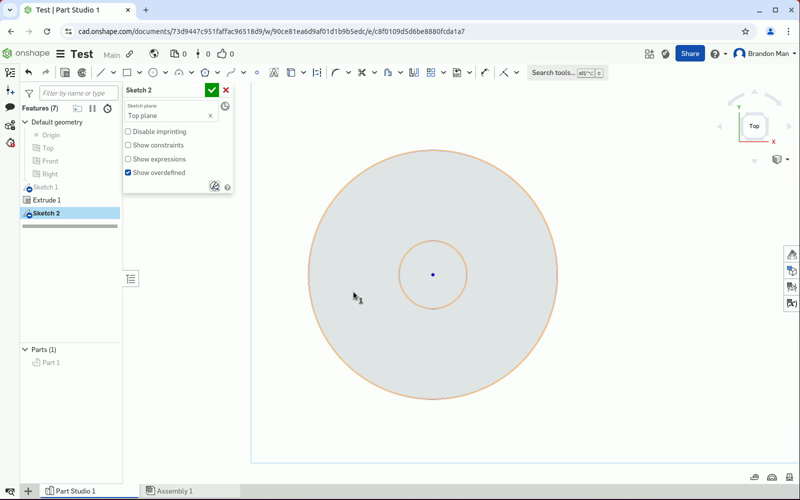
scroll(-6)
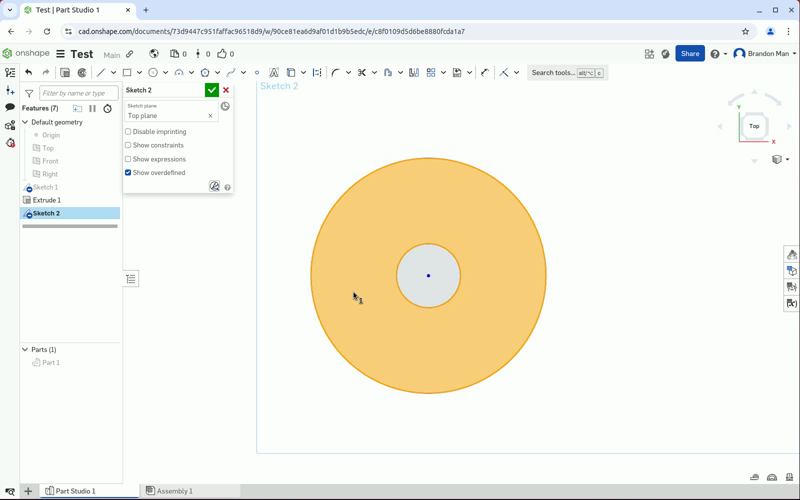
scroll(-6)
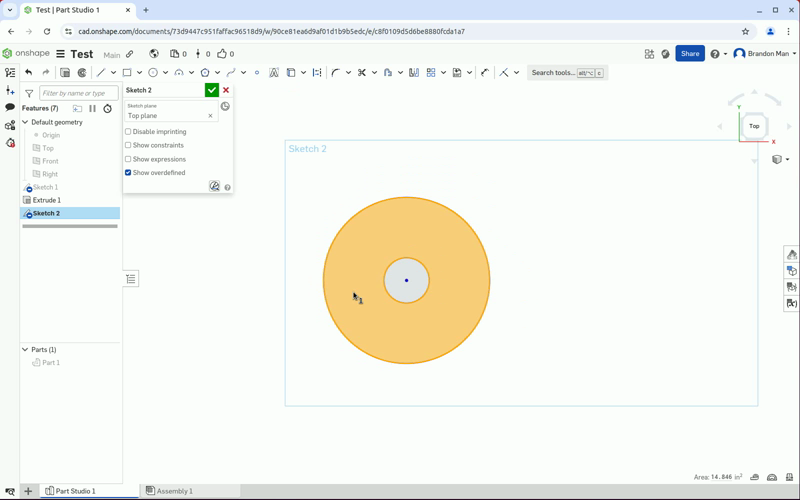
scroll(-6)
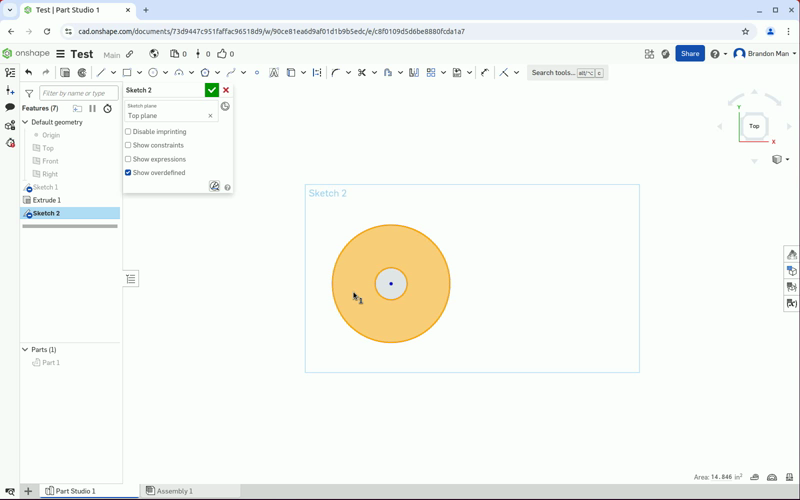
scroll(-6)
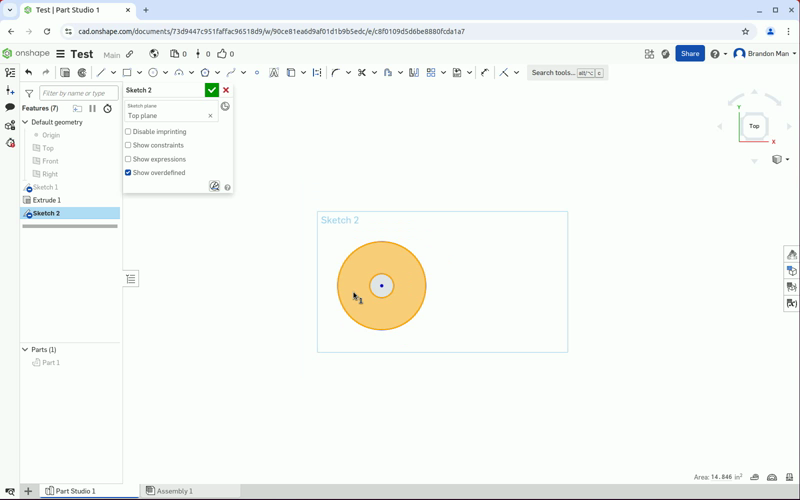
scroll(-6)
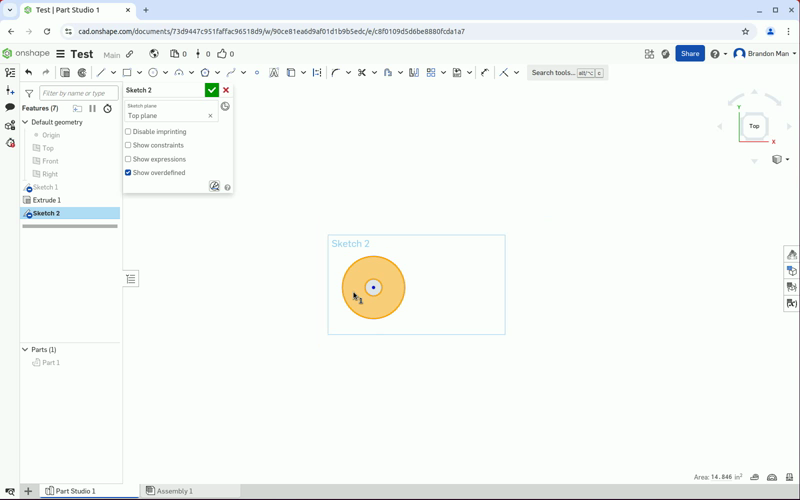
scroll(-6)
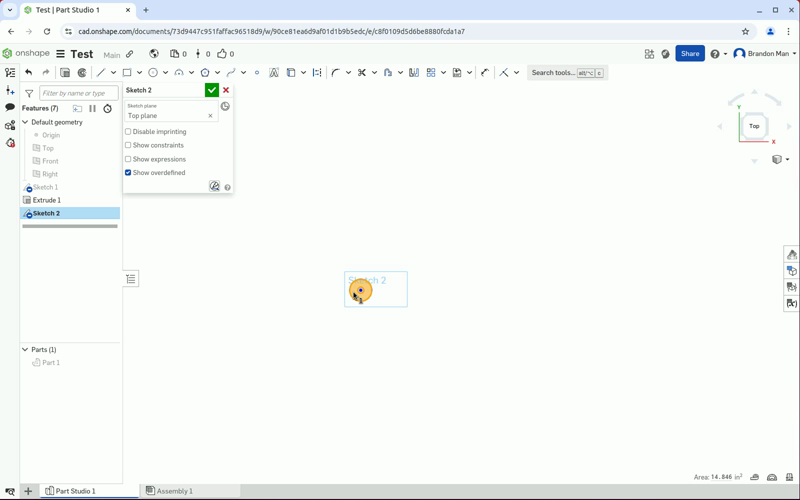
mouse_move(73, 352)
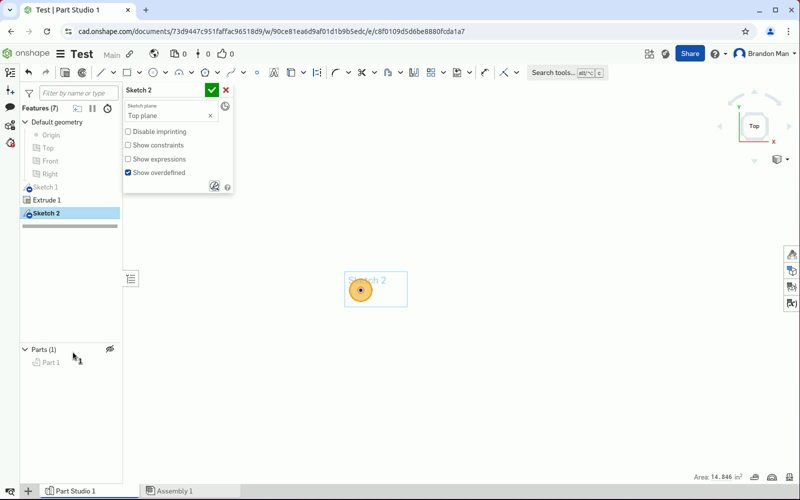
key(shift+y)
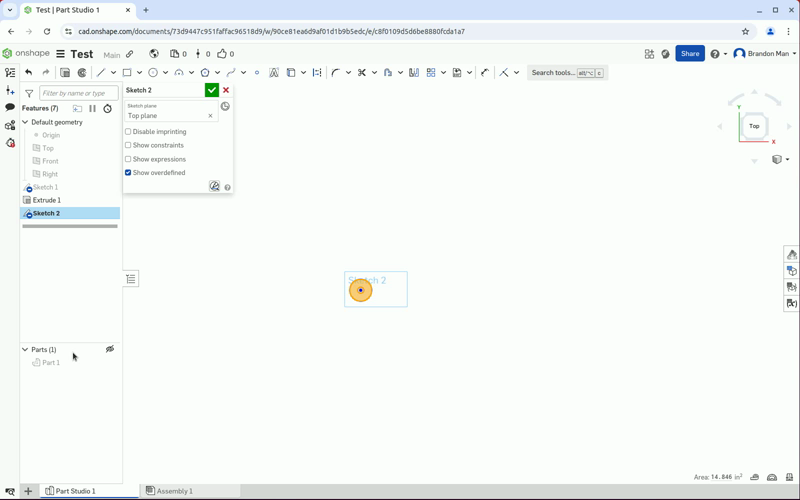
key(shift+e)
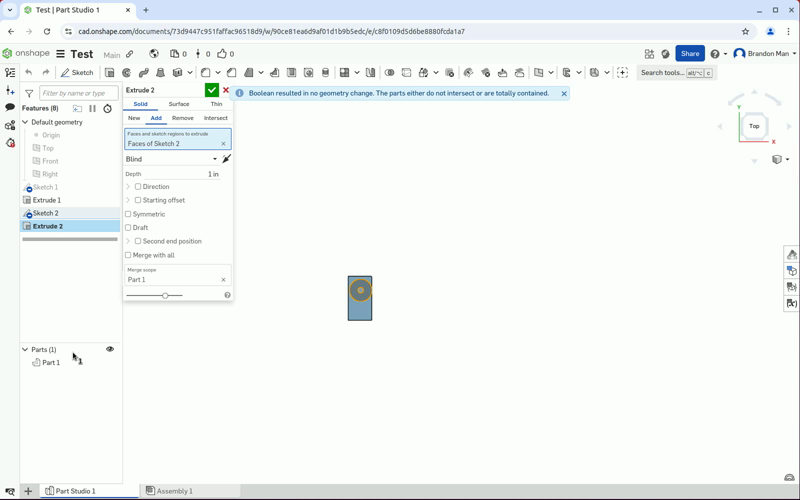
mouse_move(143, 106)
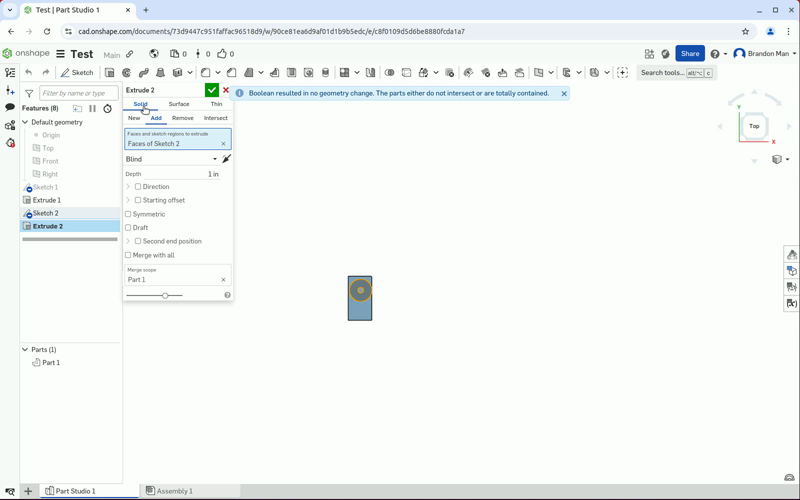
click(143, 106)
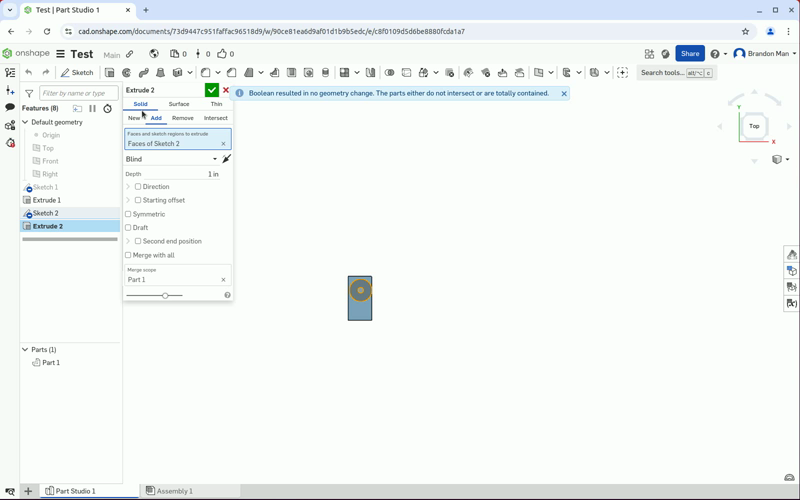
mouse_move(137, 120)
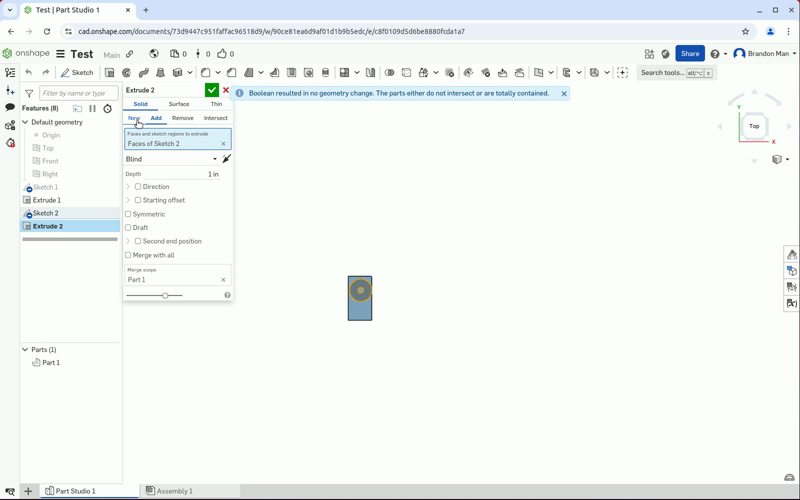
click(137, 120)
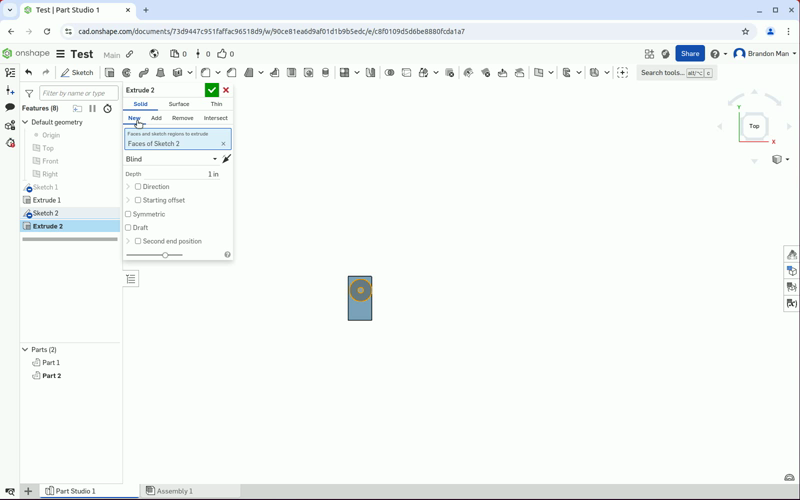
key(tab, 4)
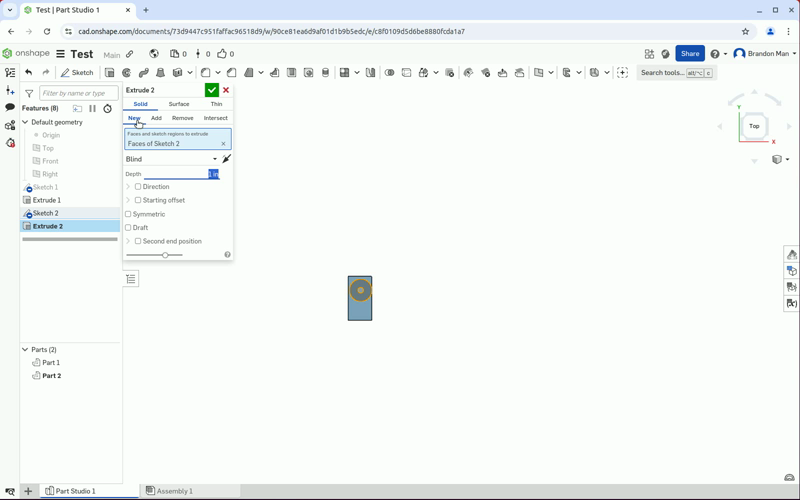
text(8.425)
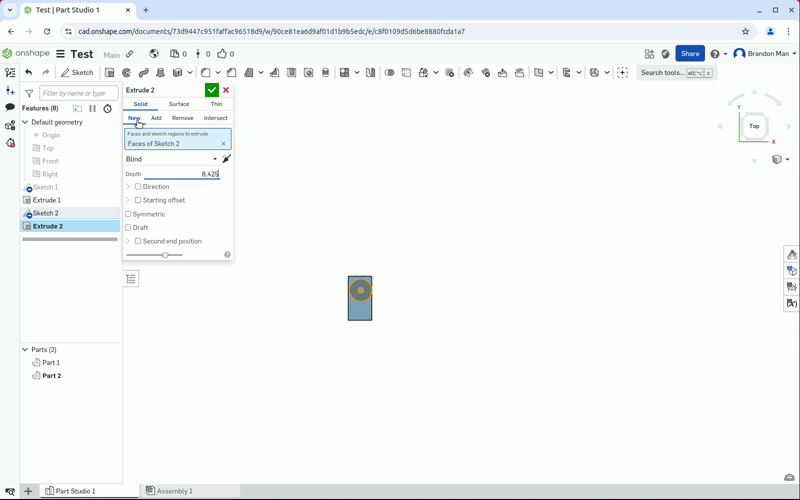
key(enter)
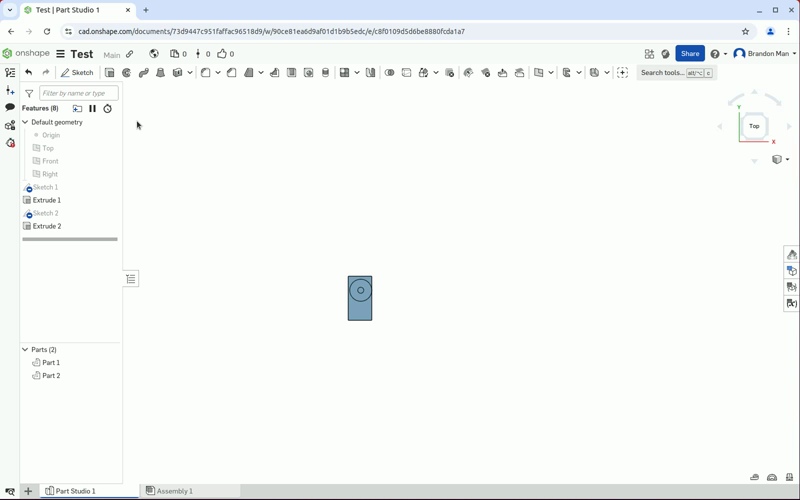
key(shift+h)
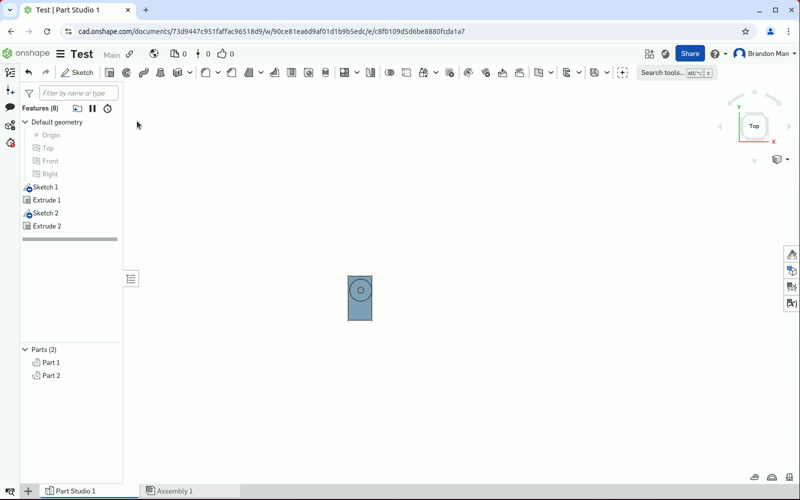
key(shift+h)
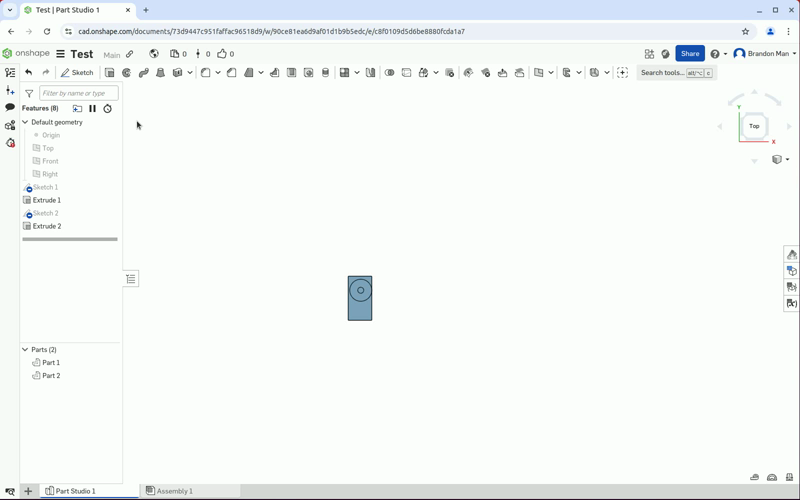
mouse_move(73, 189)
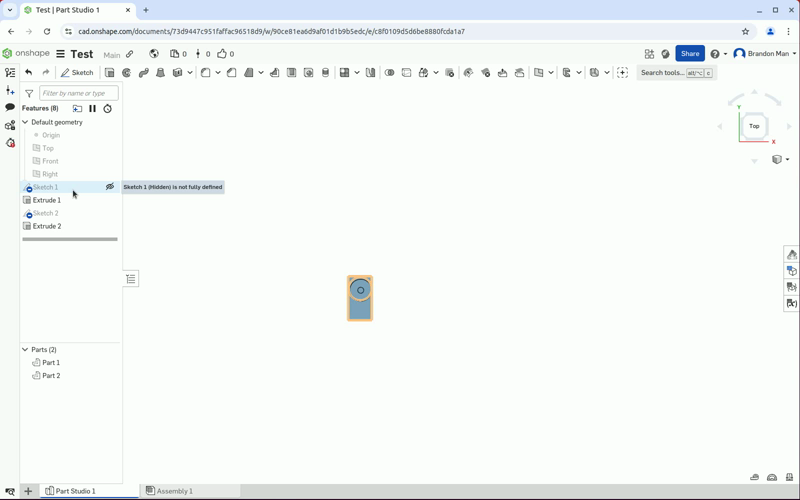
click(73, 189)
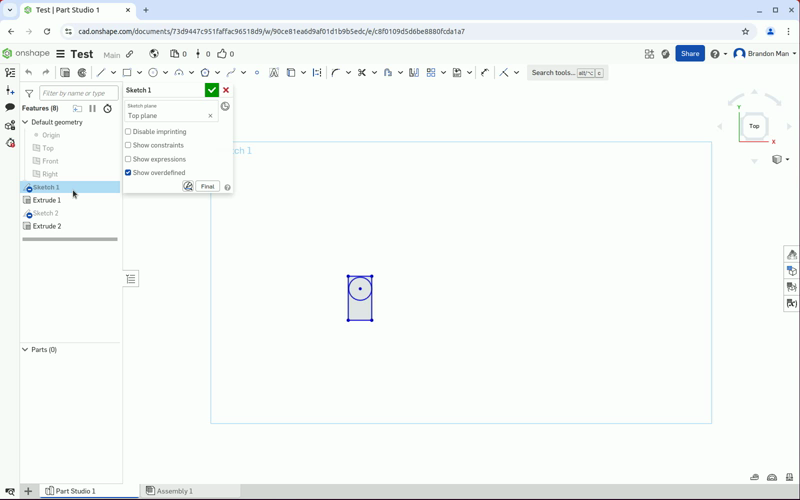
mouse_move(229, 92)
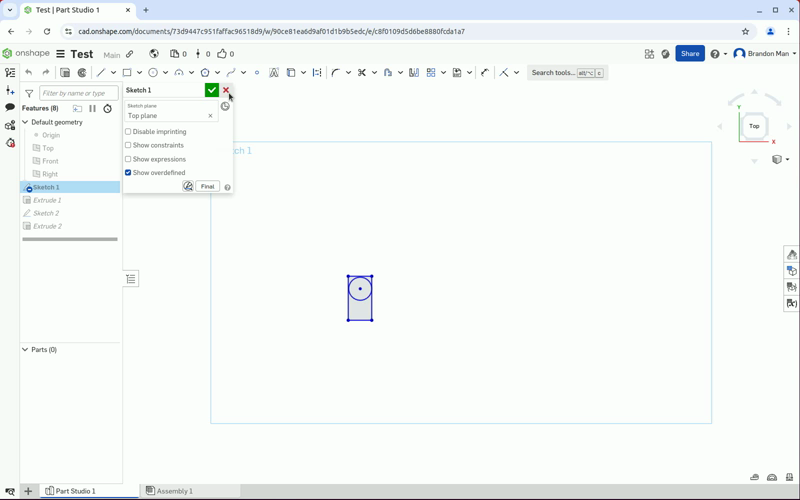
click(229, 92)
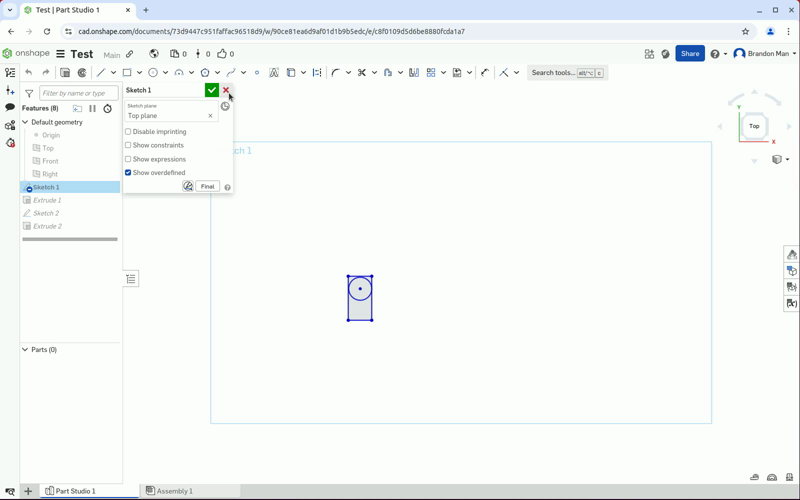
key(shift+s)
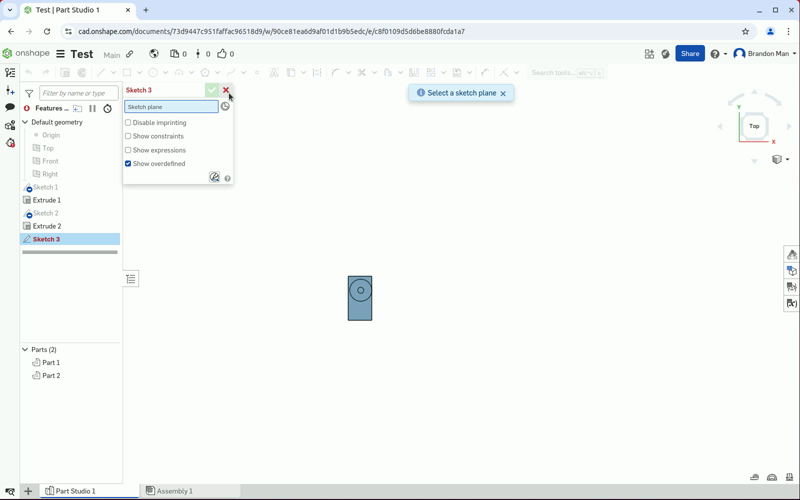
mouse_move(73, 150)
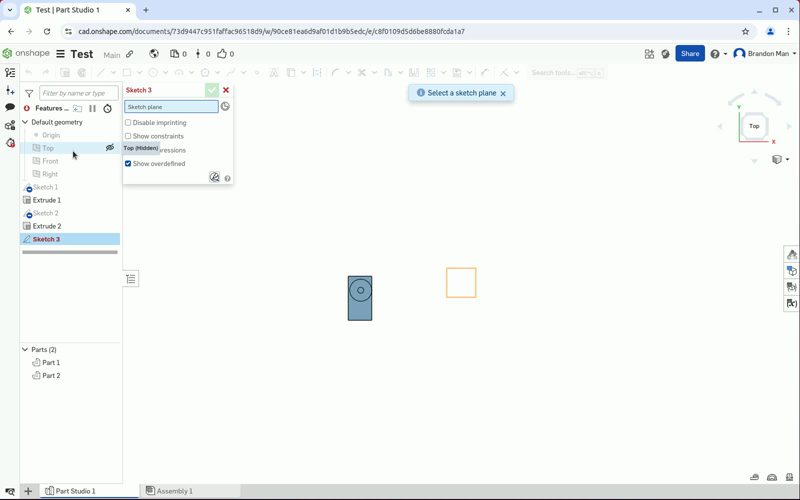
click(73, 150)
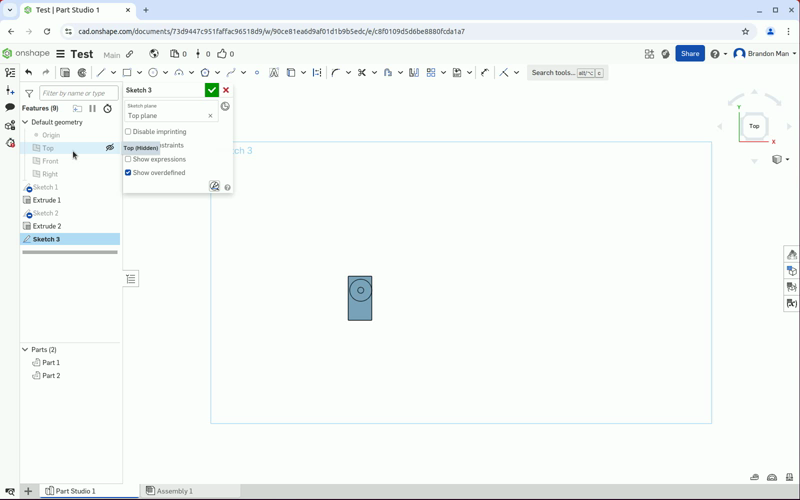
mouse_move(73, 352)
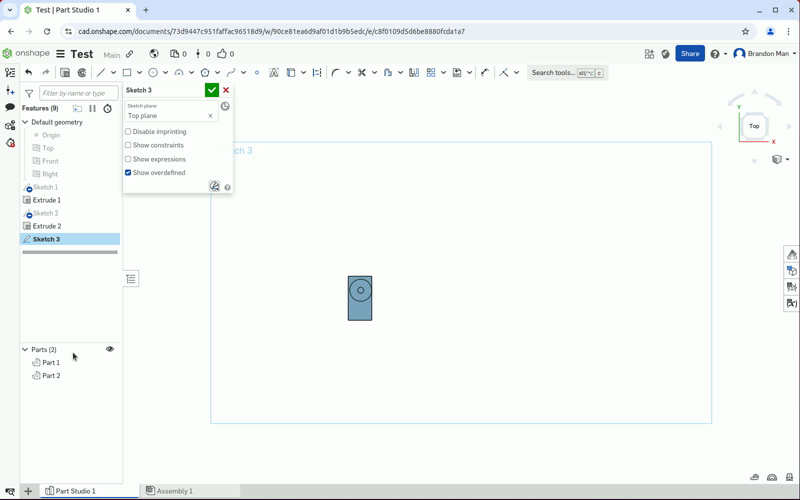
key(y)
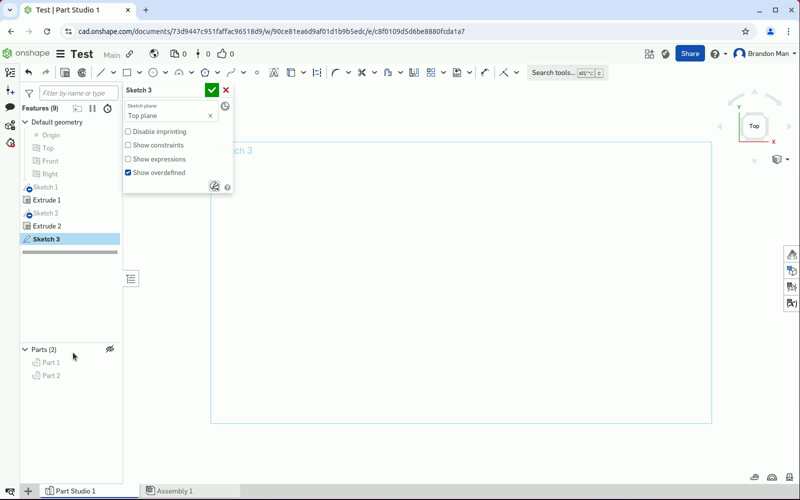
key(c)
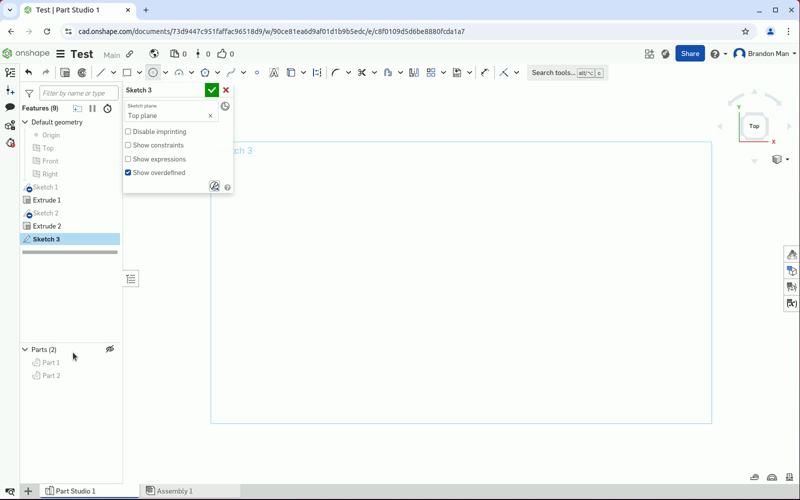
key_down(shift)
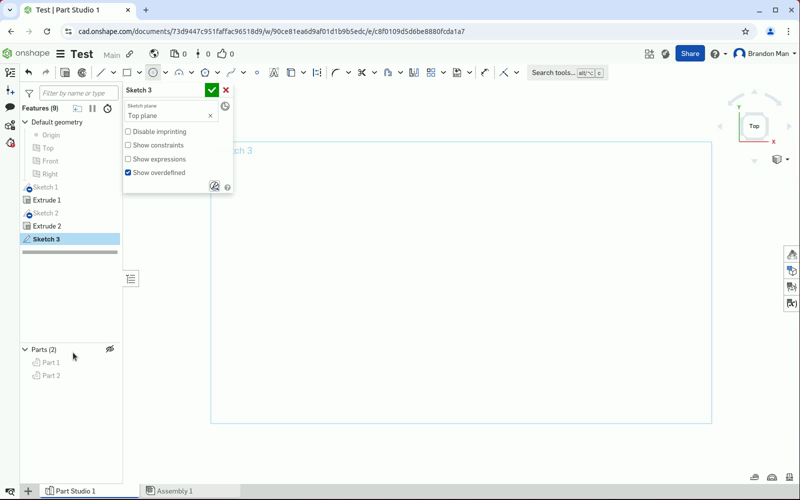
mouse_move(359, 290)
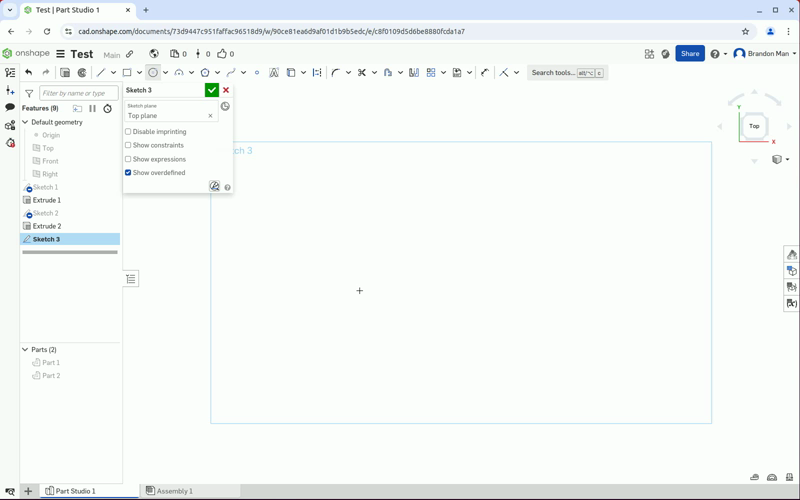
click(359, 290)
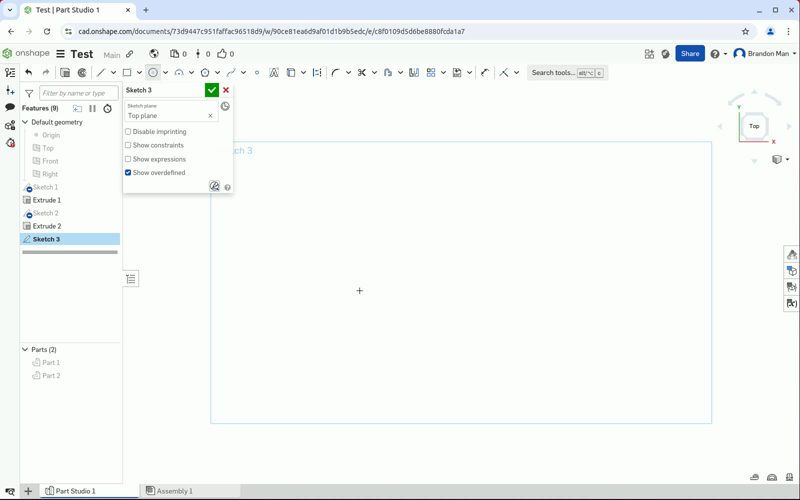
key_up(shift)
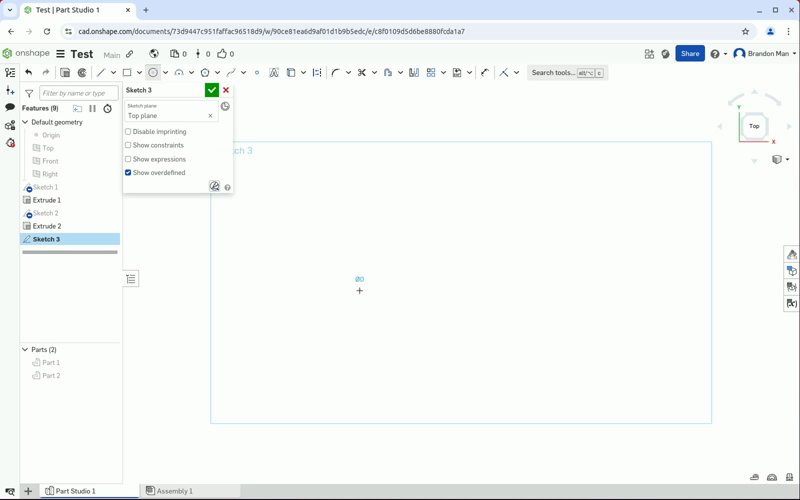
mouse_move(363, 290)
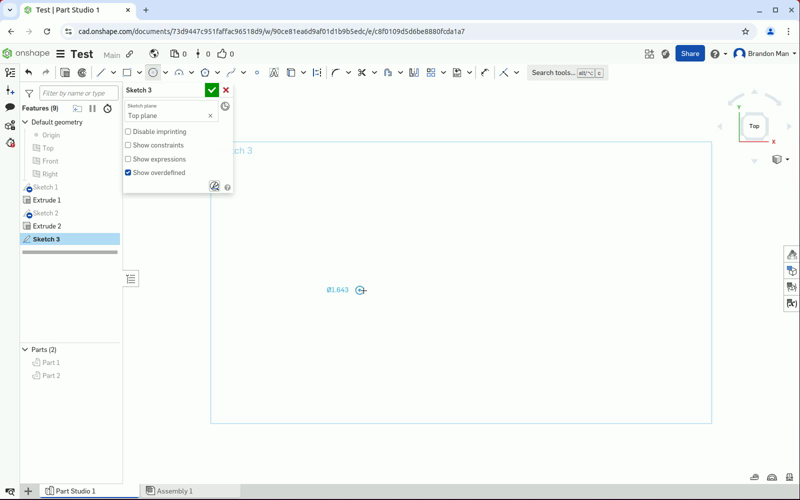
click(363, 290)
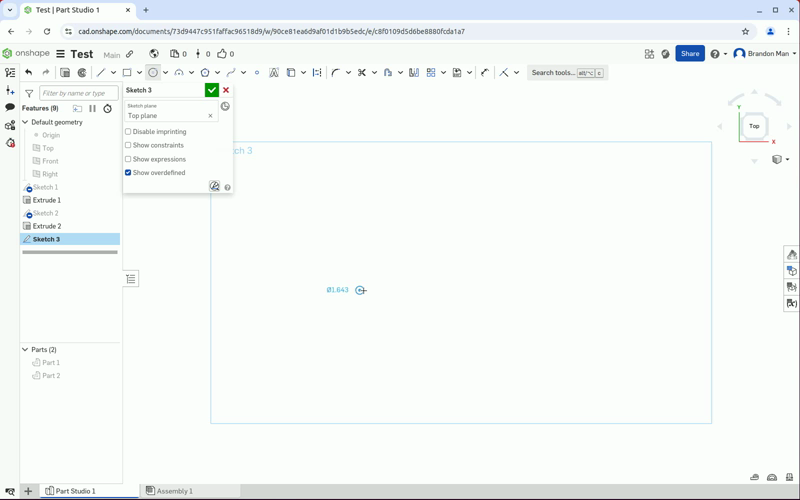
key(esc)
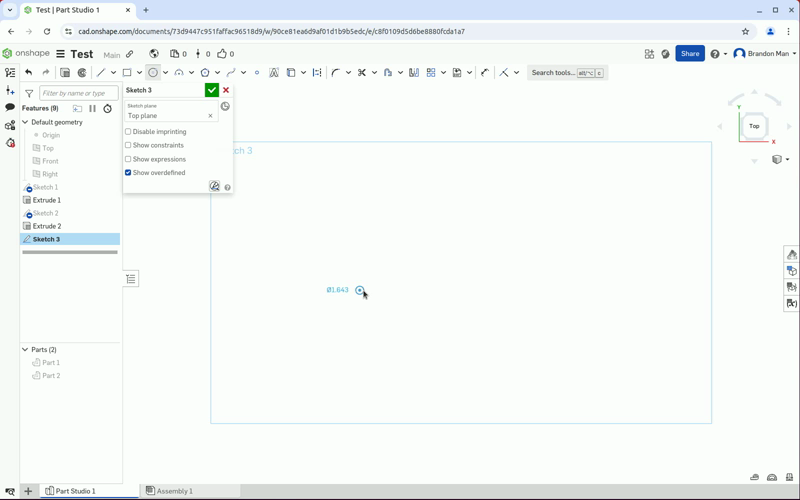
mouse_move(359, 288)
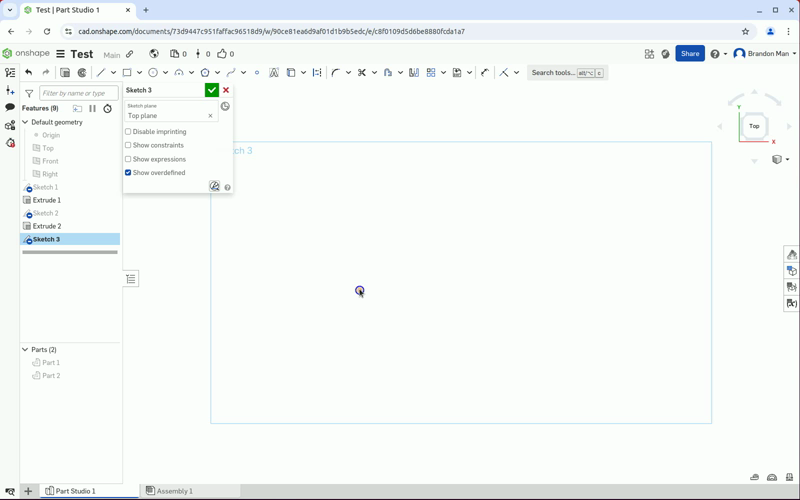
scroll(6)
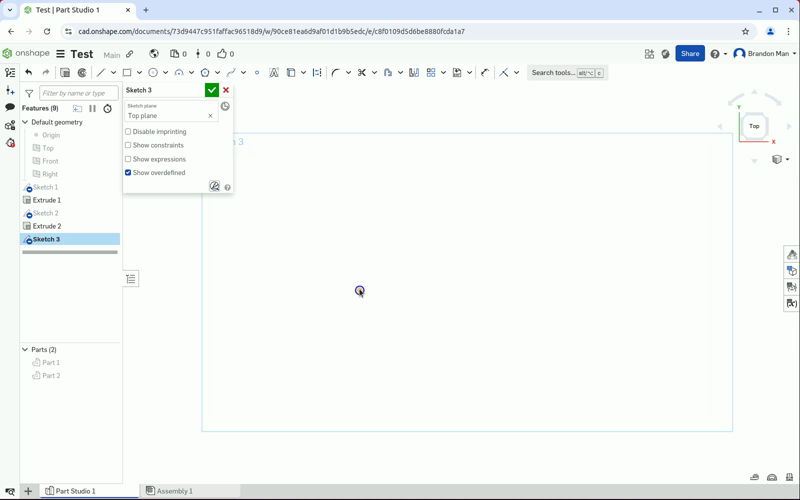
scroll(6)
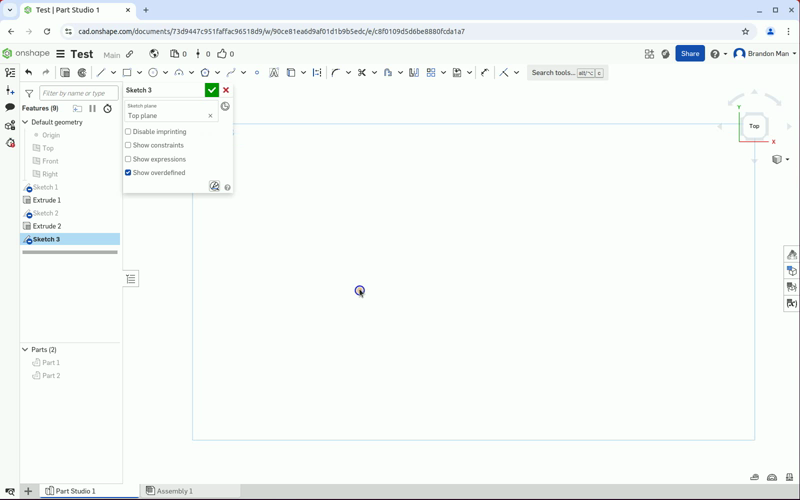
scroll(6)
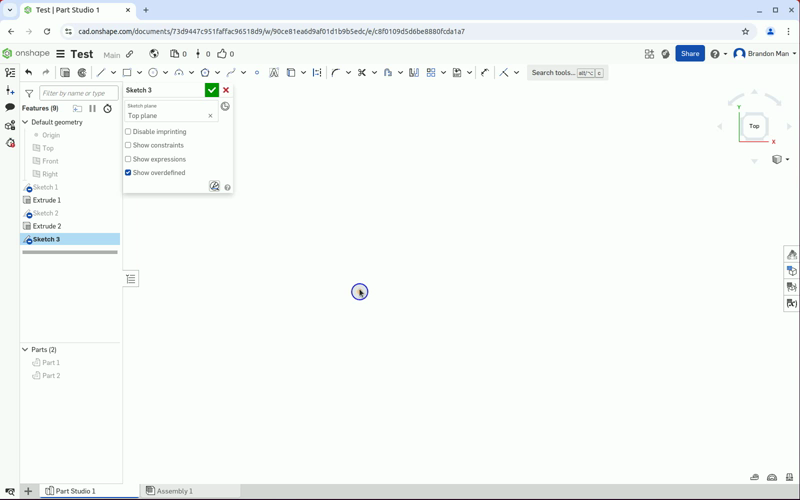
scroll(6)
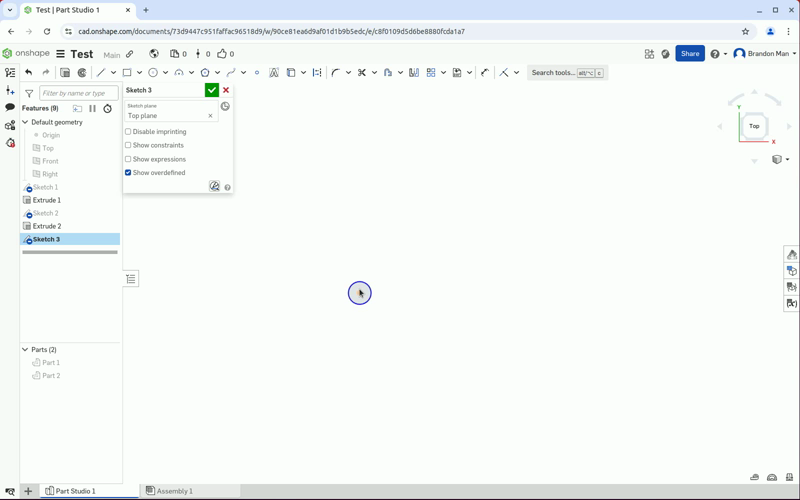
scroll(6)
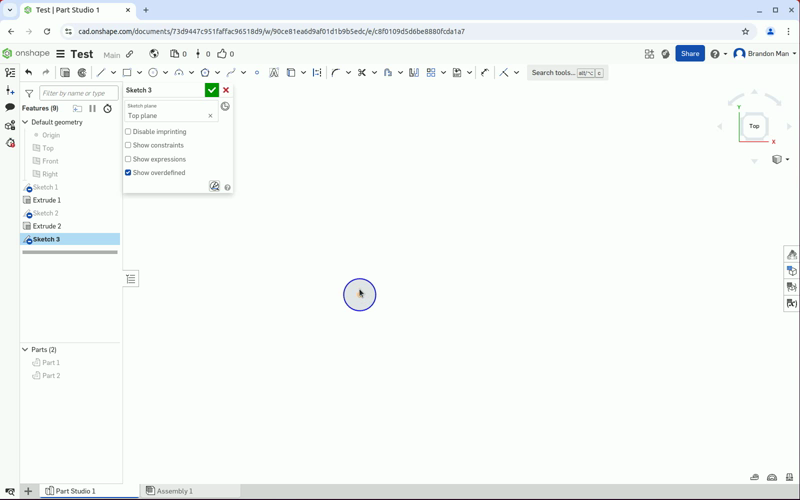
scroll(6)
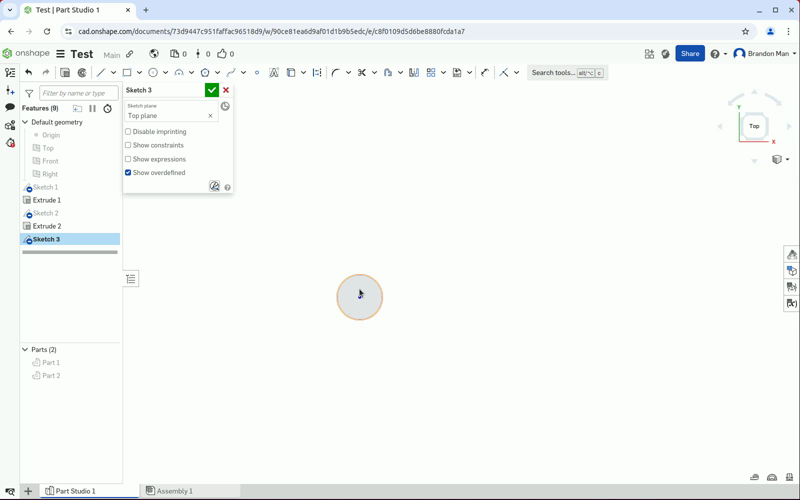
scroll(6)
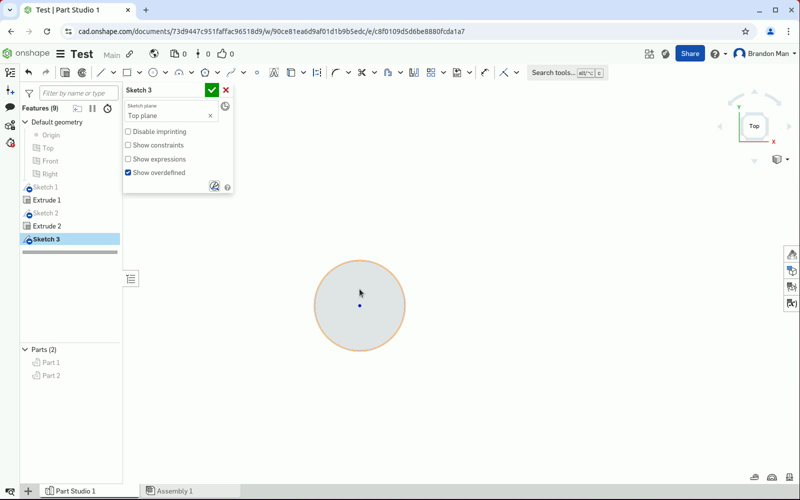
click(359, 288)
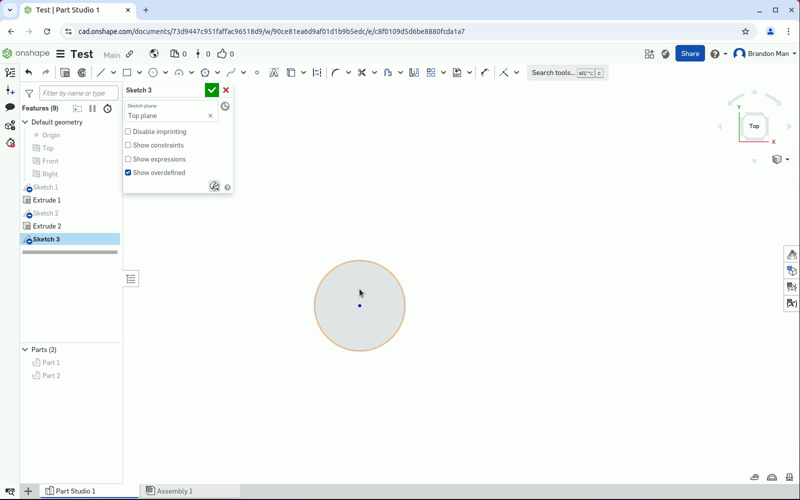
scroll(-6)
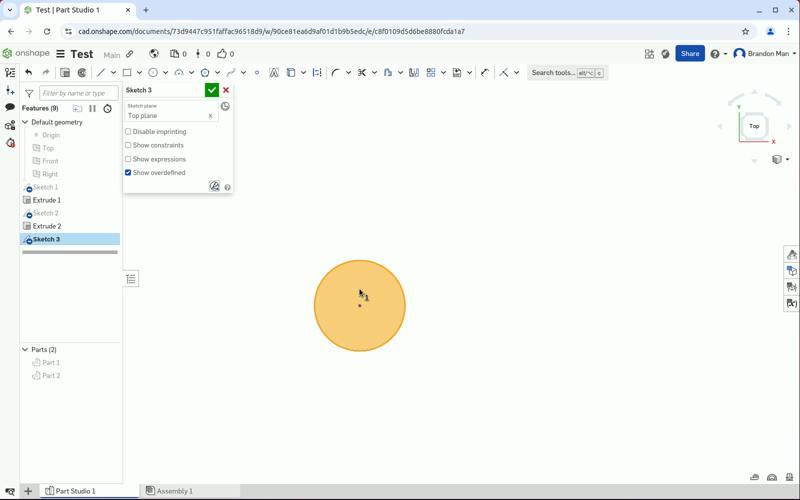
scroll(-6)
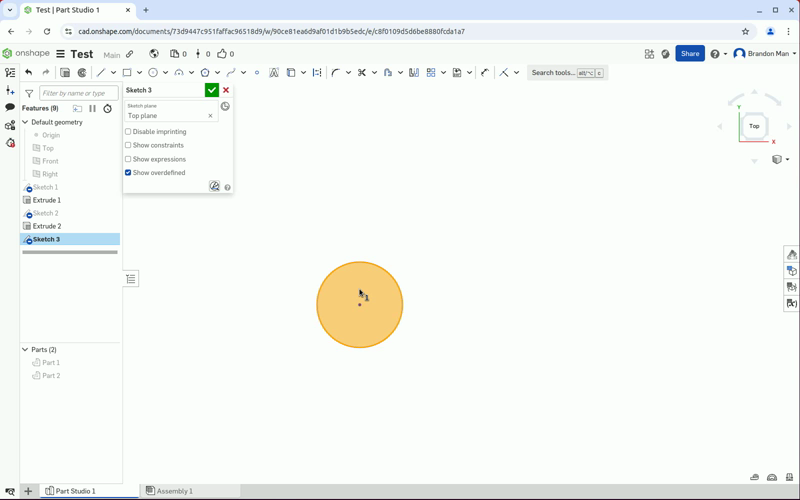
scroll(-6)
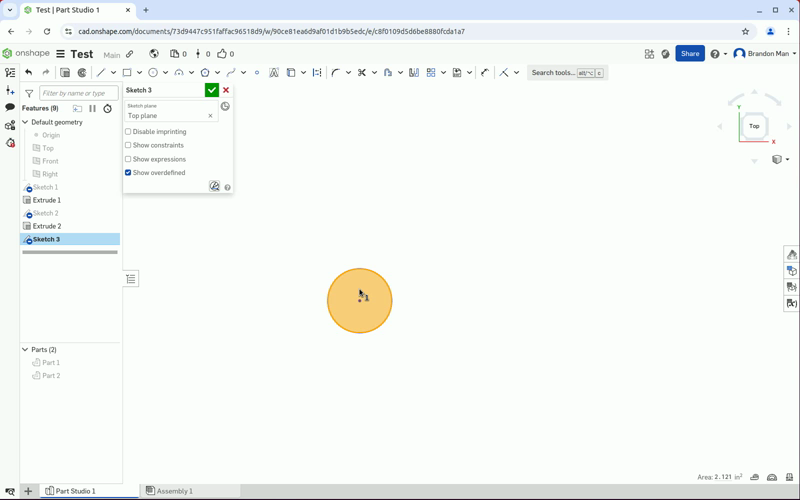
scroll(-6)
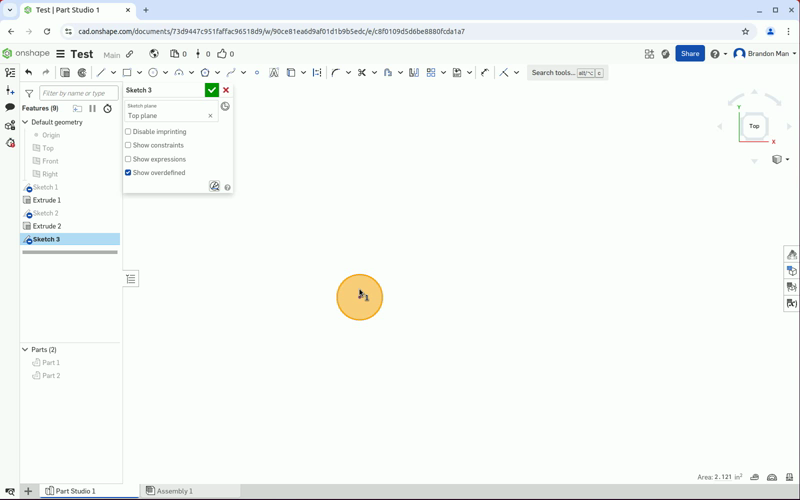
scroll(-6)
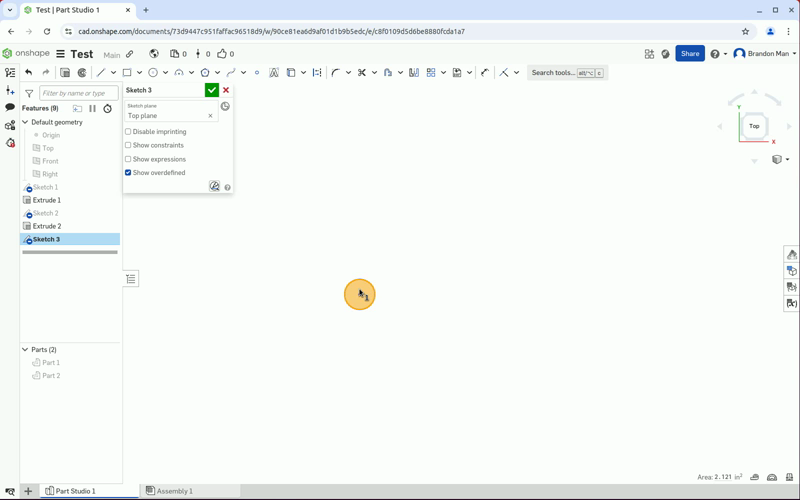
scroll(-6)
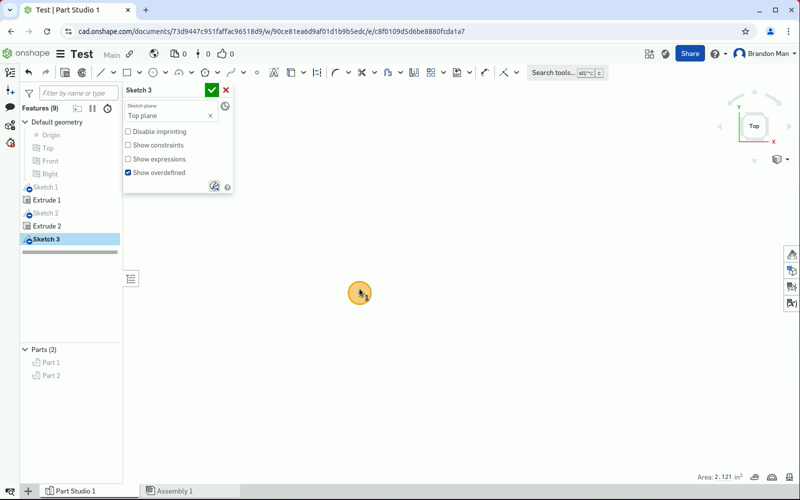
scroll(-6)
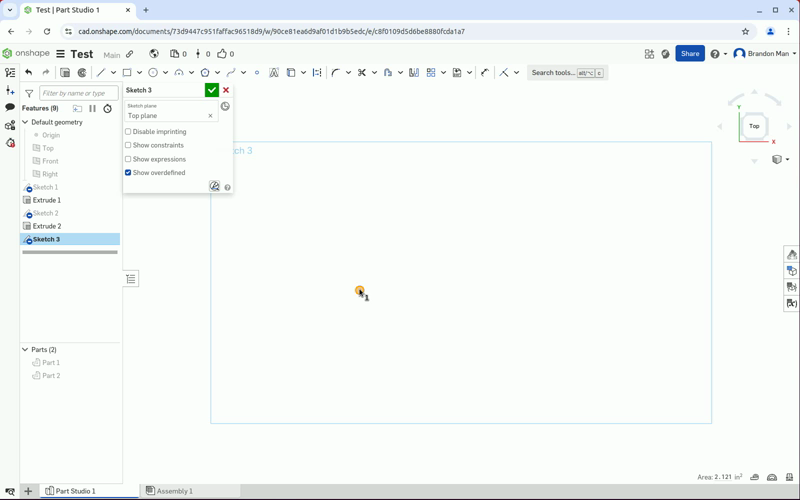
mouse_move(73, 352)
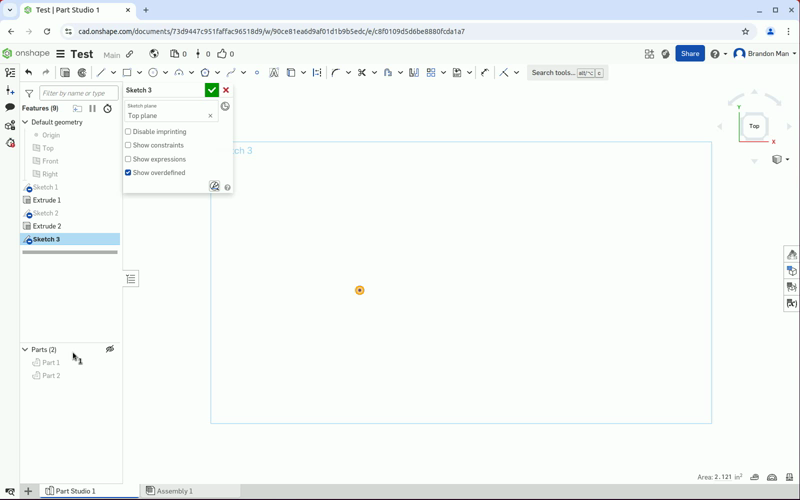
key(shift+y)
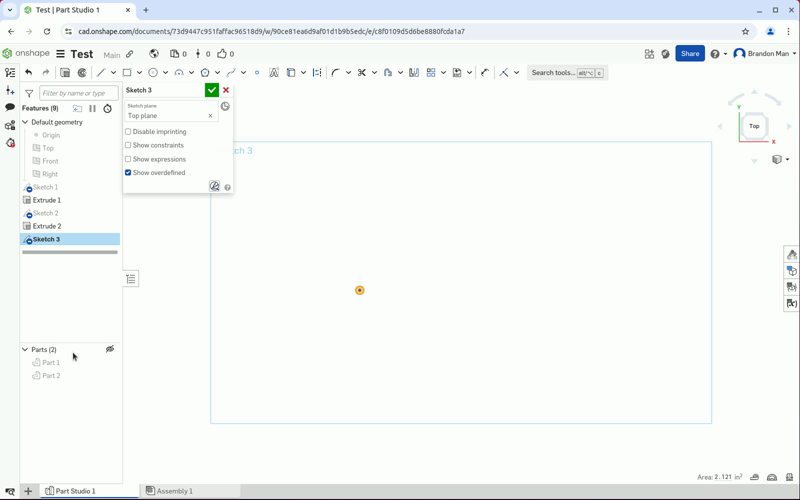
key(shift+e)
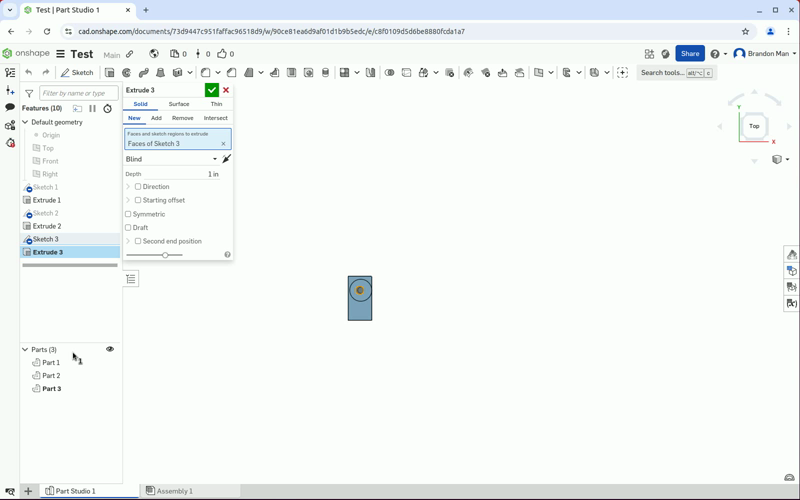
mouse_move(143, 106)
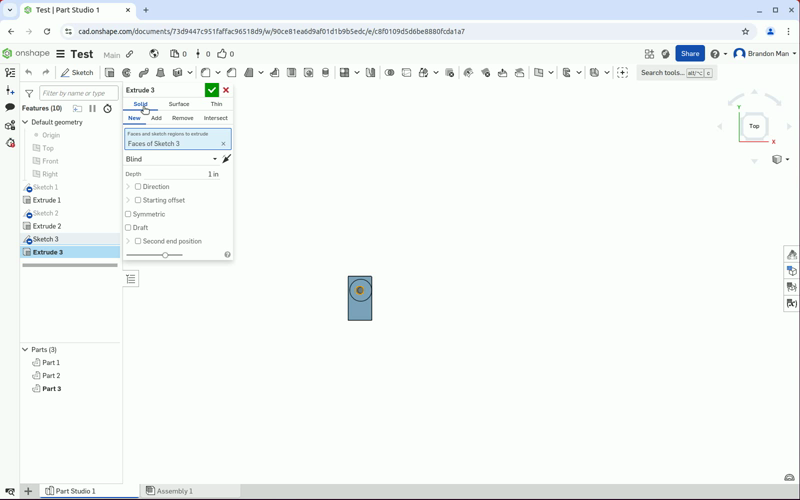
click(143, 106)
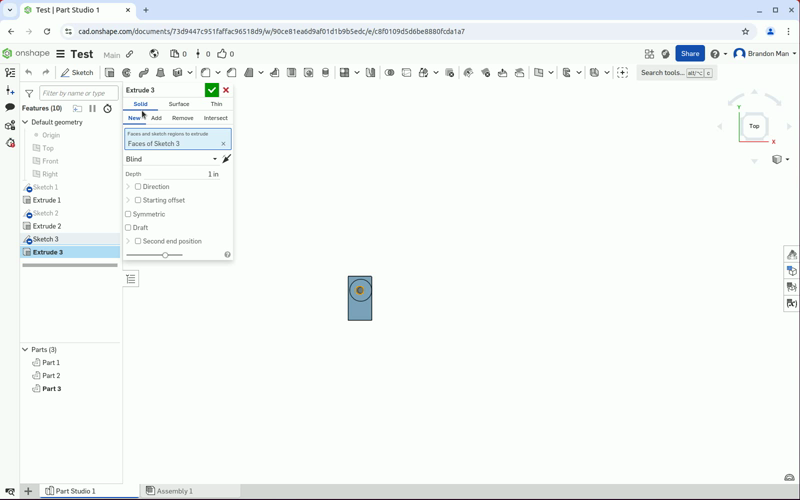
mouse_move(137, 120)
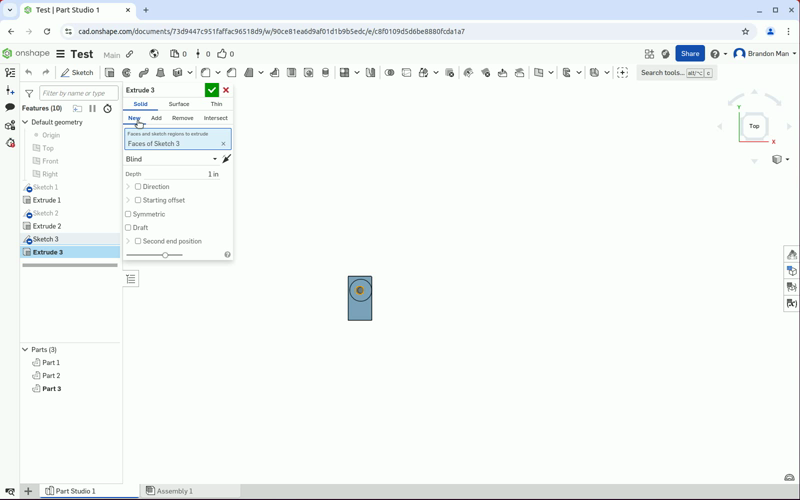
click(137, 120)
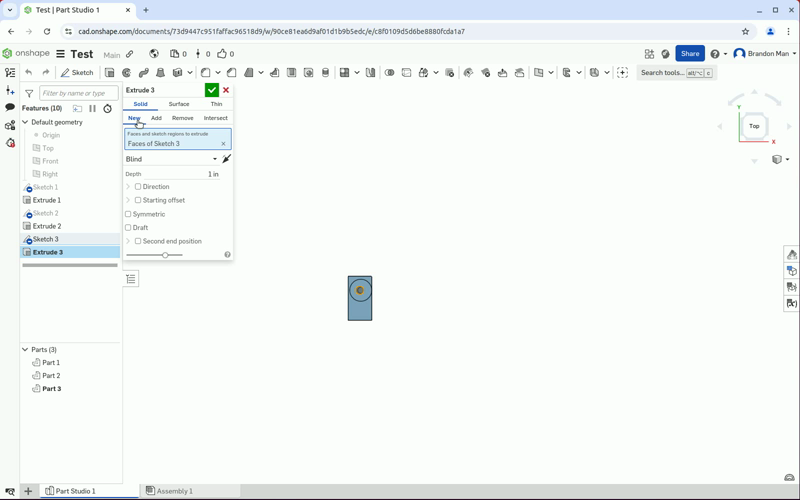
key(tab, 4)
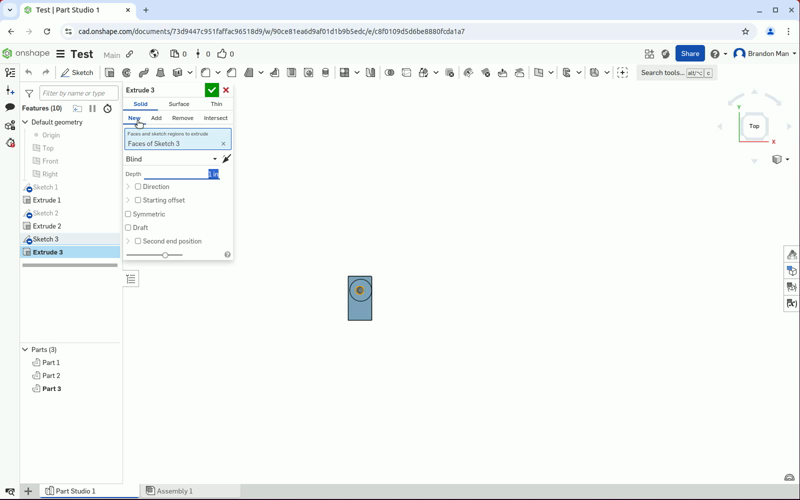
text(8.425)
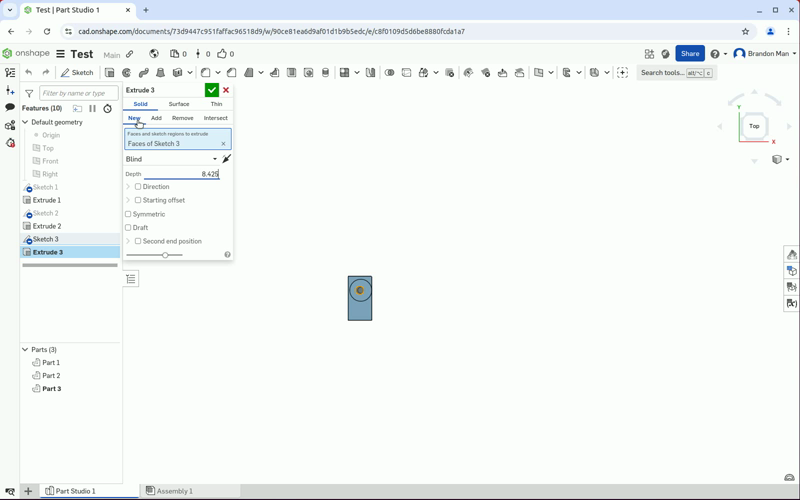
key(enter)
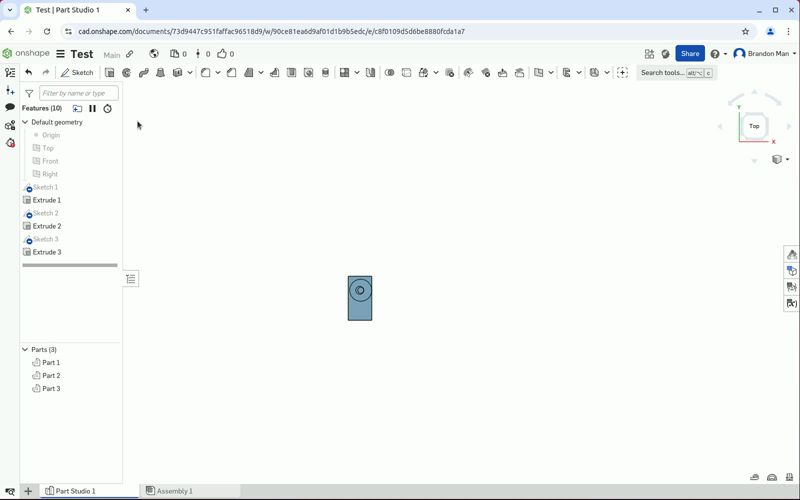
key(shift+h)
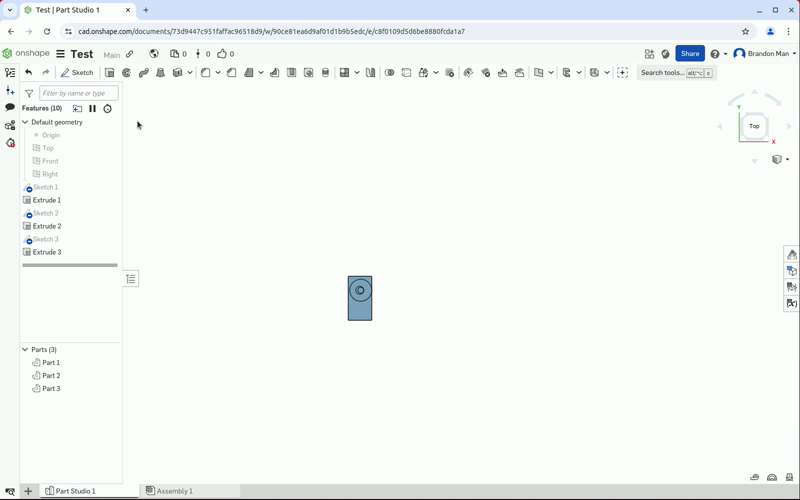
key(shift+h)
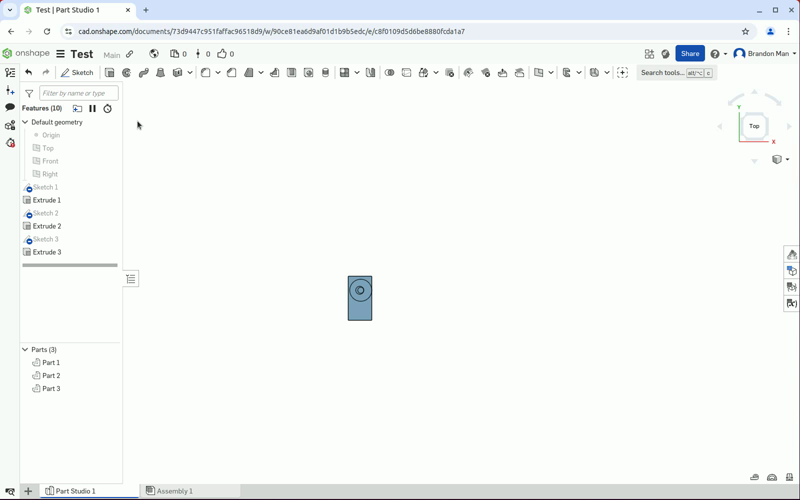
mouse_move(73, 189)
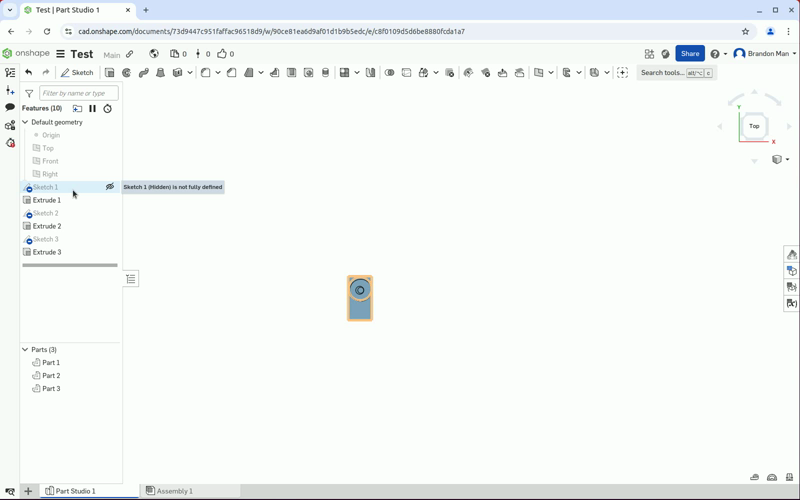
click(73, 189)
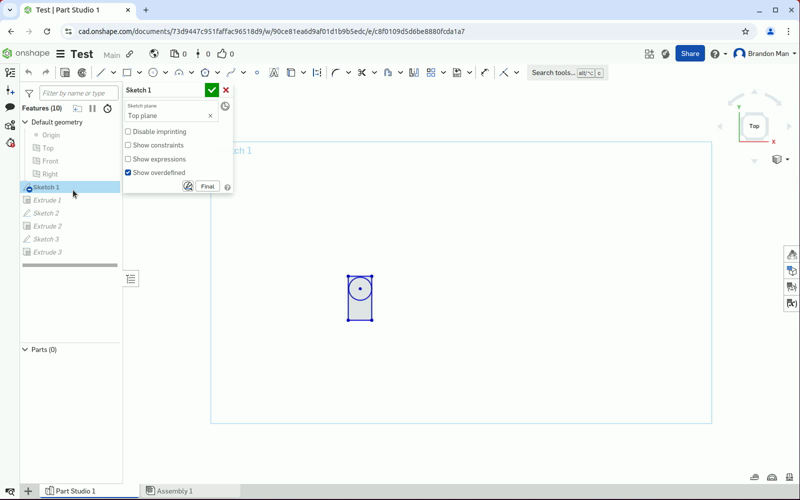
mouse_move(229, 92)
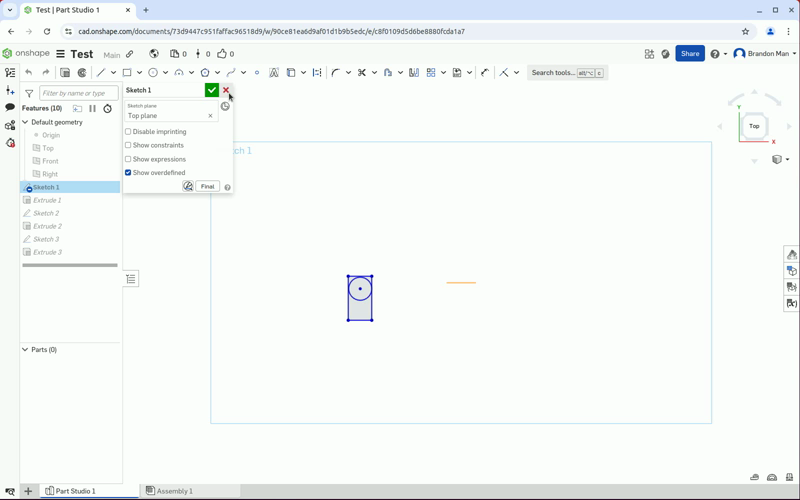
click(229, 92)
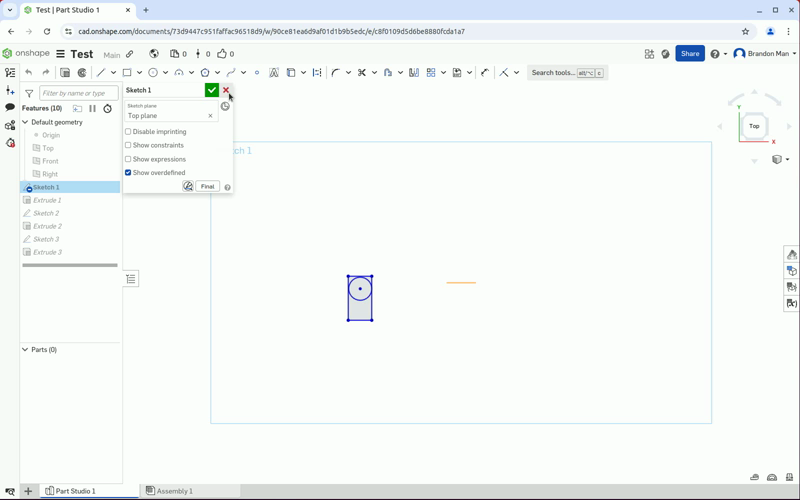
key(shift+s)
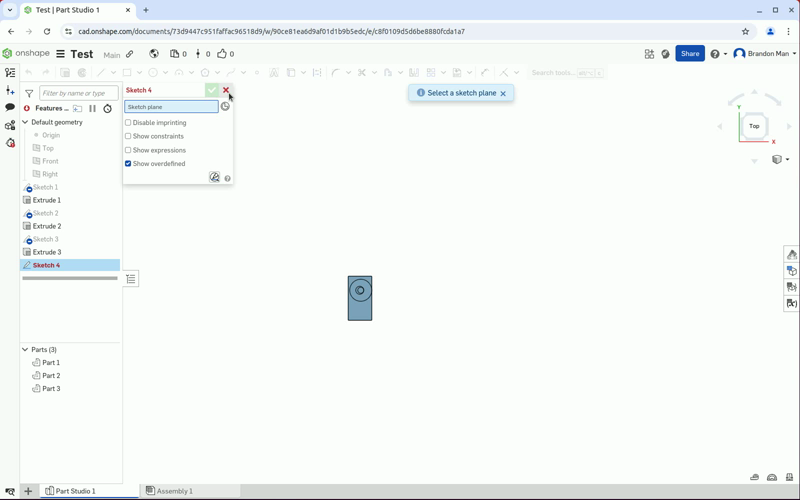
mouse_move(73, 150)
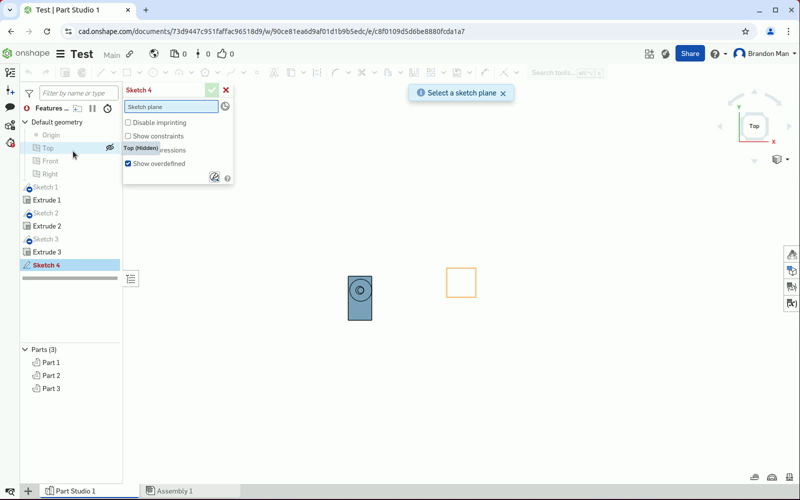
click(73, 150)
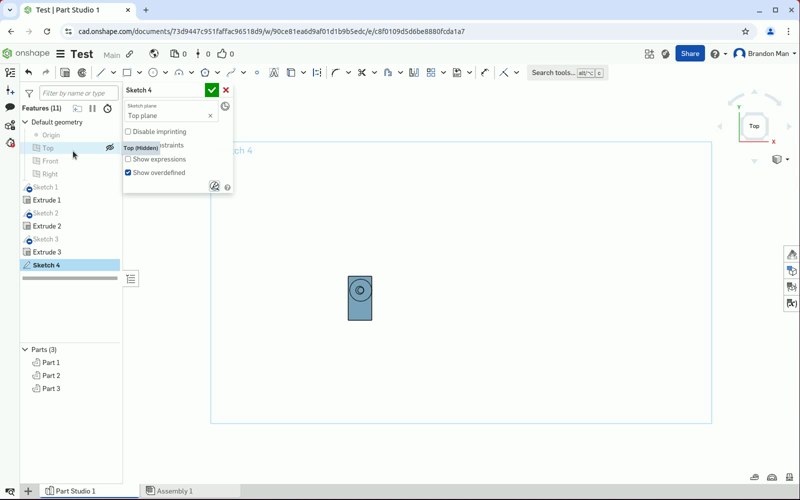
mouse_move(73, 352)
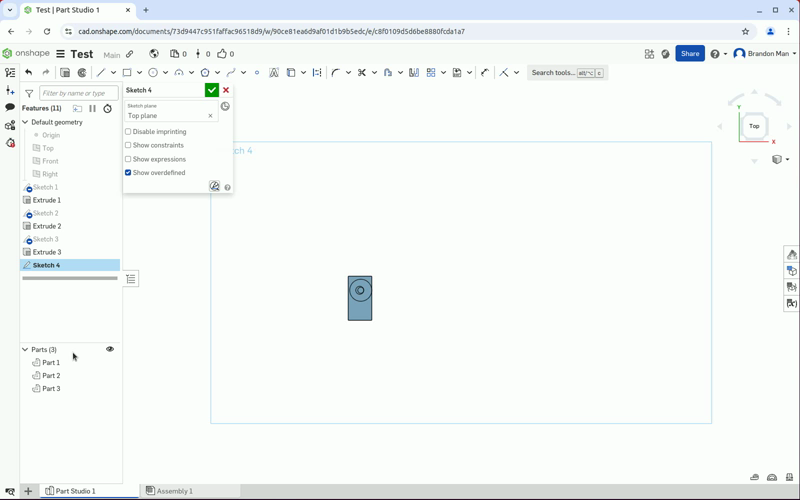
key(y)
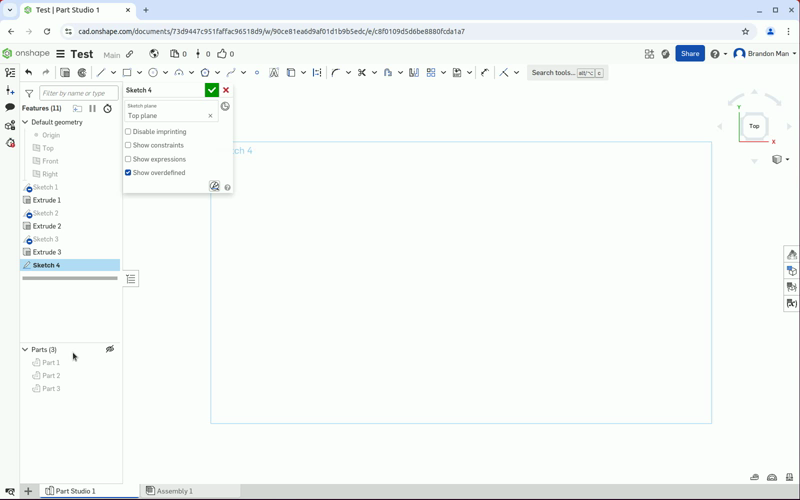
key(c)
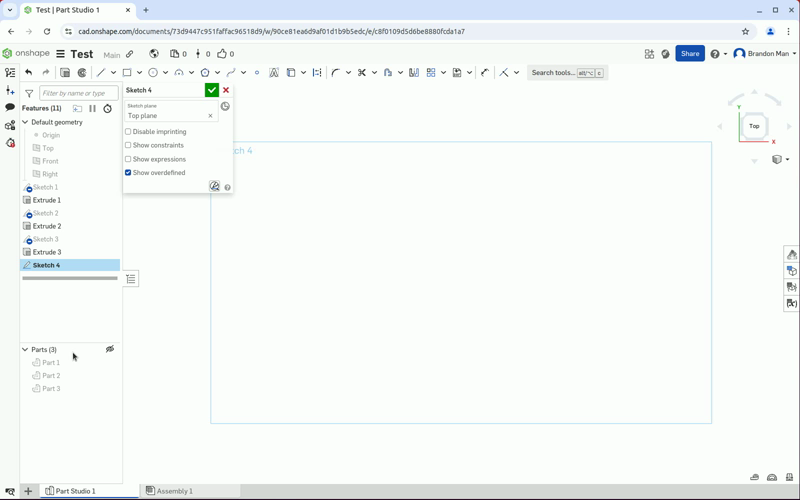
key_down(shift)
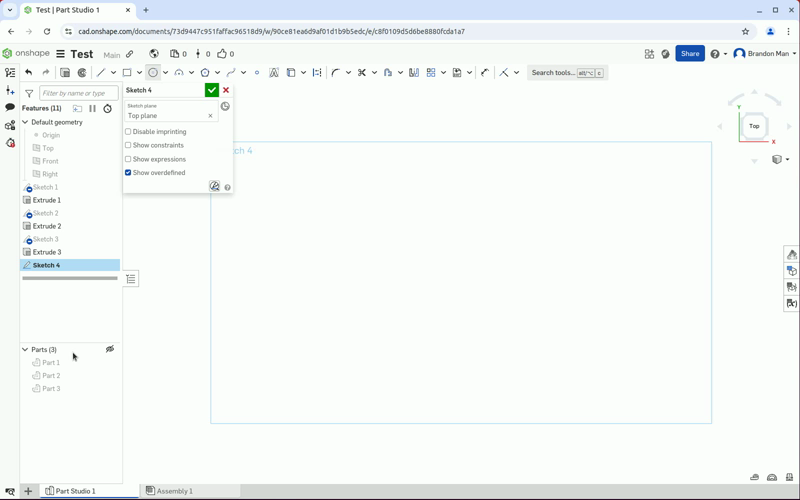
mouse_move(360, 290)
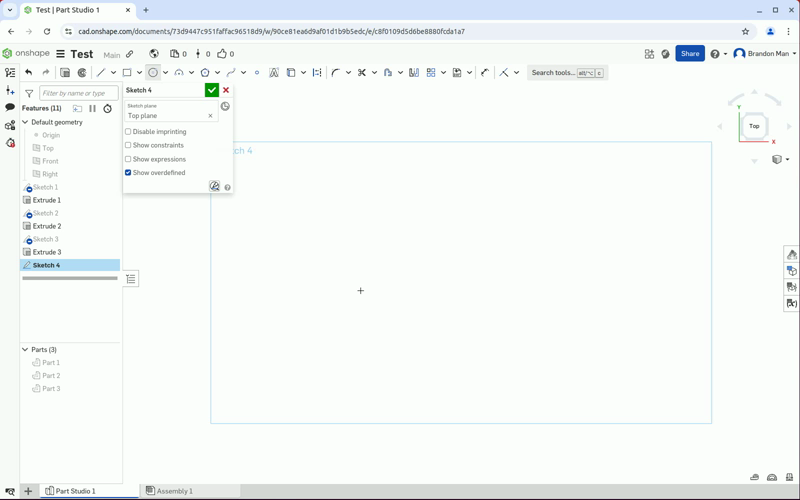
click(360, 290)
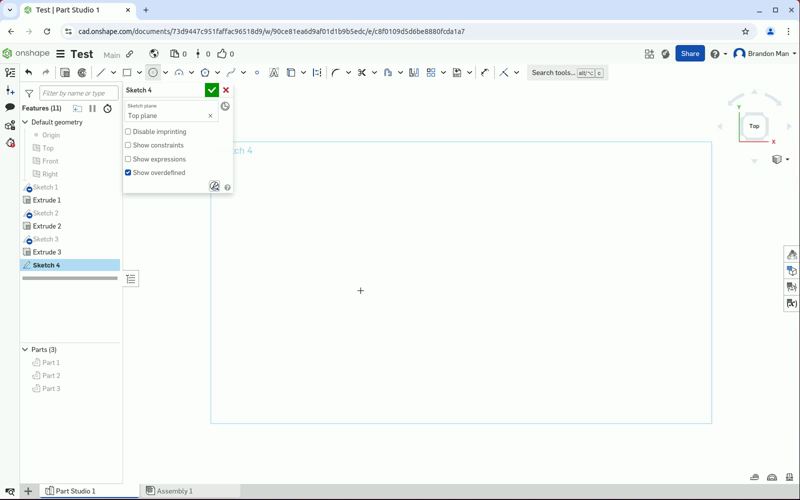
key_up(shift)
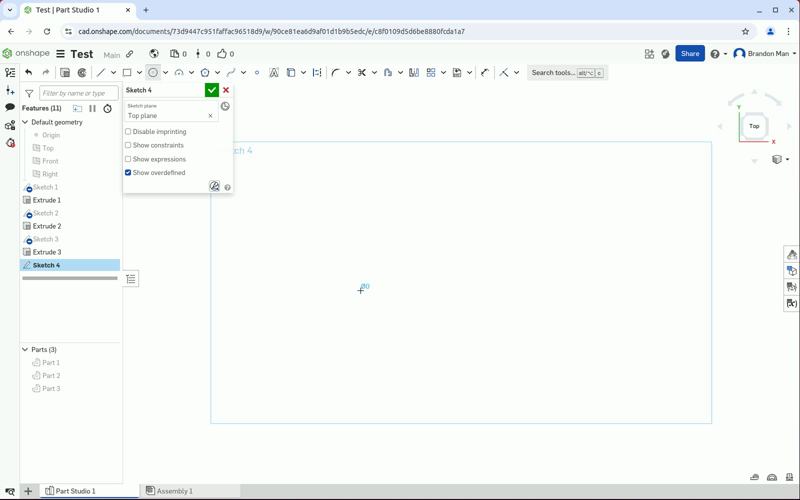
mouse_move(371, 290)
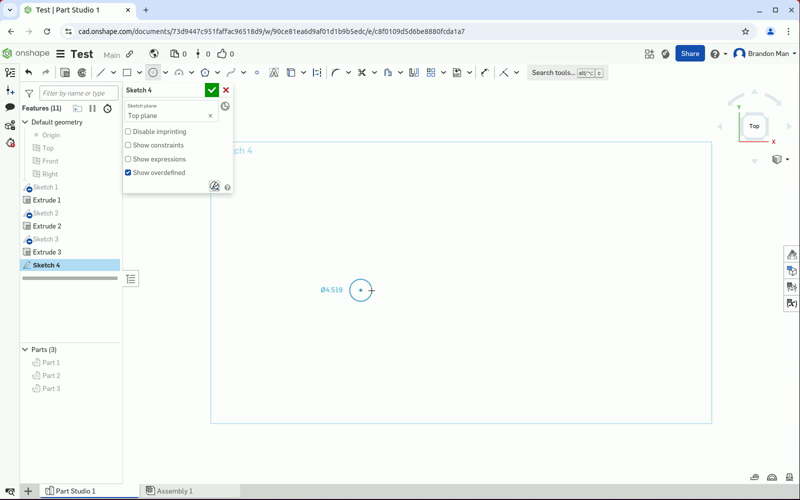
click(371, 290)
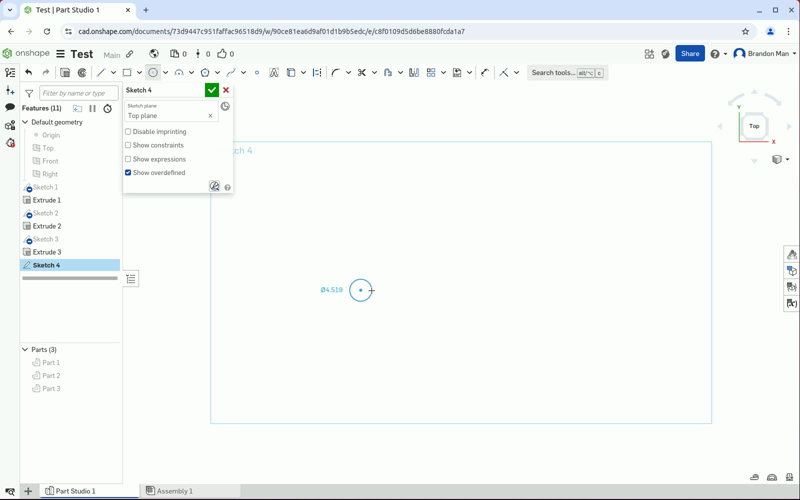
key(esc)
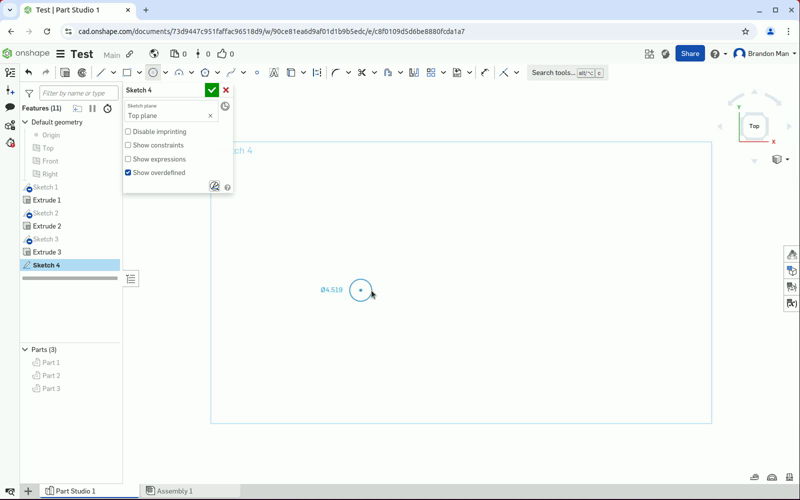
key(c)
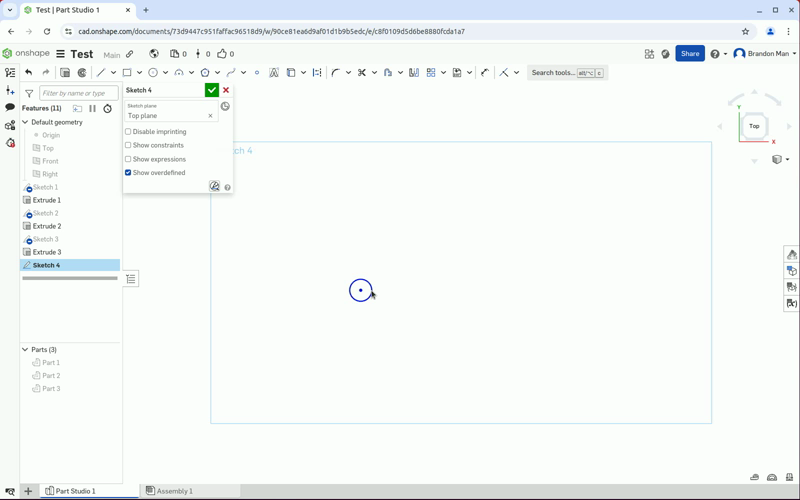
key_down(shift)
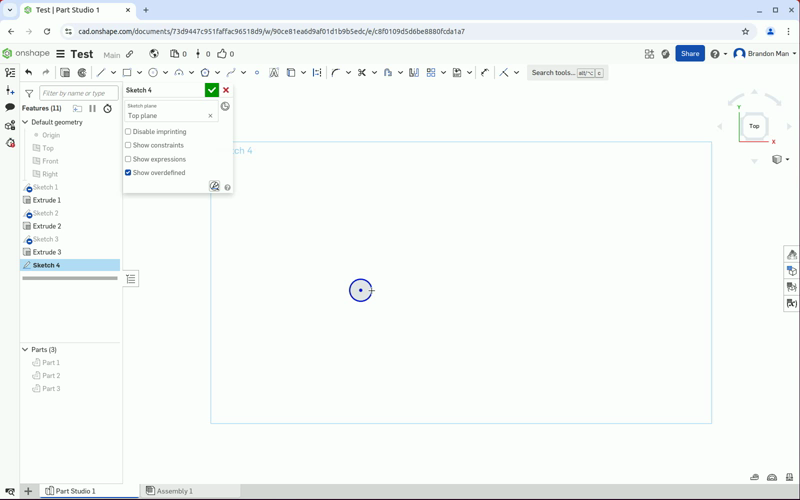
mouse_move(360, 290)
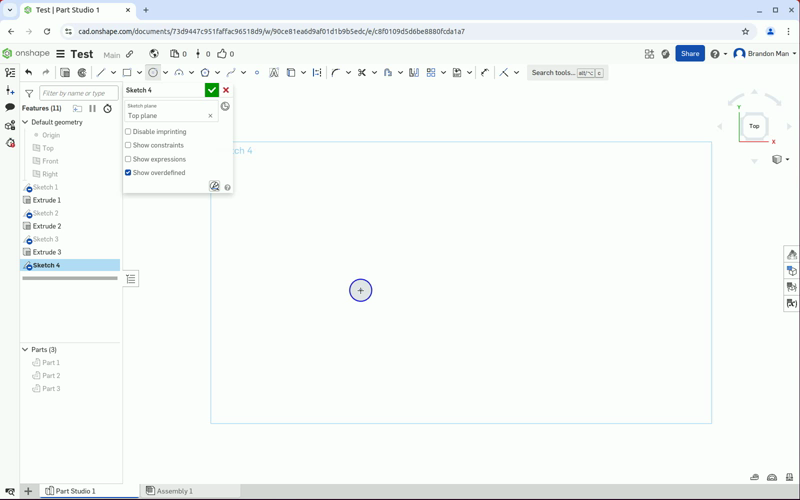
click(360, 290)
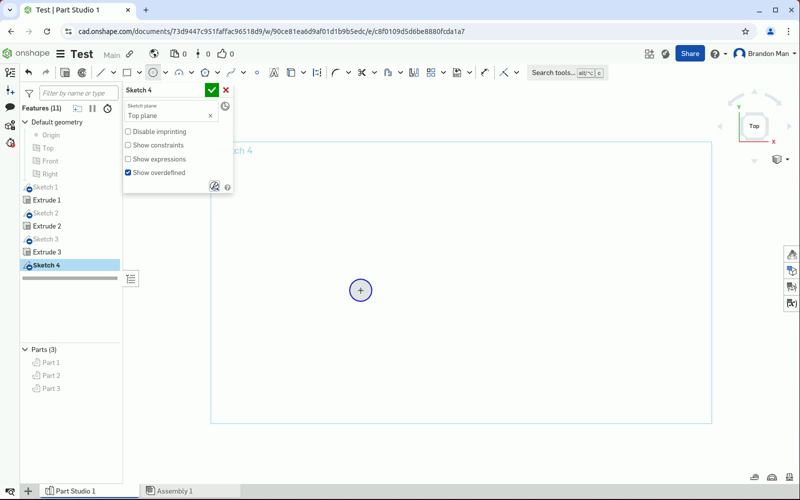
key_up(shift)
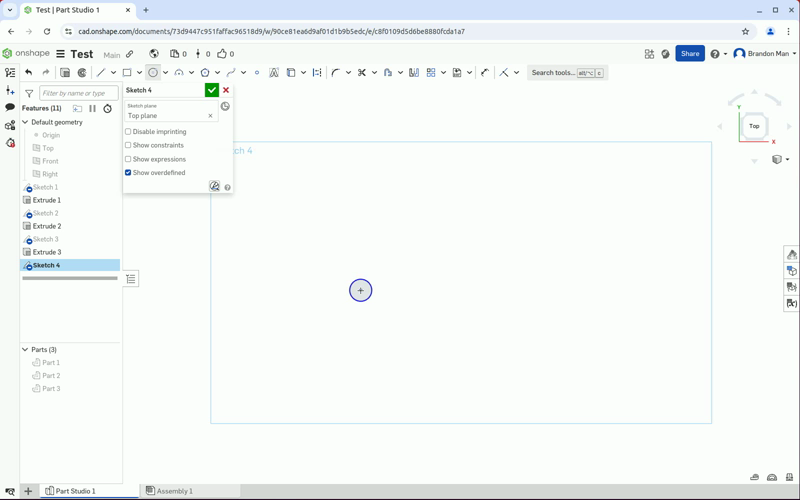
mouse_move(363, 290)
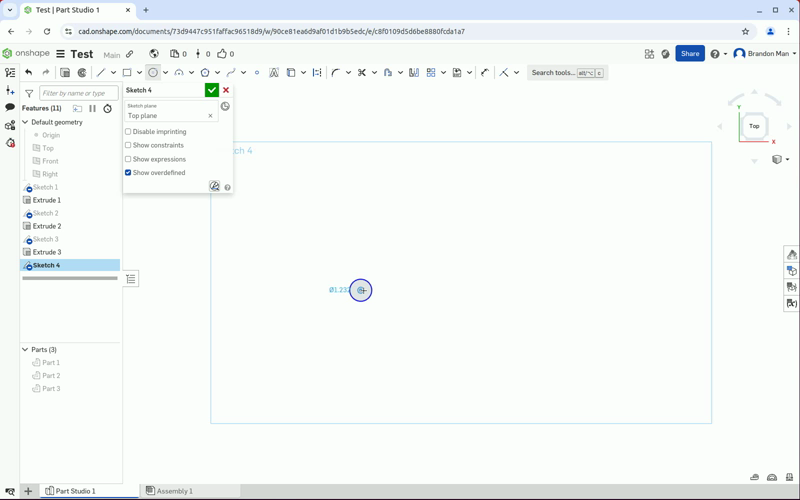
scroll(6)
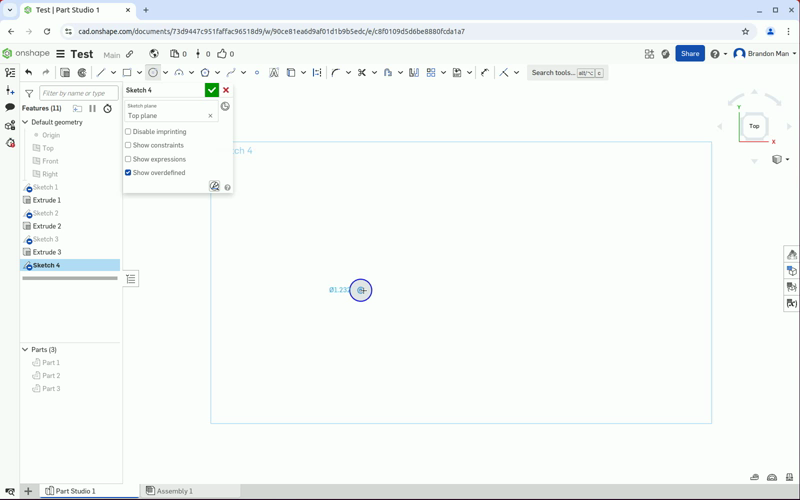
scroll(6)
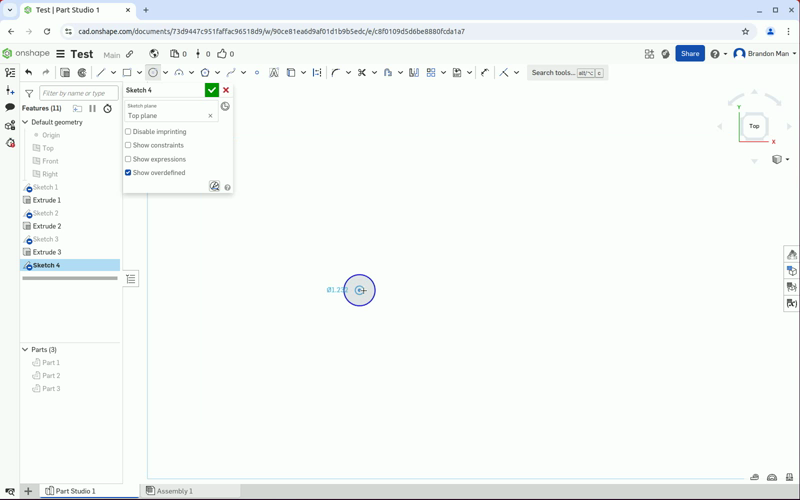
scroll(6)
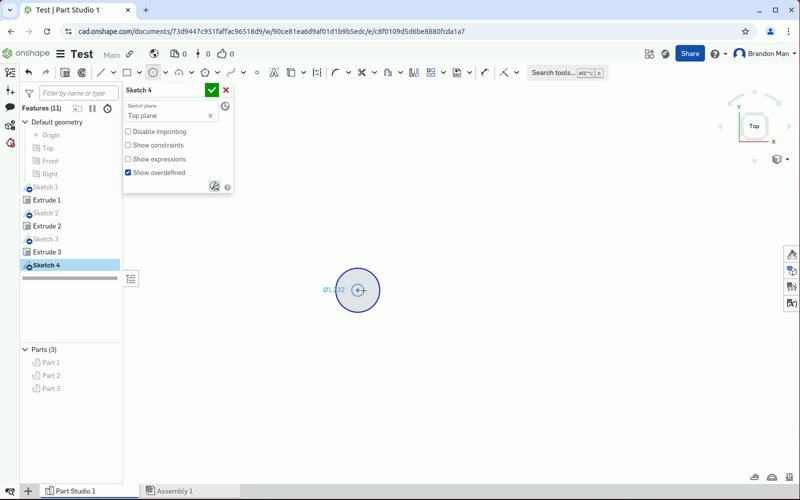
scroll(6)
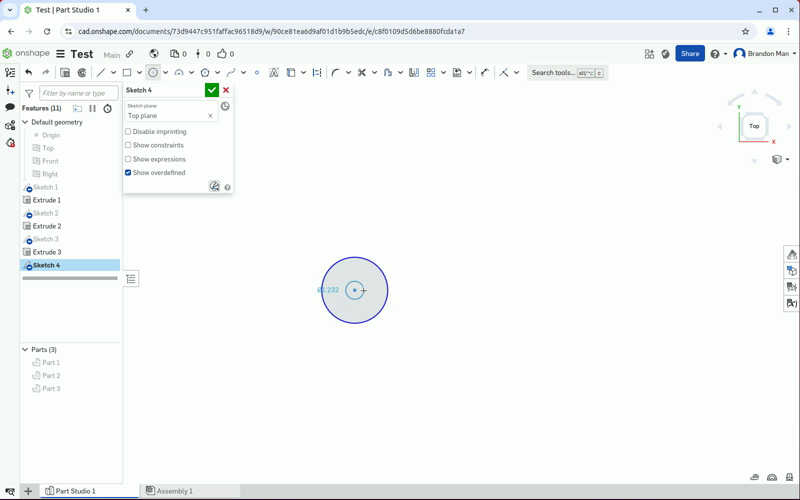
scroll(6)
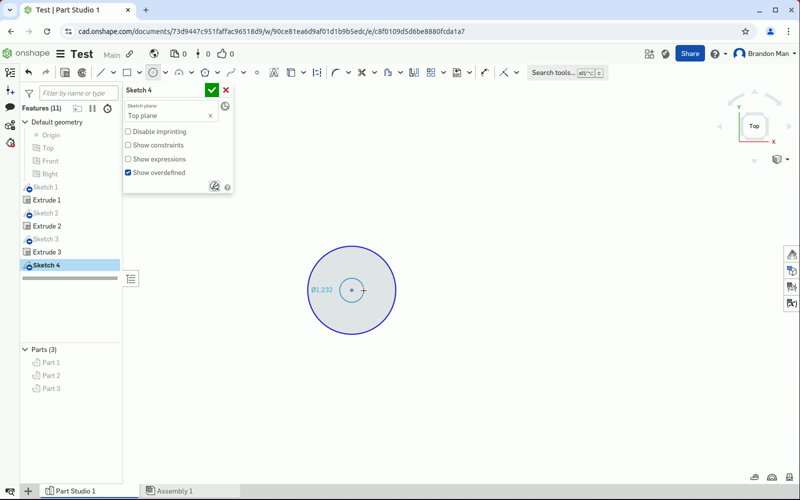
scroll(6)
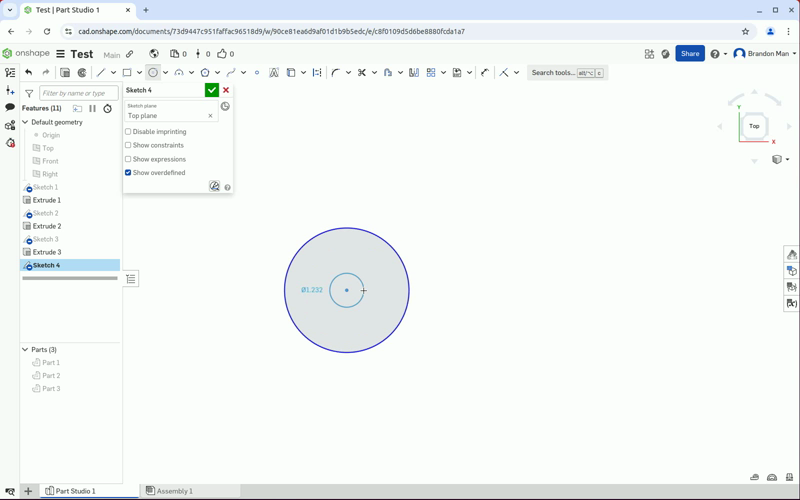
scroll(6)
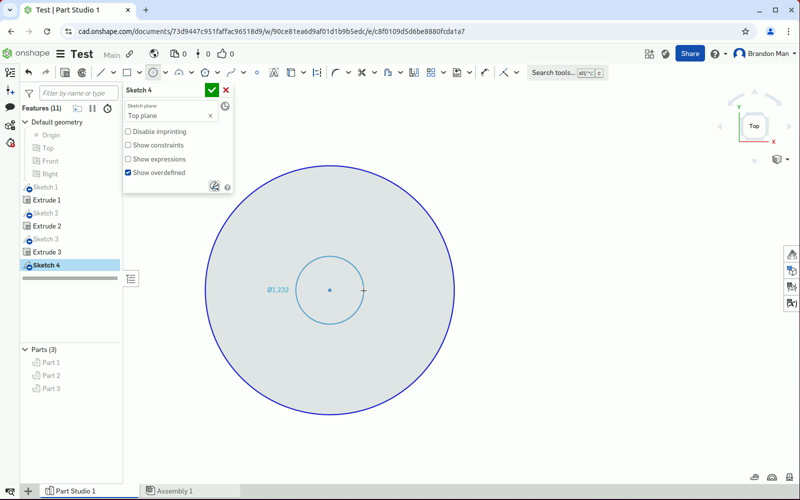
click(363, 290)
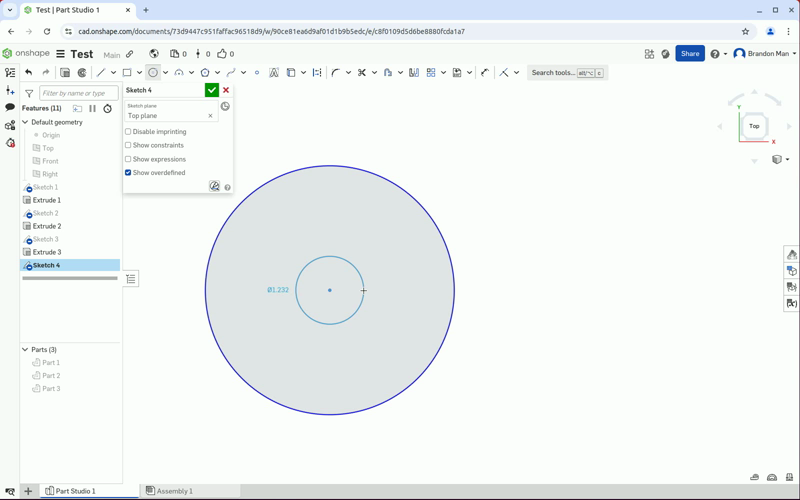
scroll(-6)
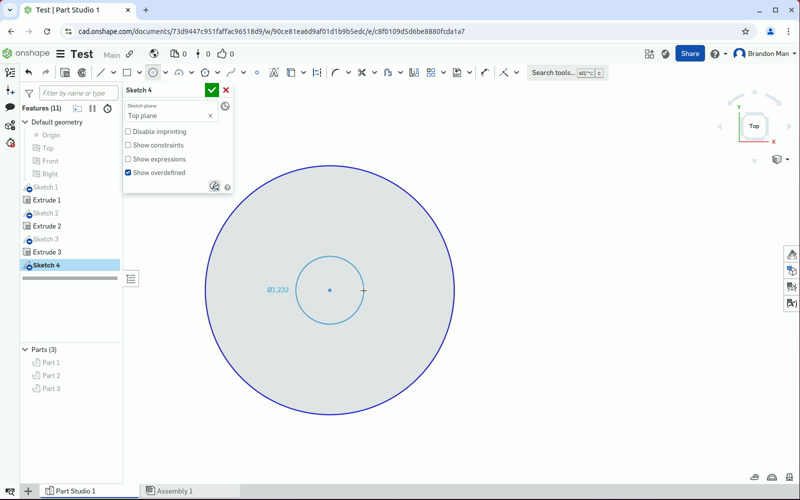
scroll(-6)
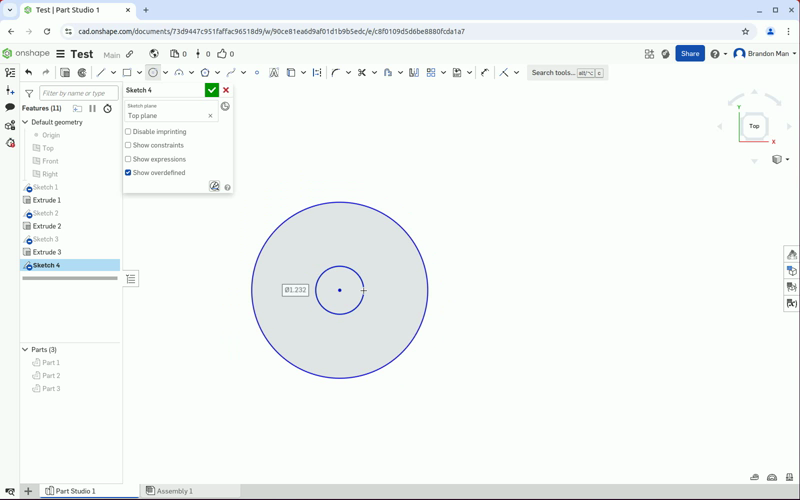
scroll(-6)
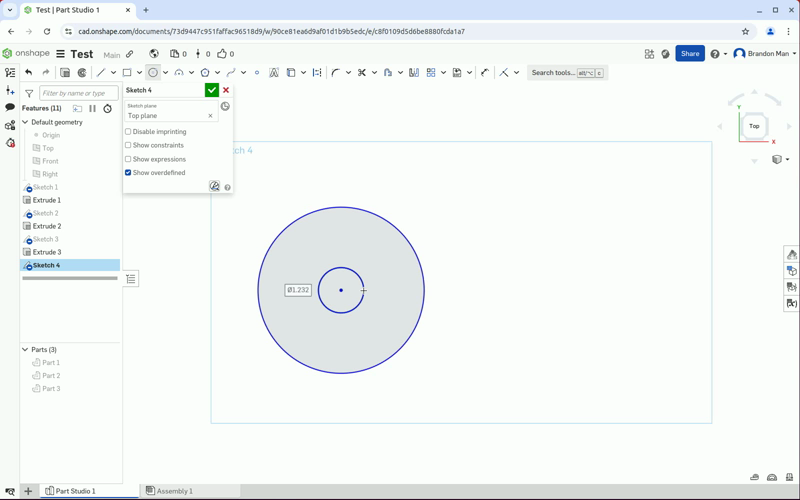
scroll(-6)
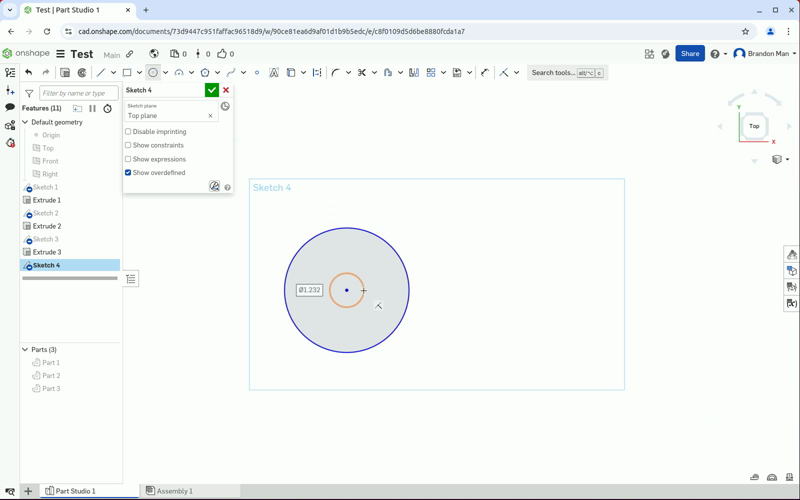
scroll(-6)
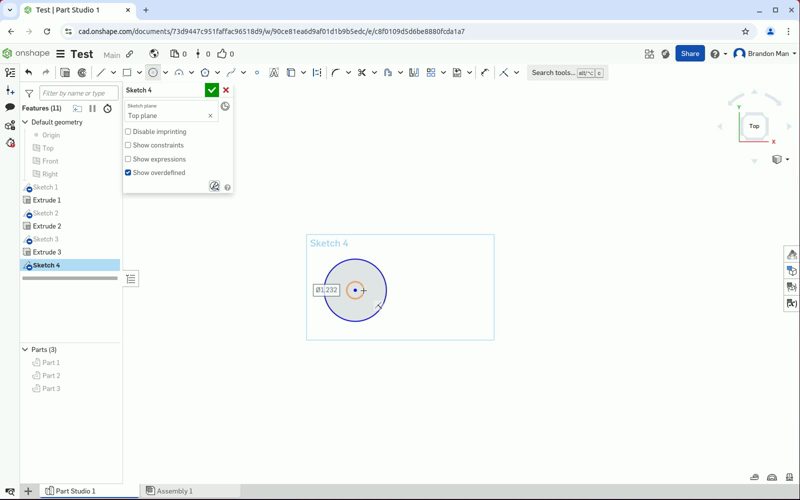
scroll(-6)
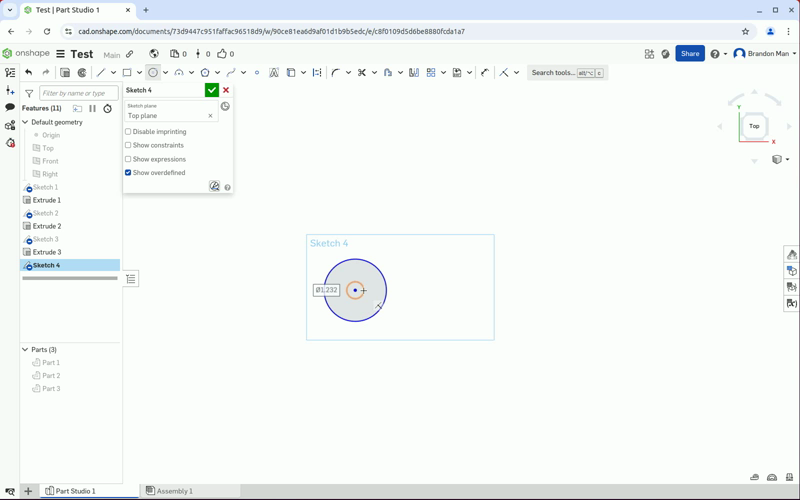
scroll(-6)
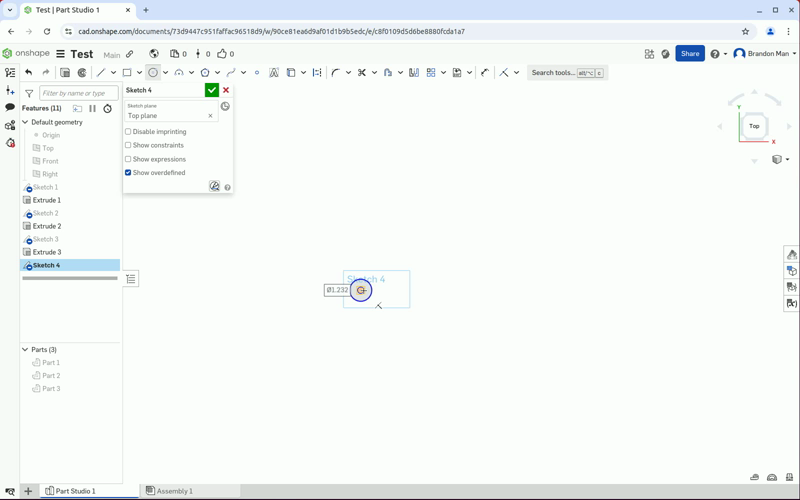
key(esc)
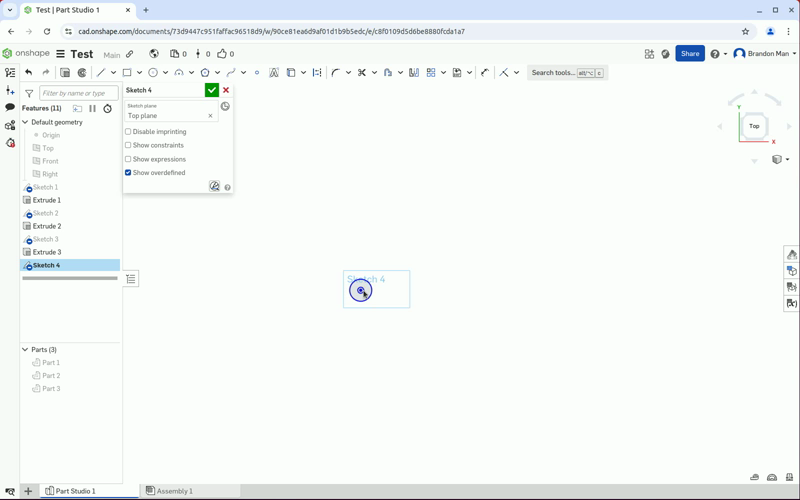
mouse_move(352, 293)
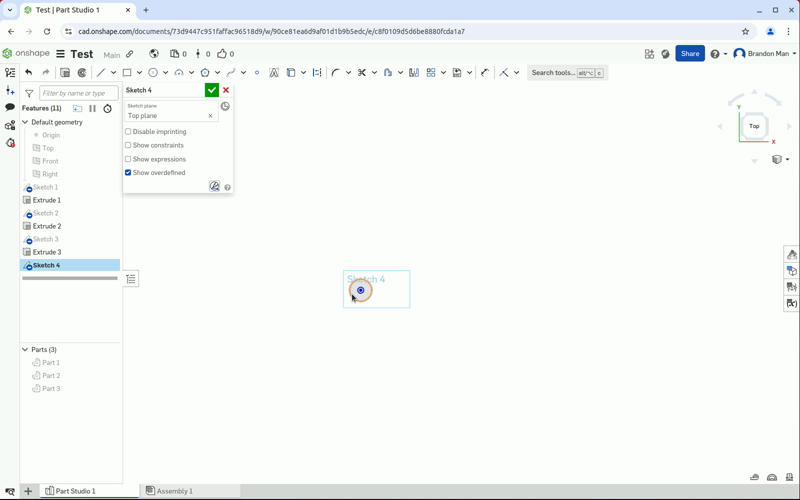
scroll(6)
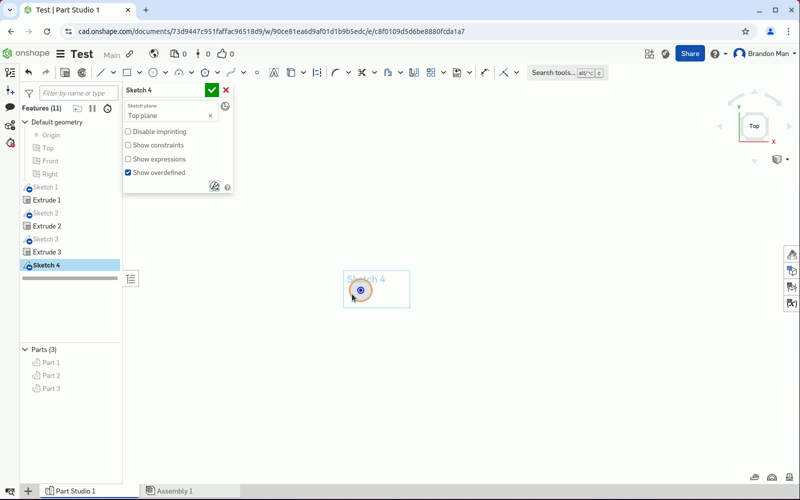
scroll(6)
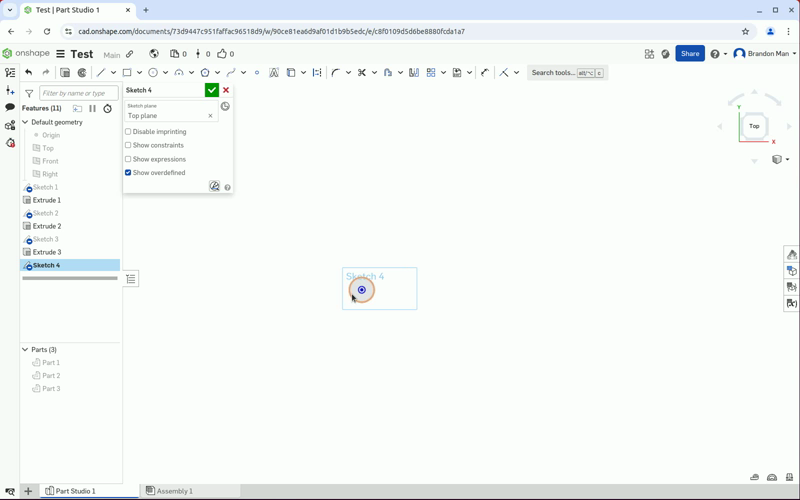
scroll(6)
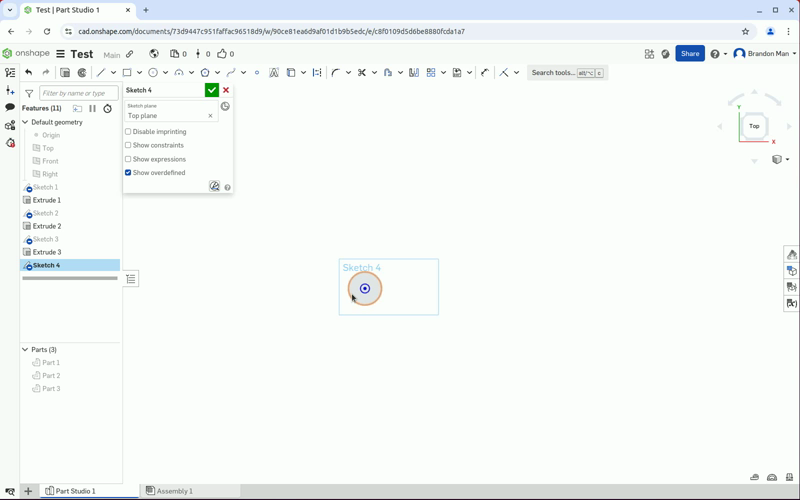
scroll(6)
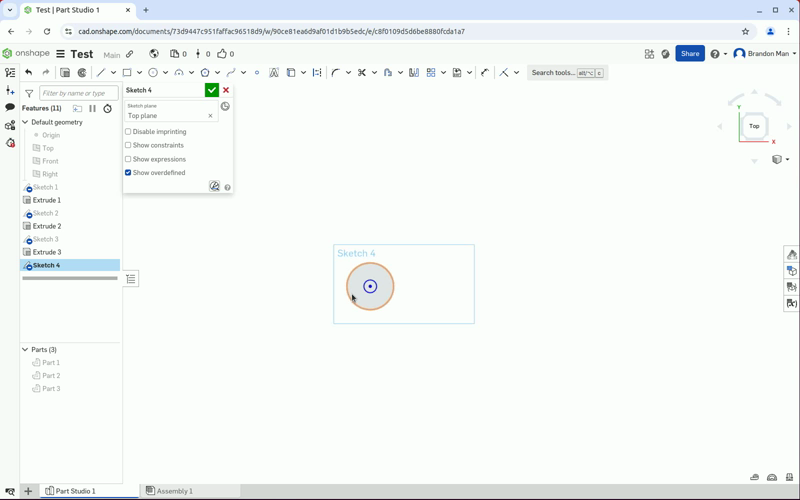
scroll(6)
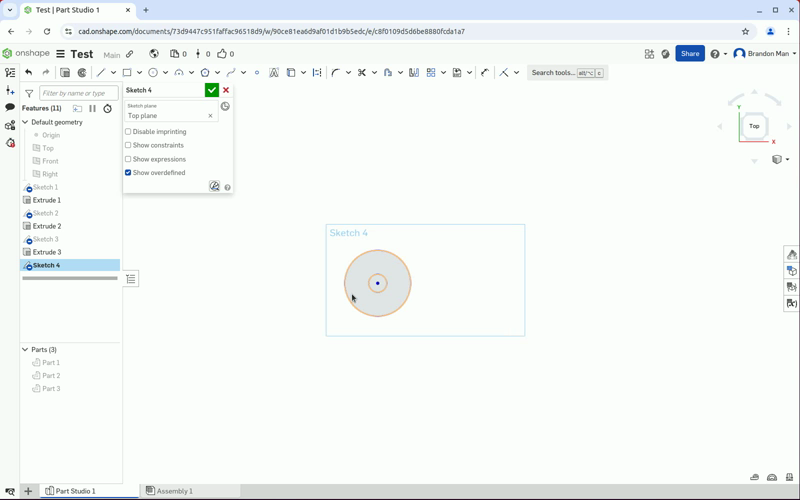
scroll(6)
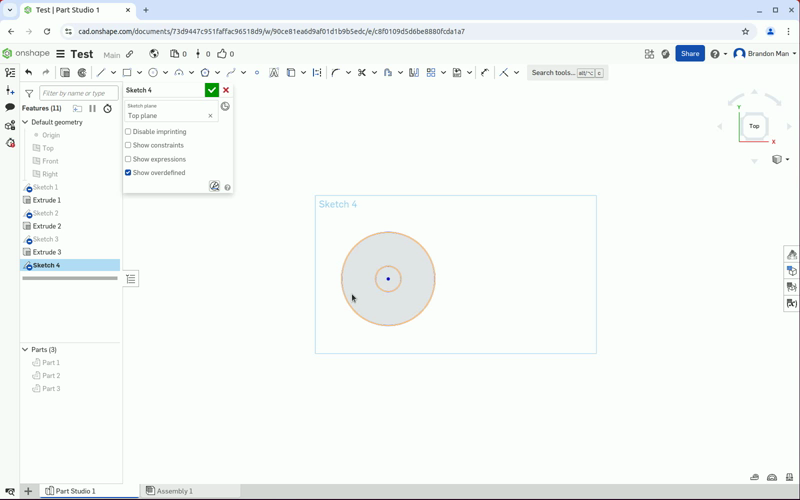
scroll(6)
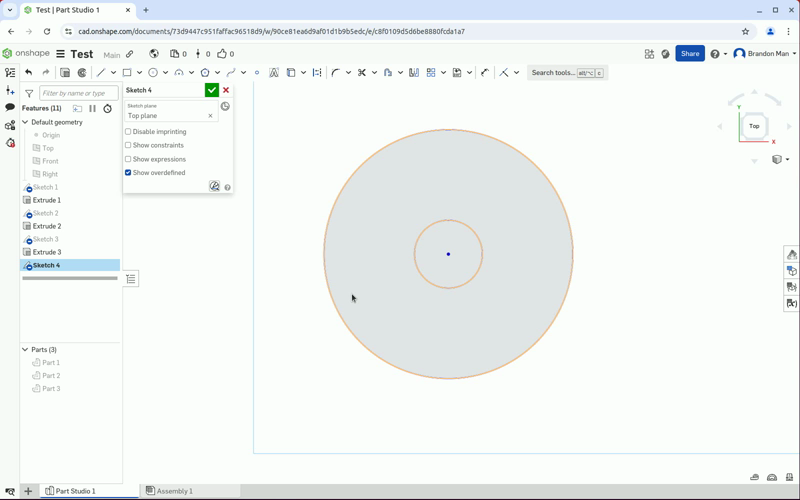
click(352, 293)
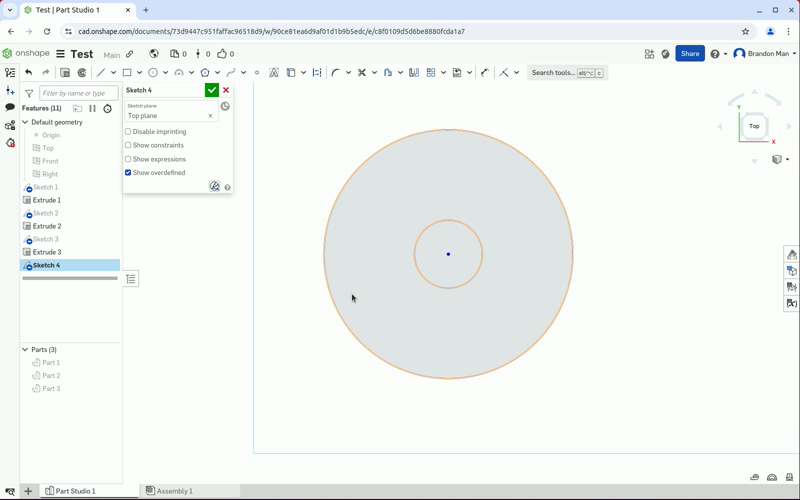
scroll(-6)
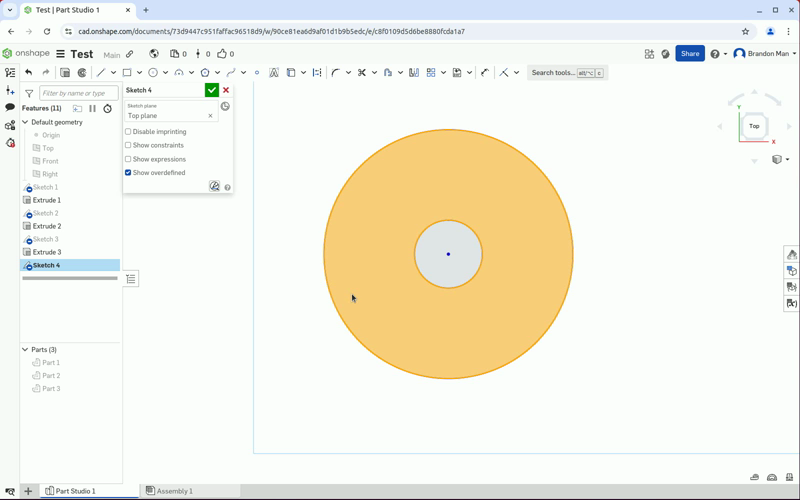
scroll(-6)
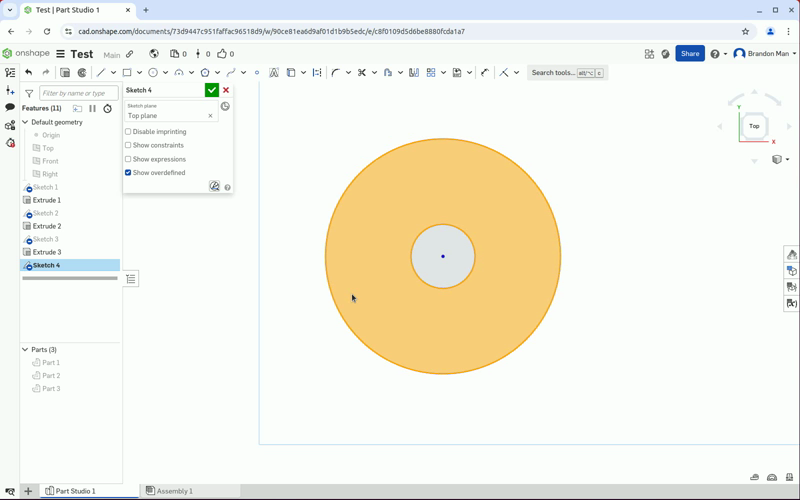
scroll(-6)
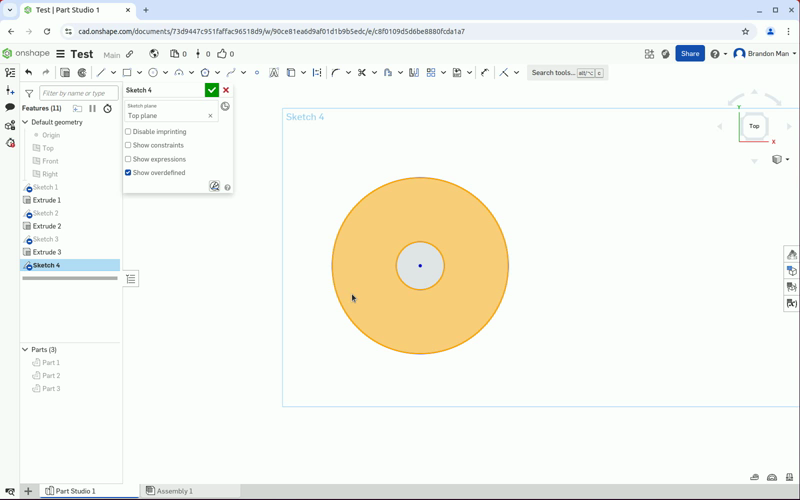
scroll(-6)
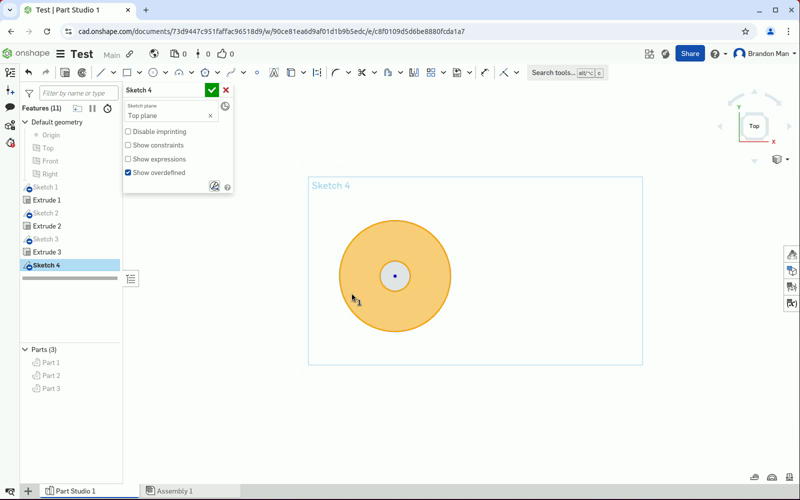
scroll(-6)
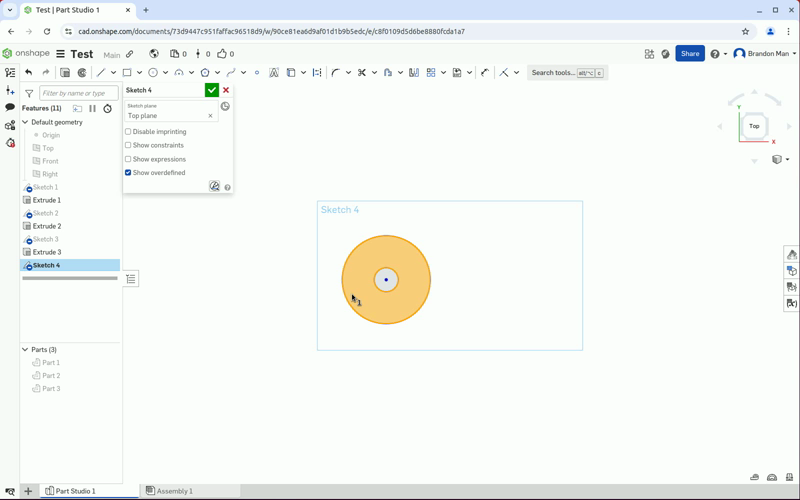
scroll(-6)
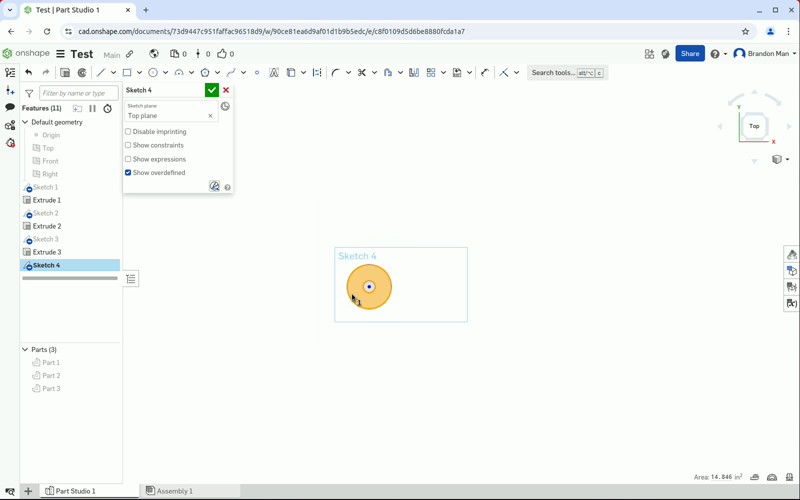
scroll(-6)
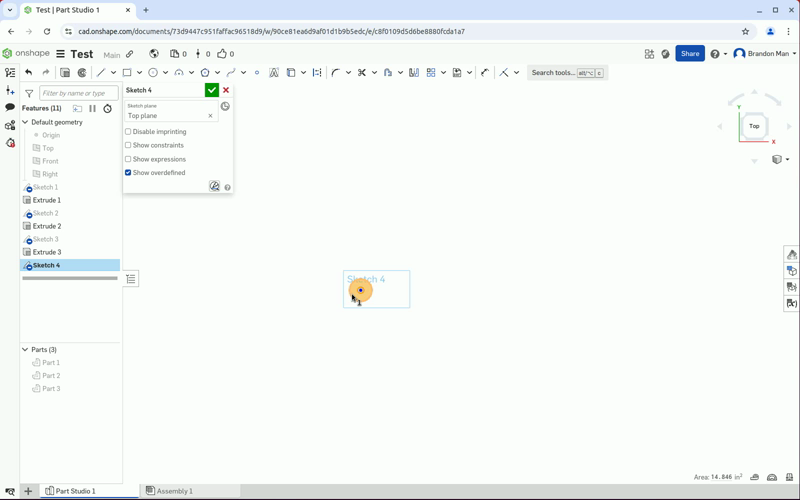
mouse_move(73, 352)
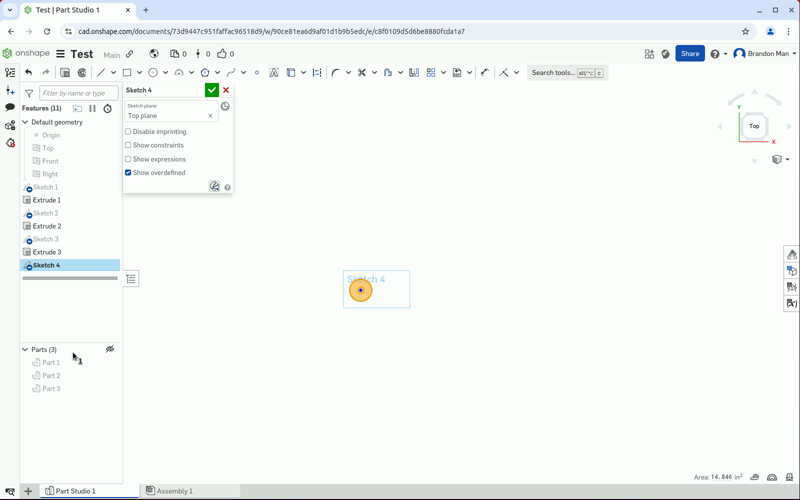
key(shift+y)
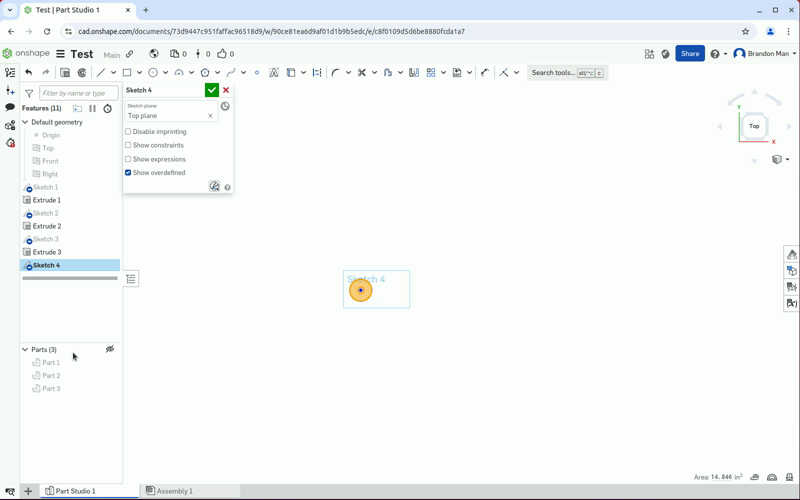
key(shift+e)
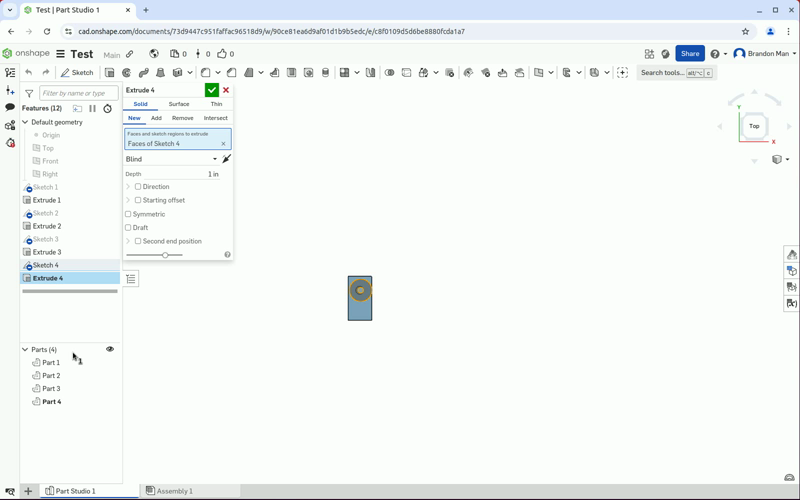
mouse_move(143, 106)
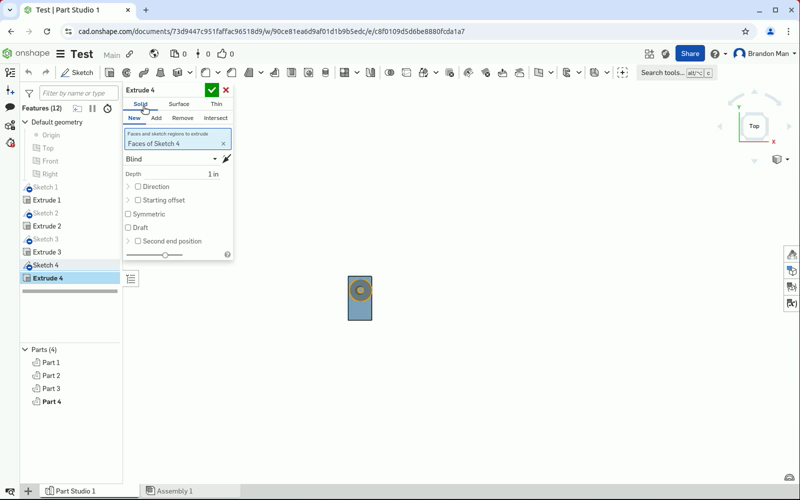
click(143, 106)
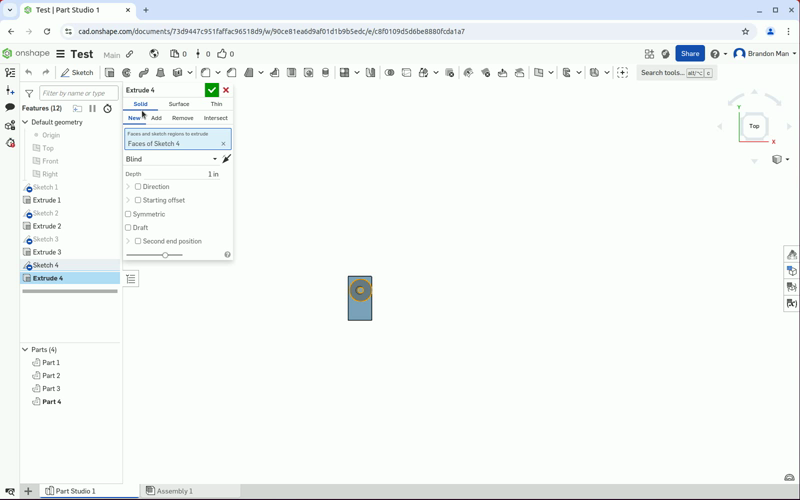
mouse_move(137, 120)
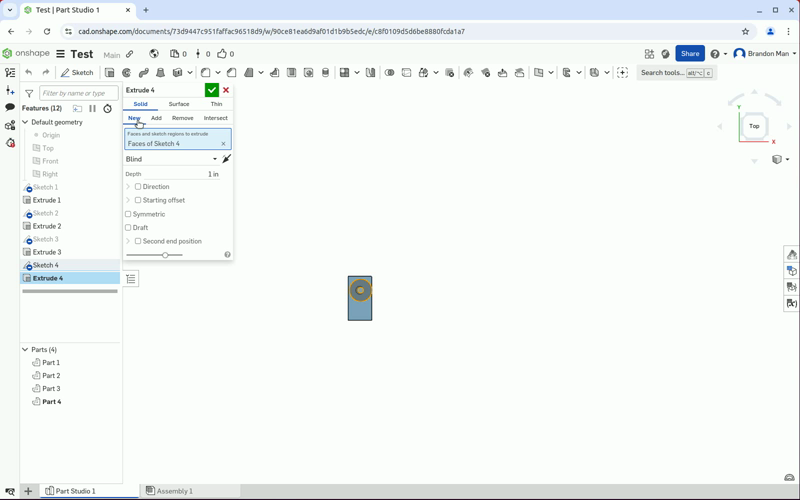
click(137, 120)
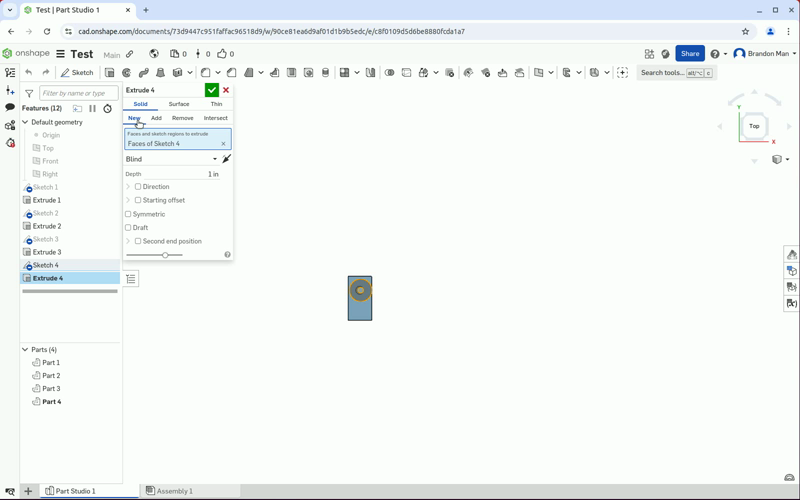
key(tab, 4)
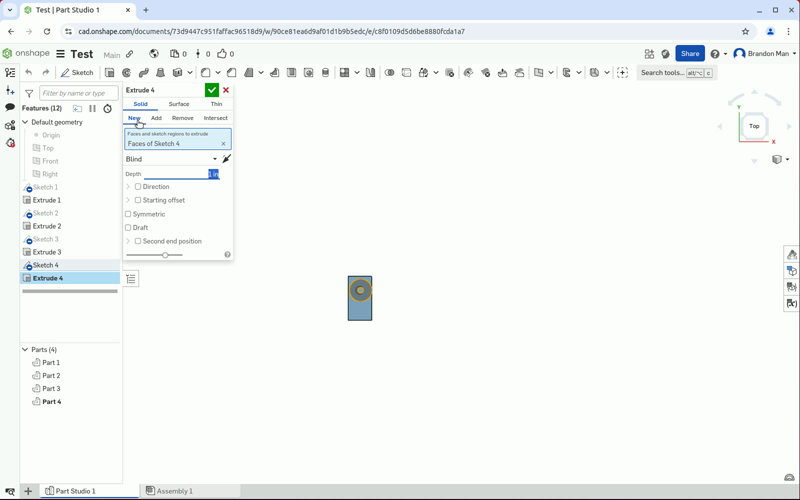
text(10.11)
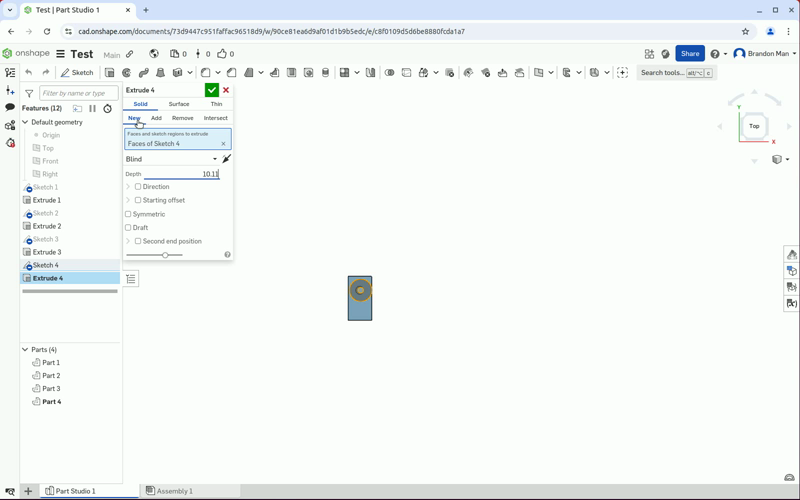
key(enter)
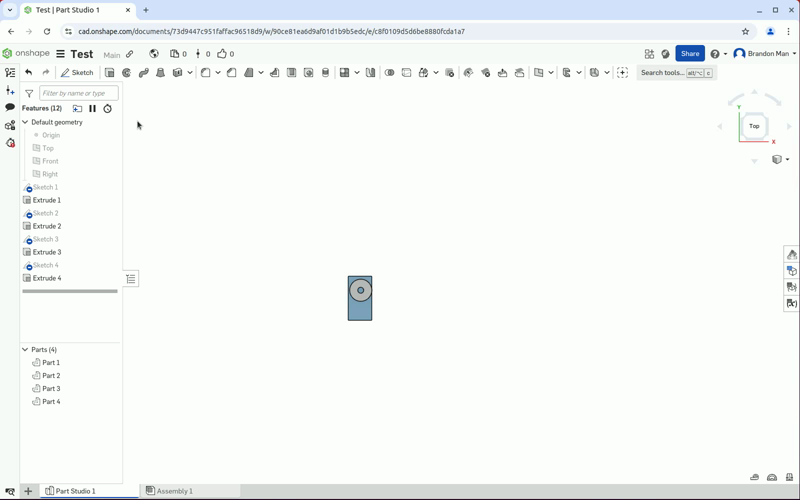
key(shift+h)
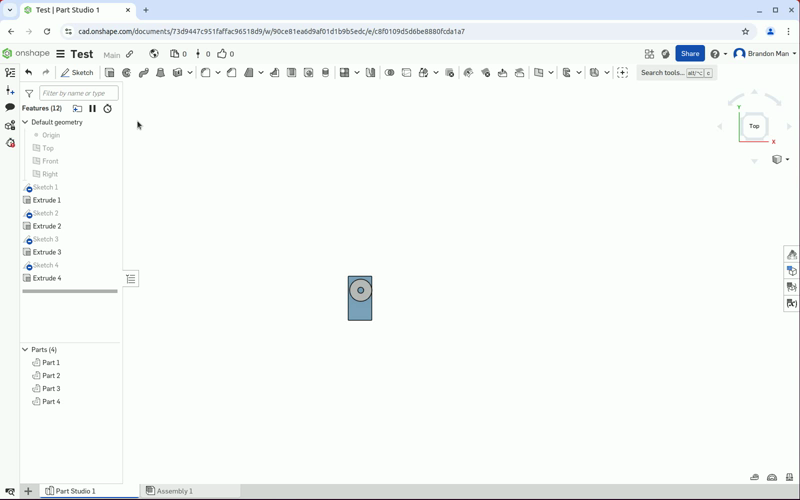
key(shift+h)
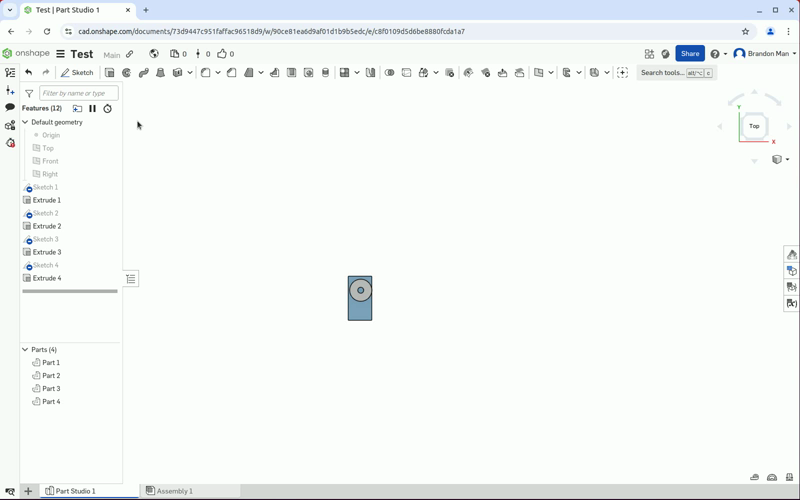
mouse_move(73, 189)
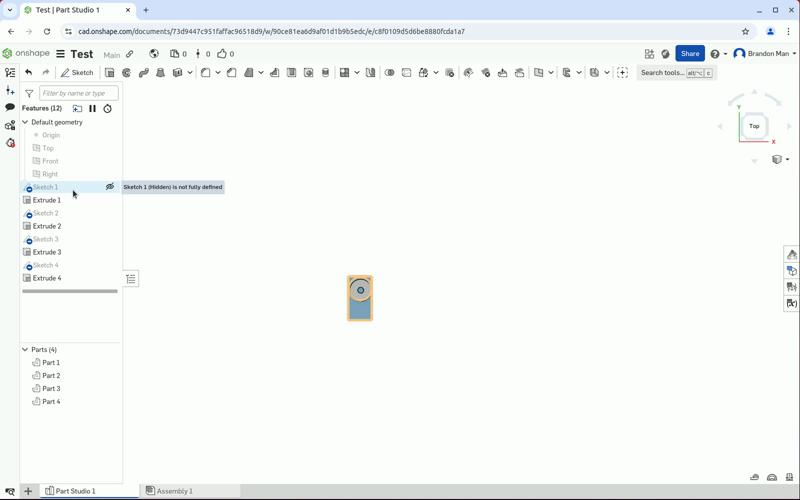
click(73, 189)
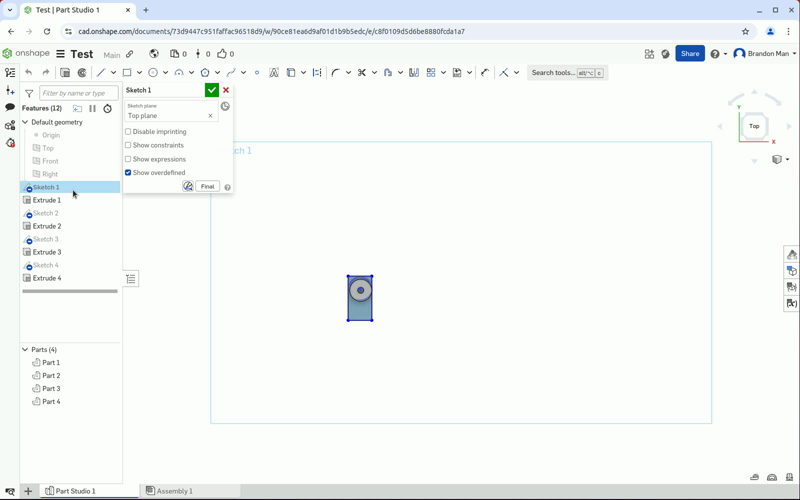
mouse_move(229, 92)
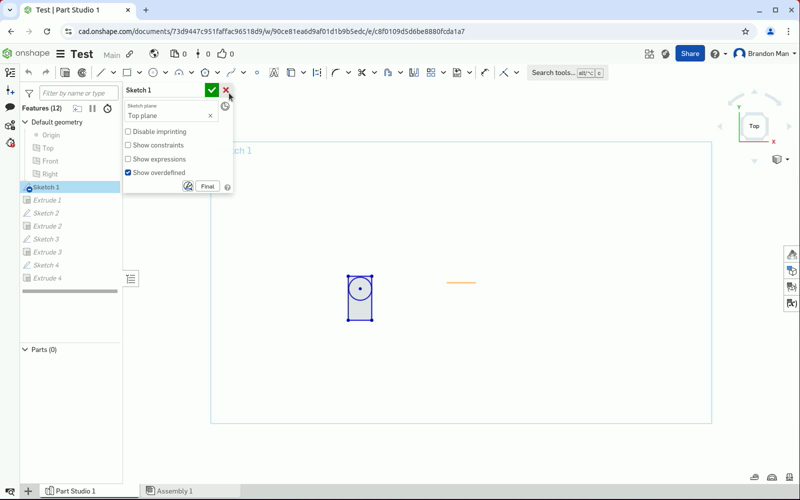
click(229, 92)
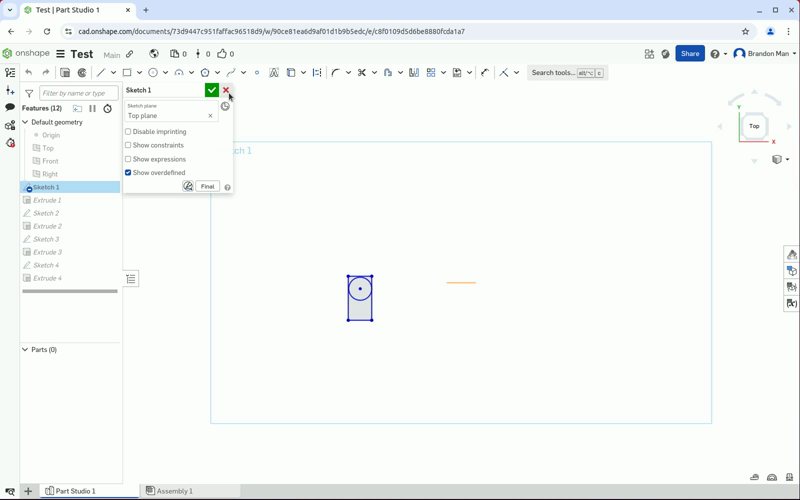
key(shift+s)
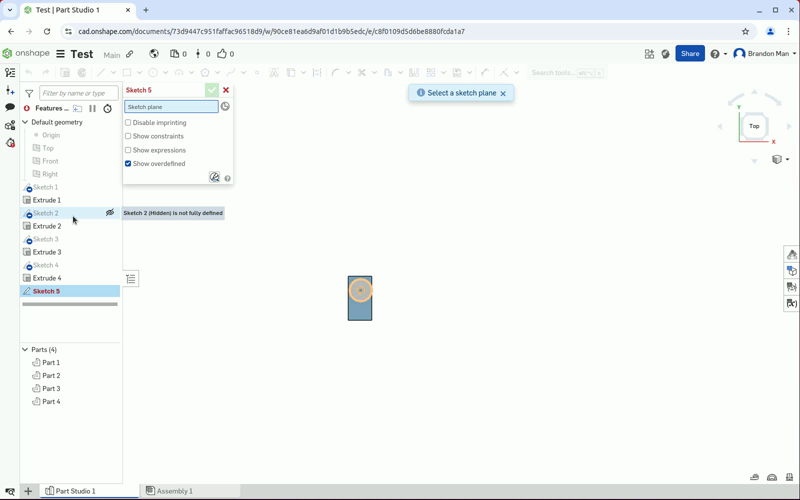
scroll(3)
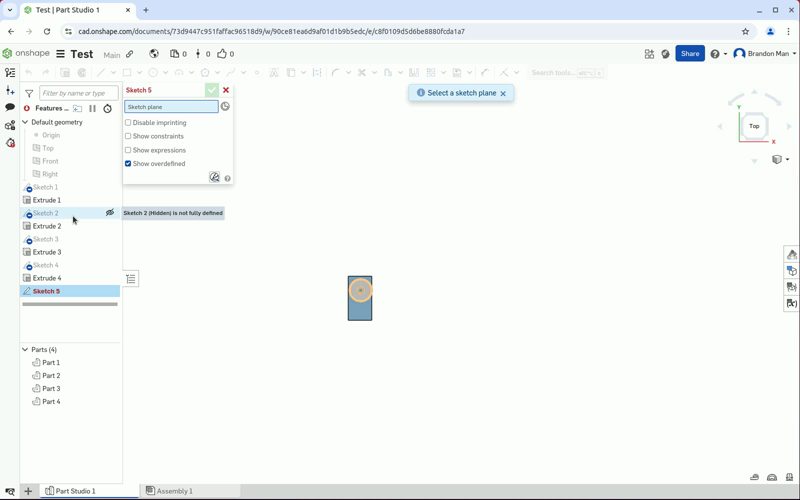
mouse_move(73, 150)
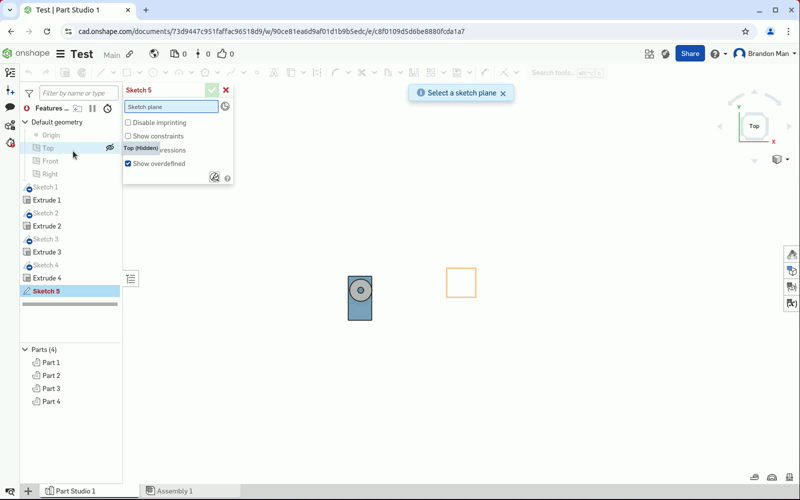
click(73, 150)
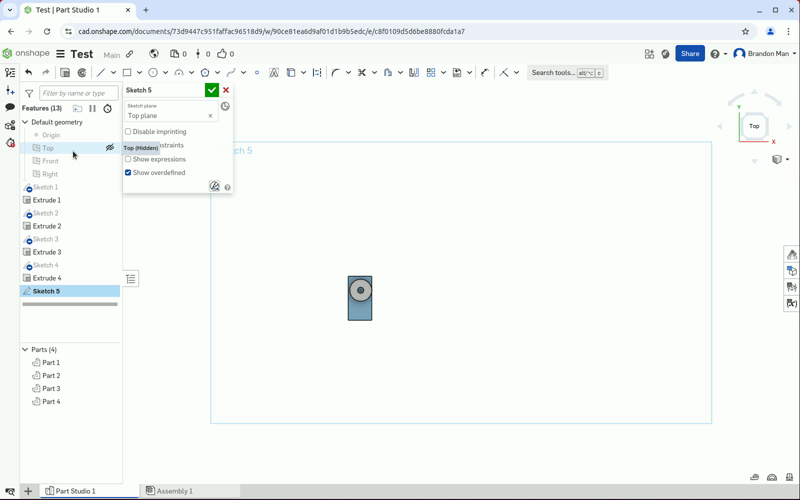
mouse_move(73, 352)
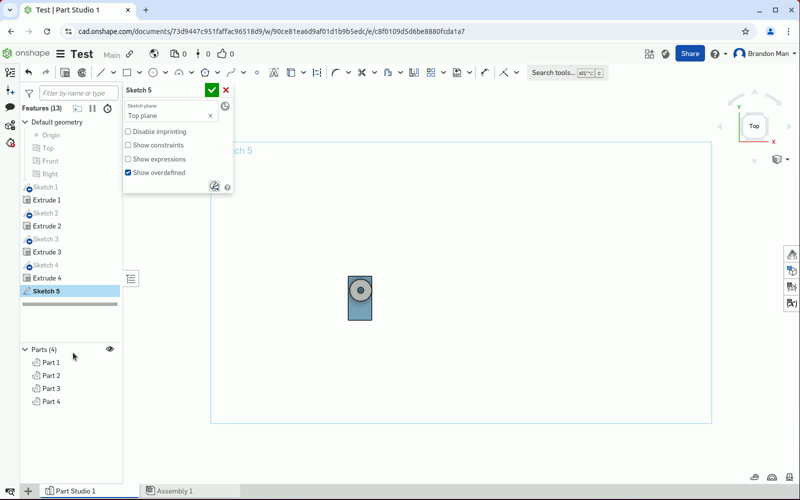
key(y)
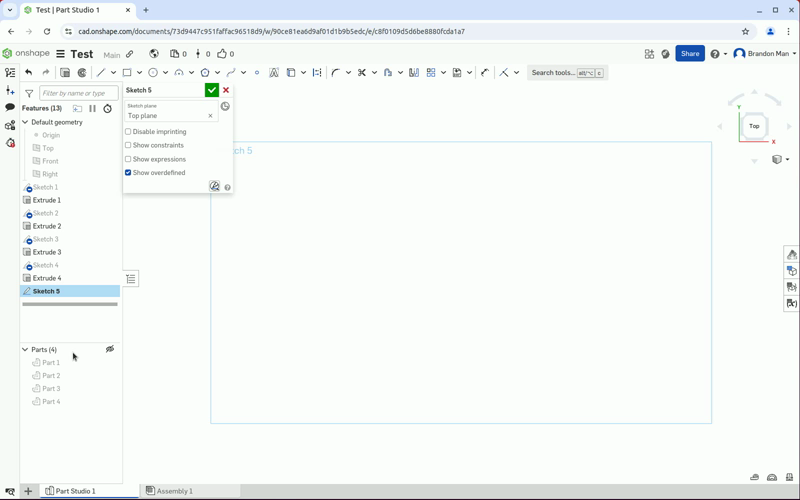
key(c)
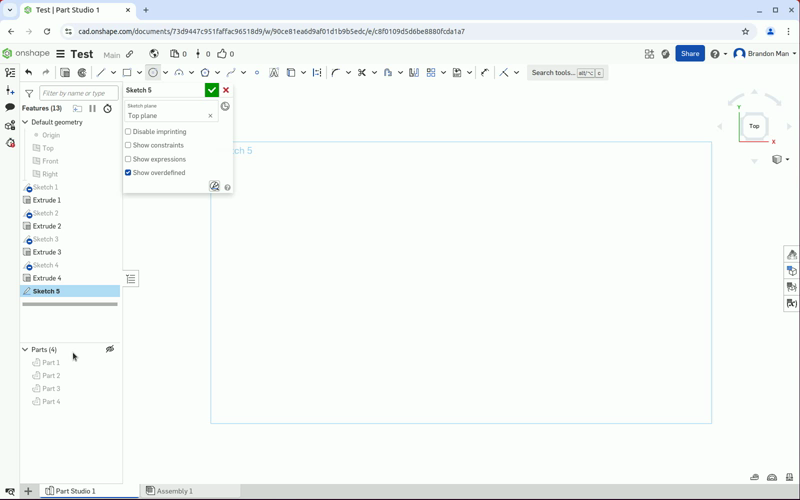
key_down(shift)
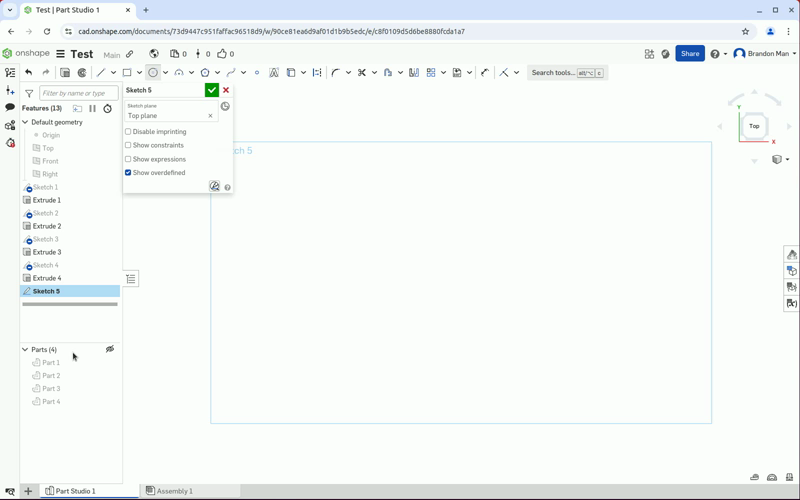
mouse_move(359, 290)
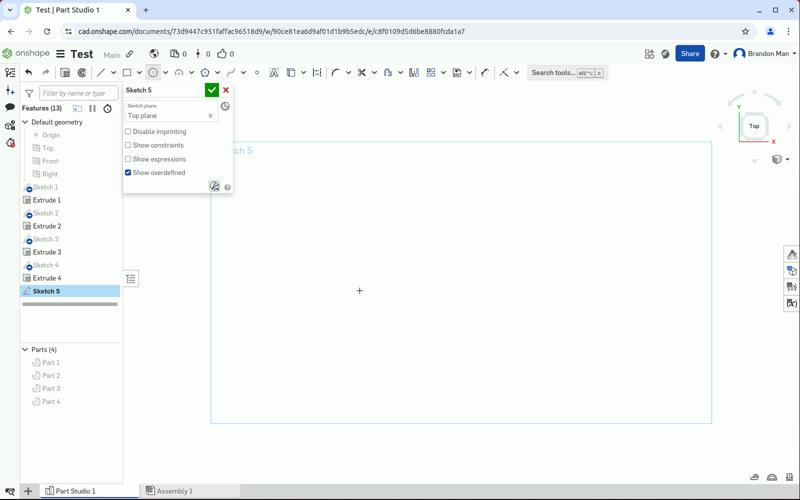
click(359, 290)
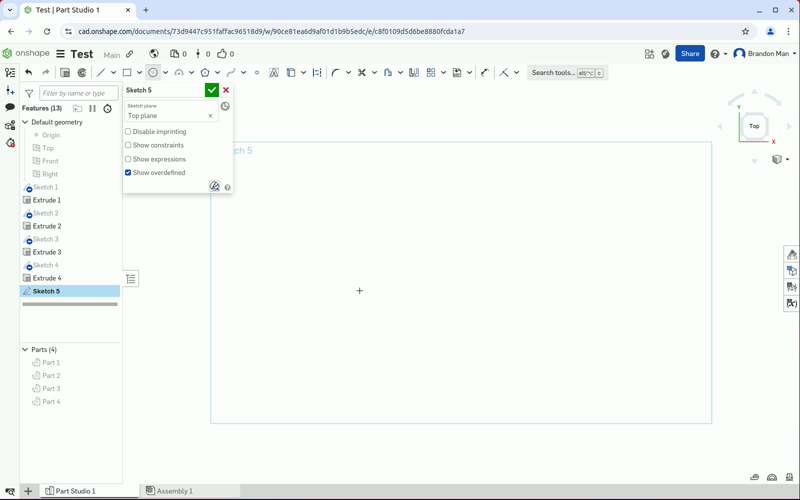
key_up(shift)
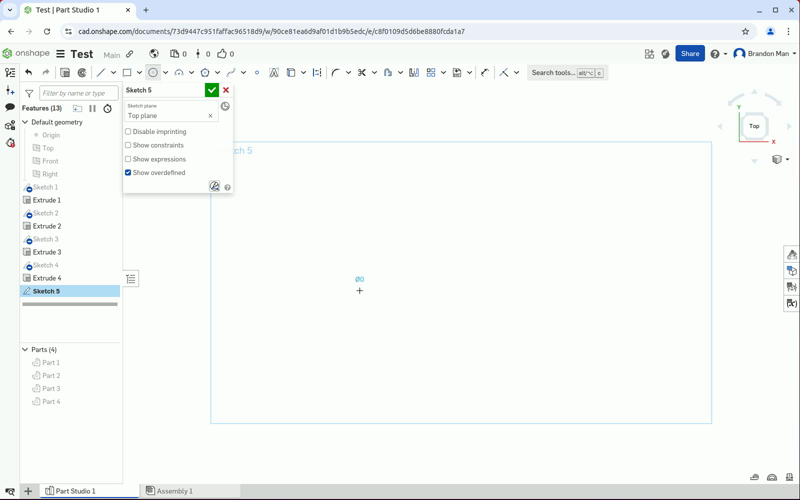
mouse_move(363, 290)
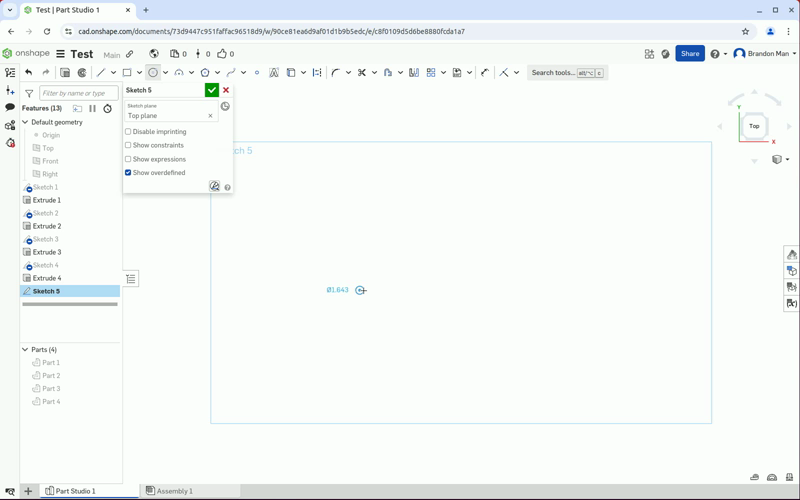
click(363, 290)
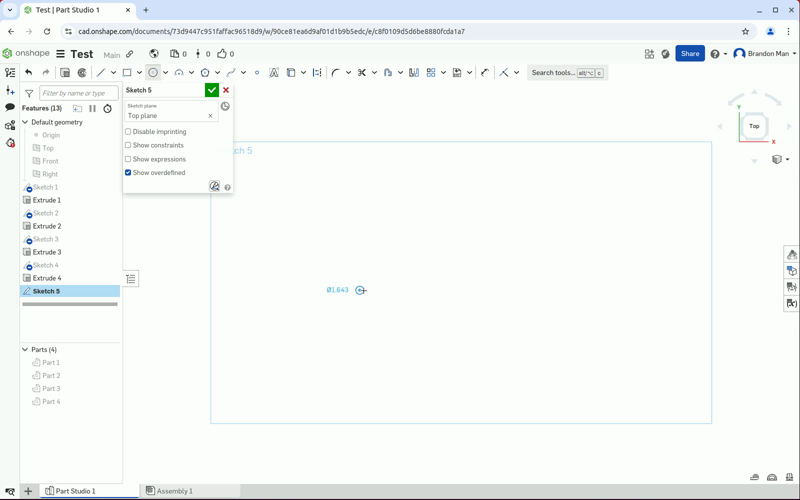
key(esc)
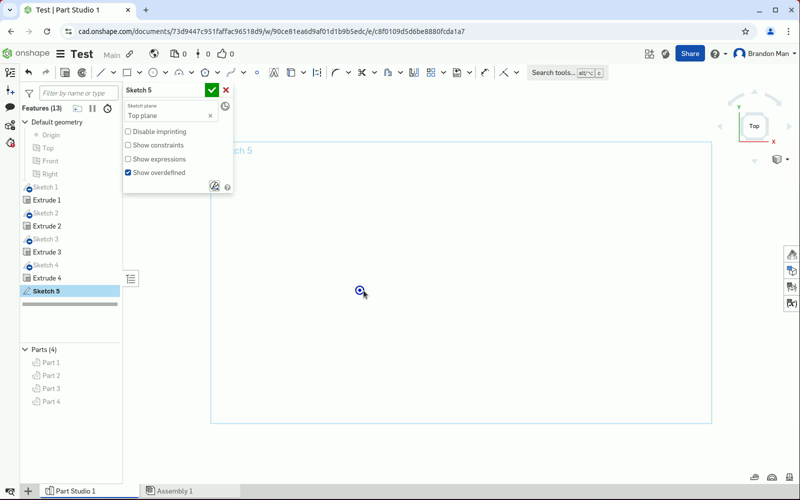
mouse_move(359, 290)
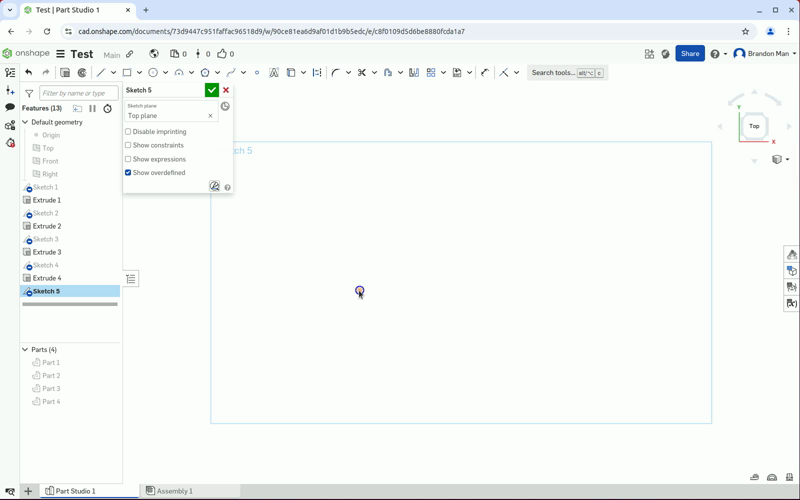
scroll(6)
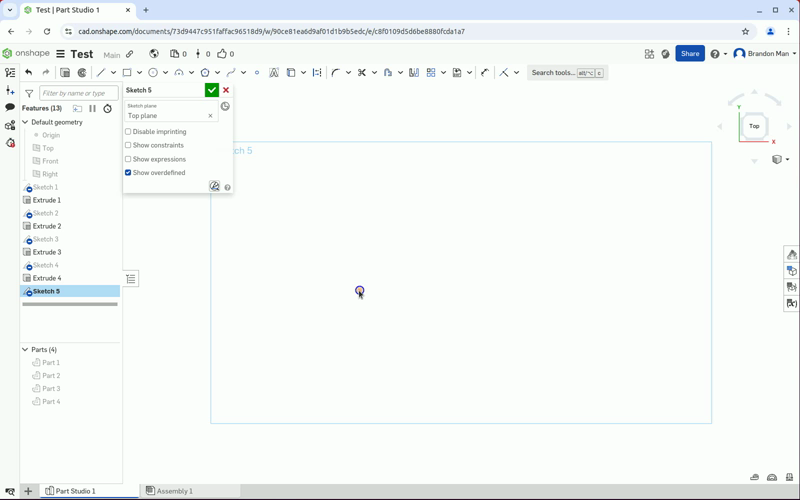
scroll(6)
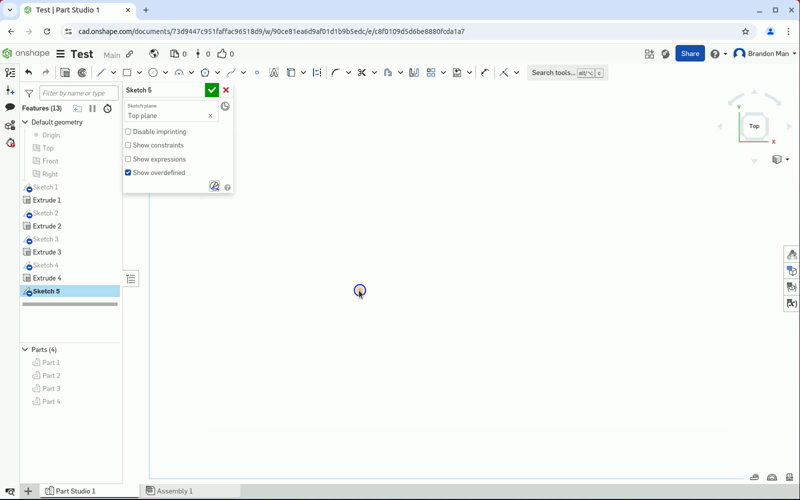
scroll(6)
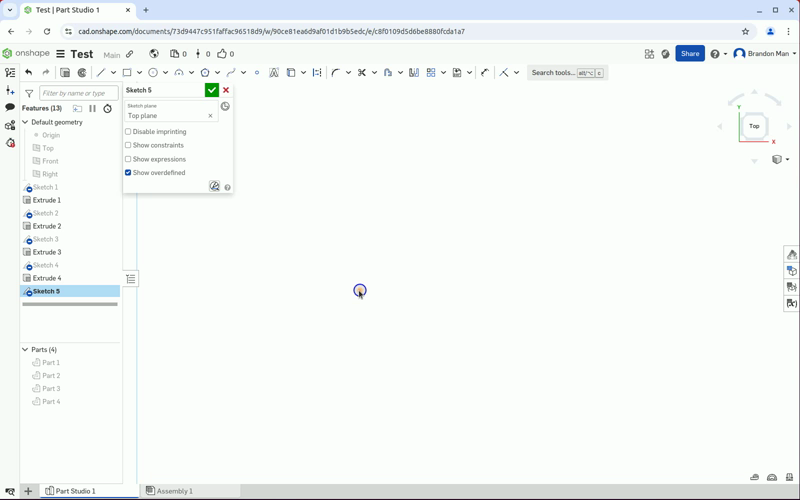
scroll(6)
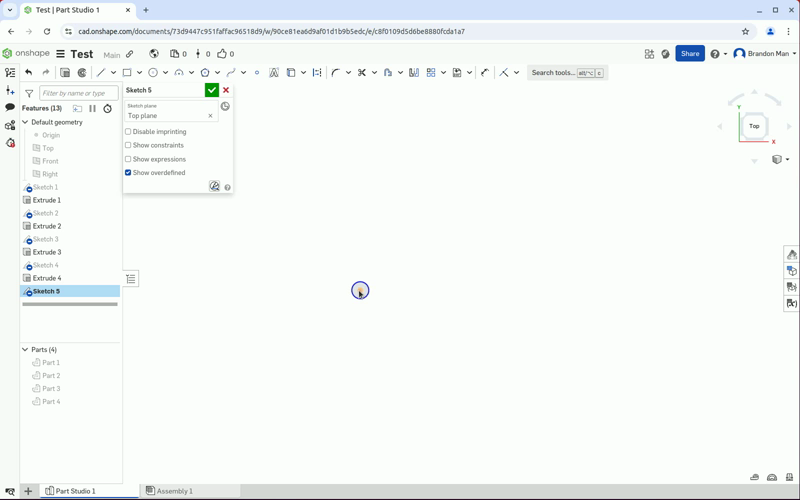
scroll(6)
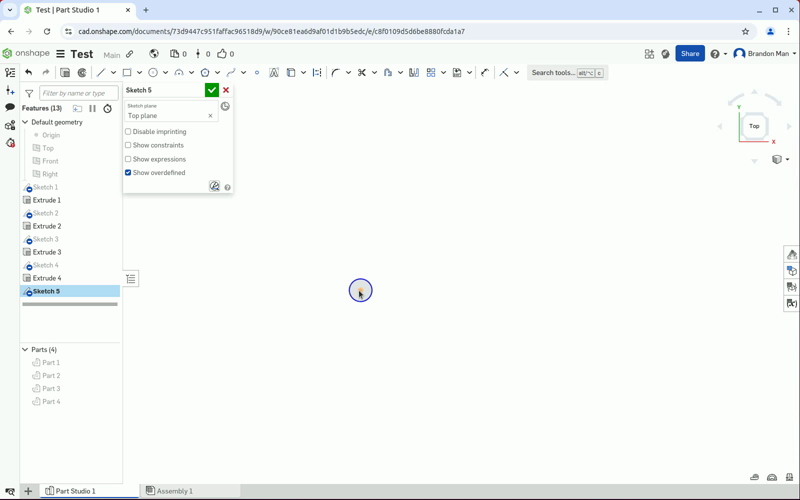
scroll(6)
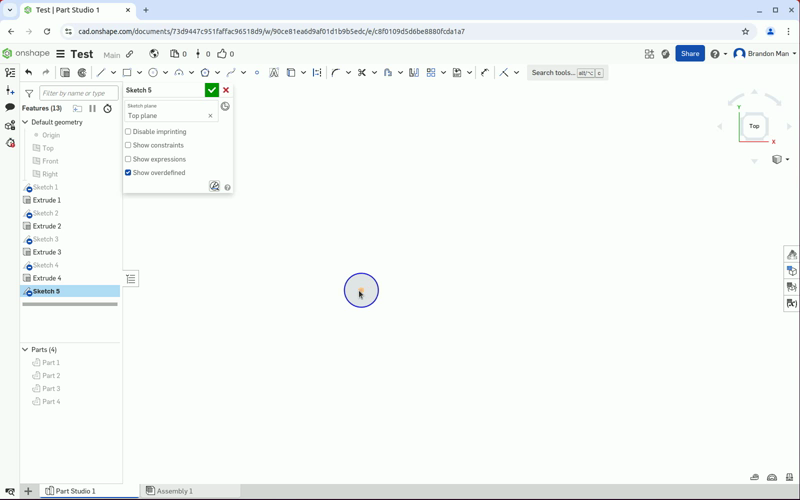
scroll(6)
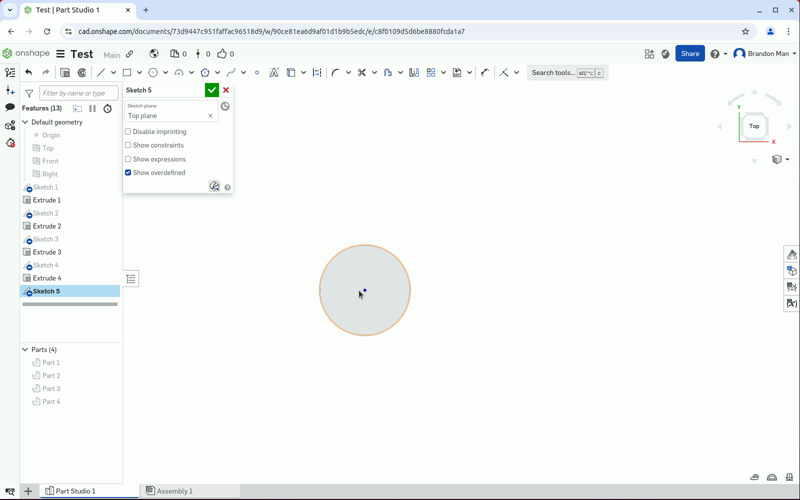
click(359, 290)
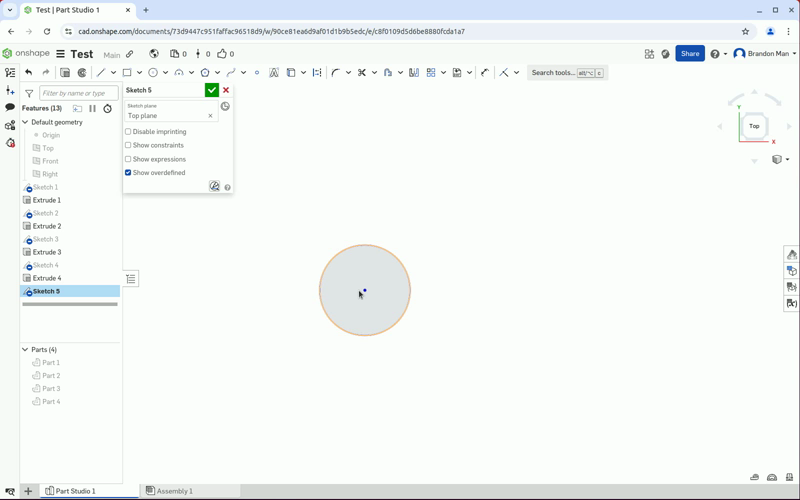
scroll(-6)
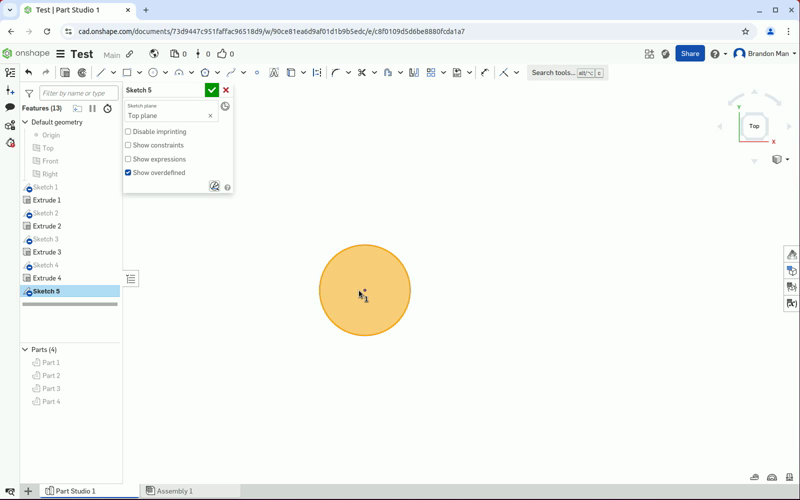
scroll(-6)
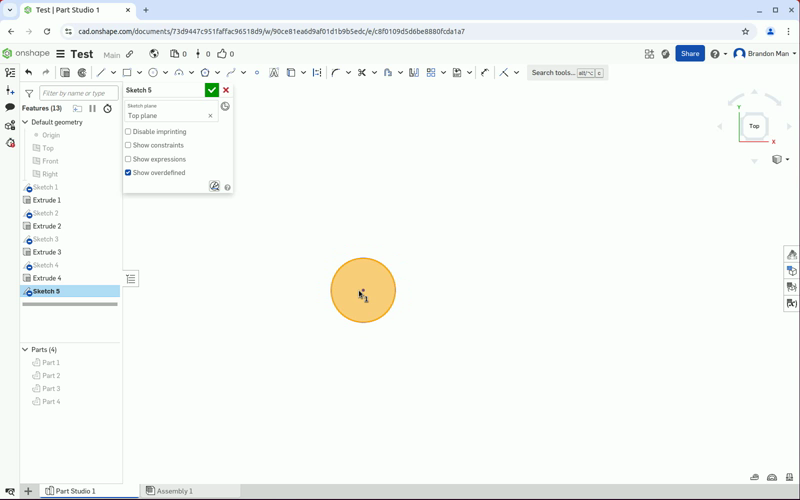
scroll(-6)
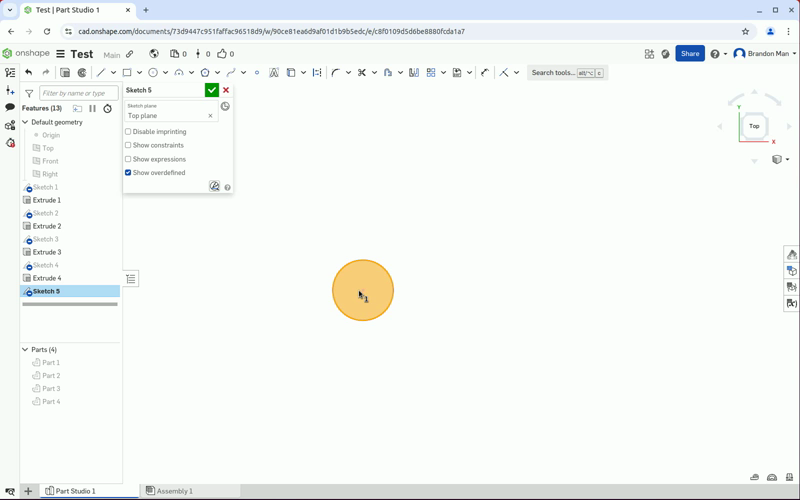
scroll(-6)
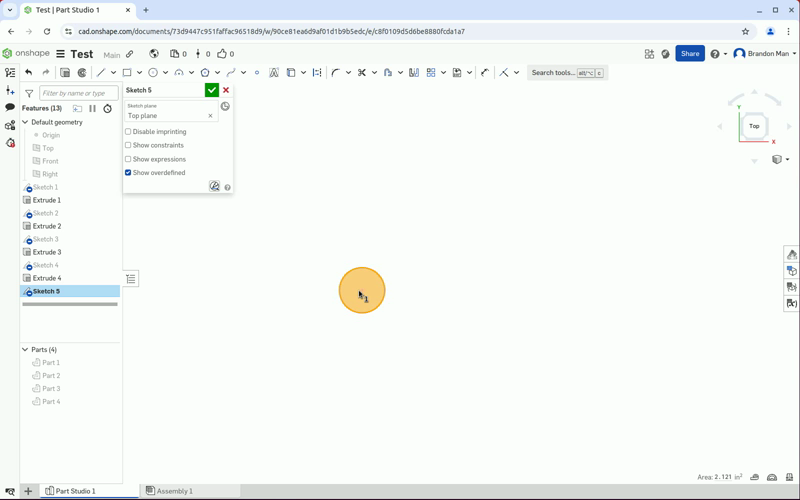
scroll(-6)
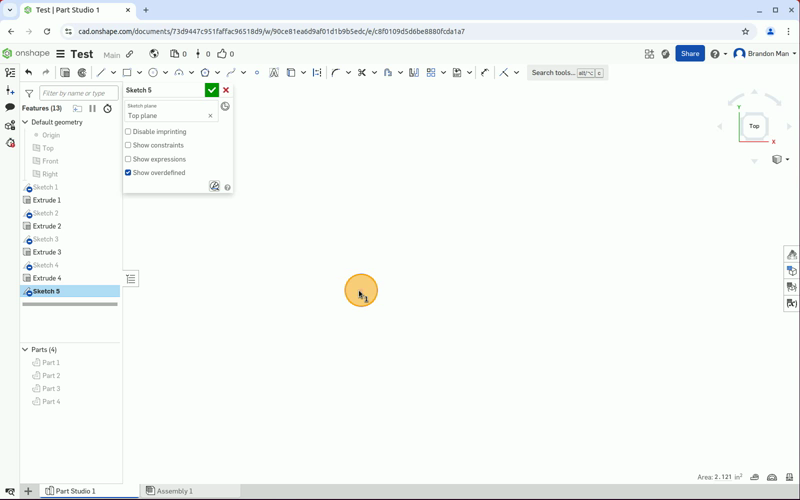
scroll(-6)
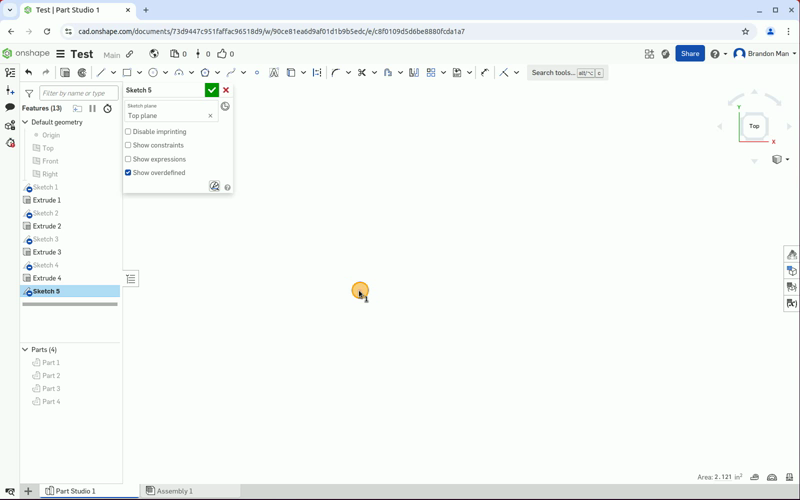
scroll(-6)
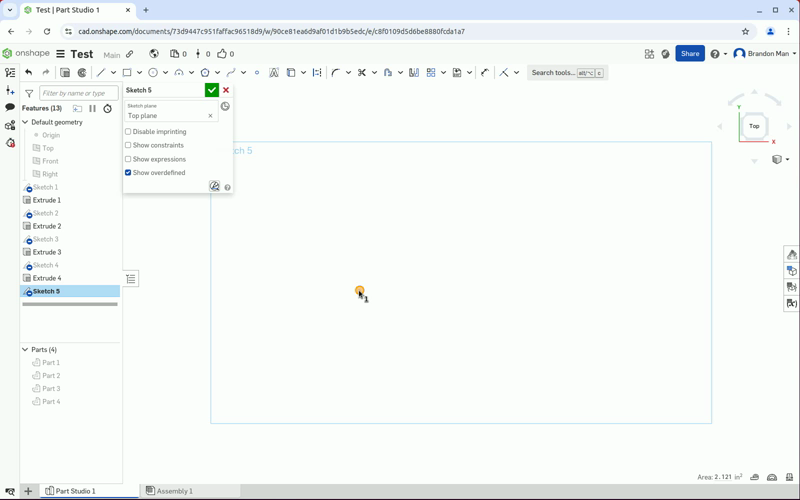
mouse_move(73, 352)
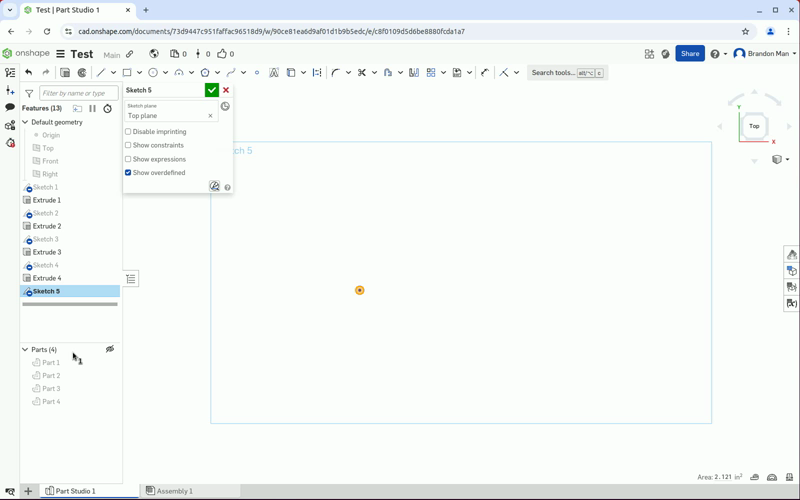
key(shift+y)
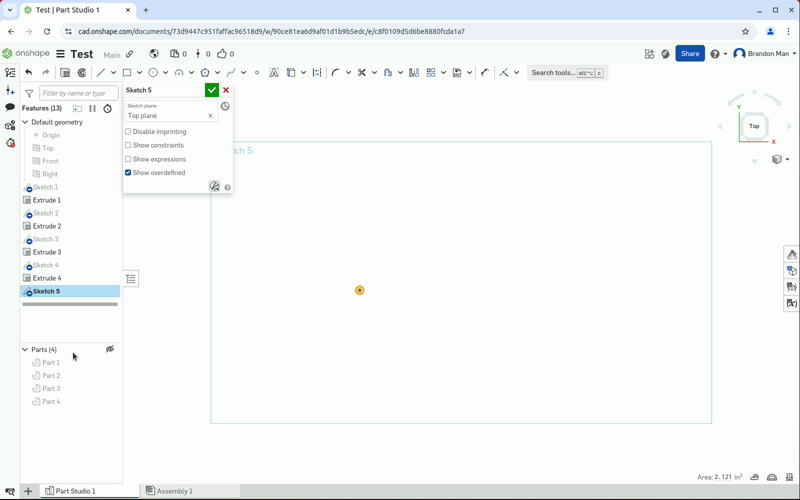
key(shift+e)
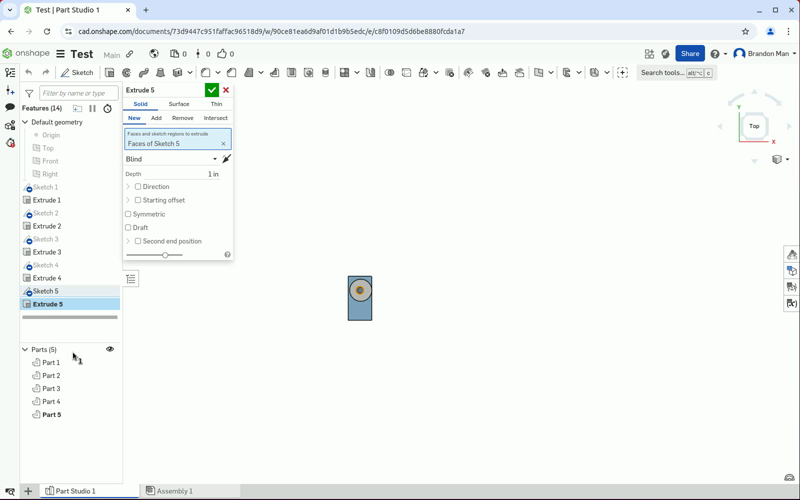
mouse_move(143, 106)
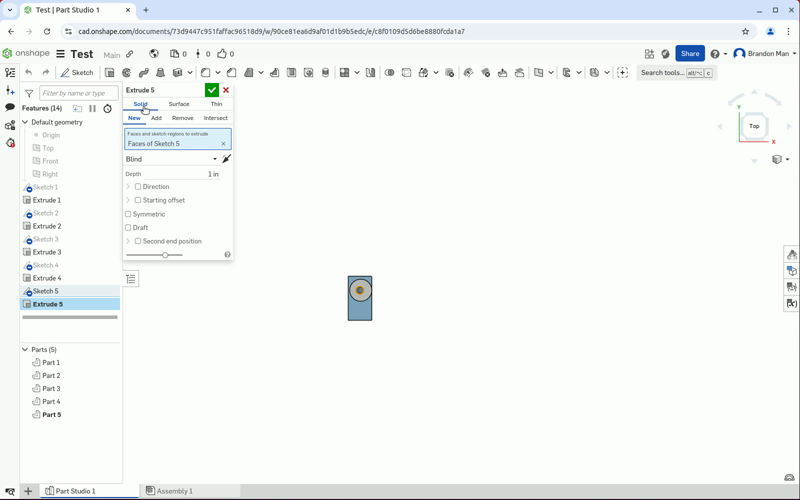
click(143, 106)
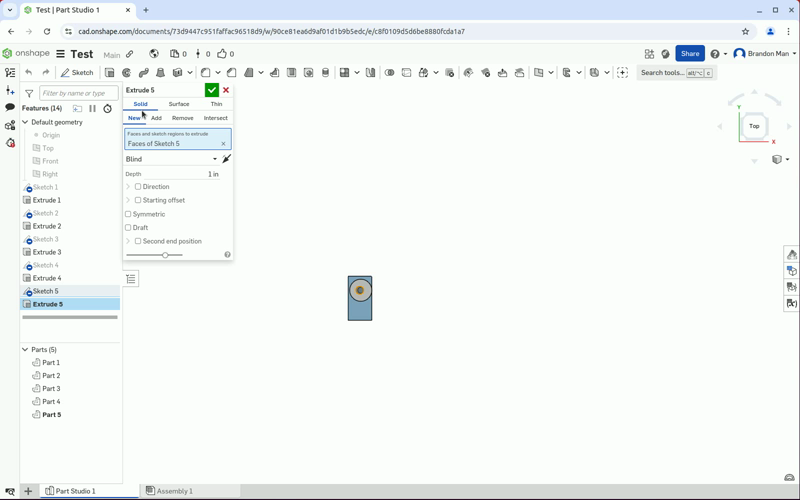
mouse_move(137, 120)
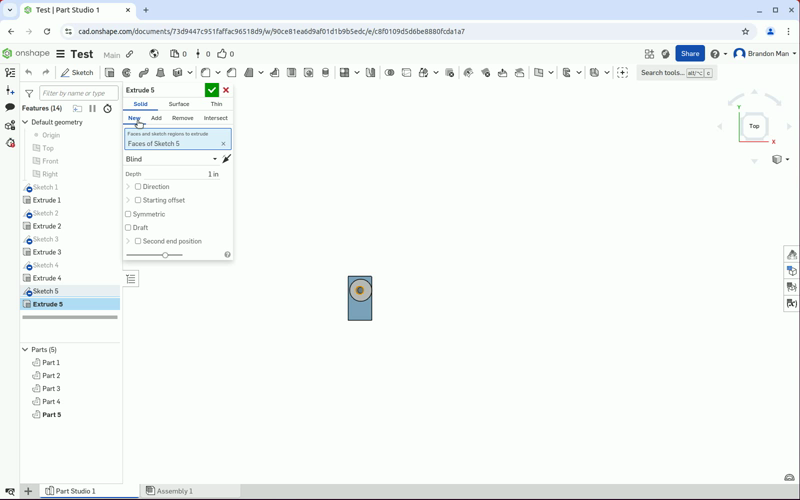
click(137, 120)
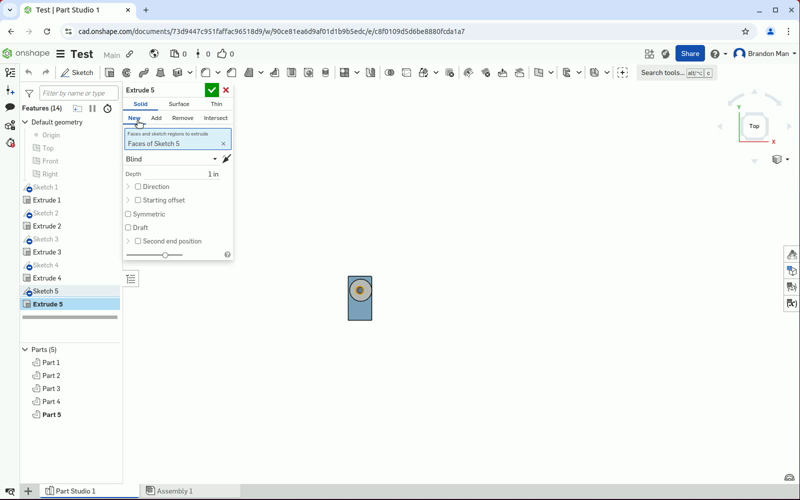
key(tab, 4)
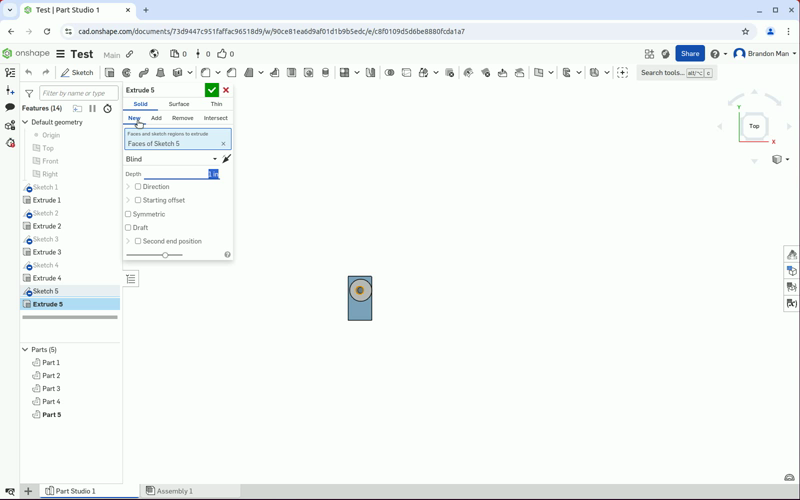
text(10.11)
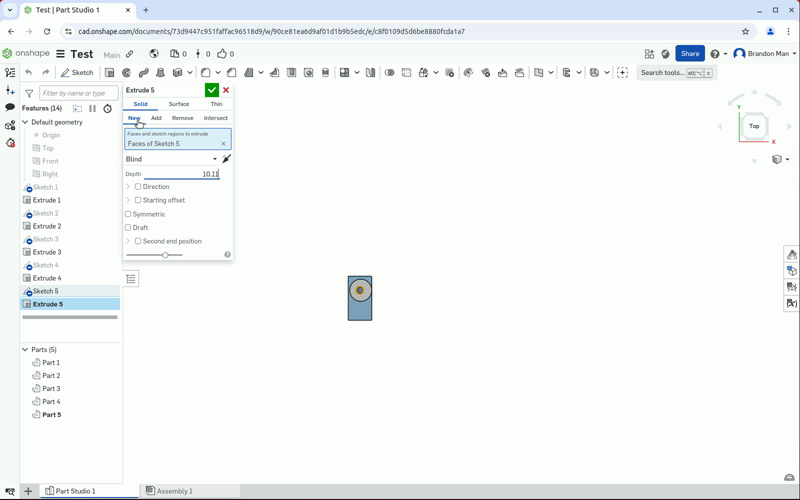
key(enter)
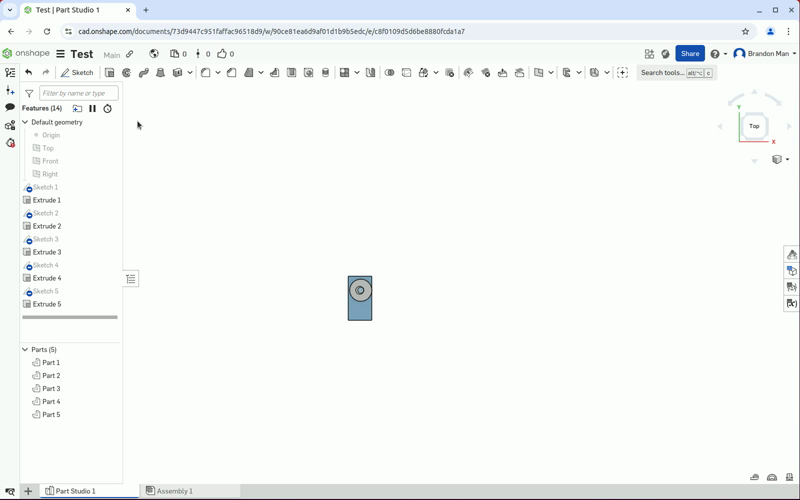
key(shift+h)
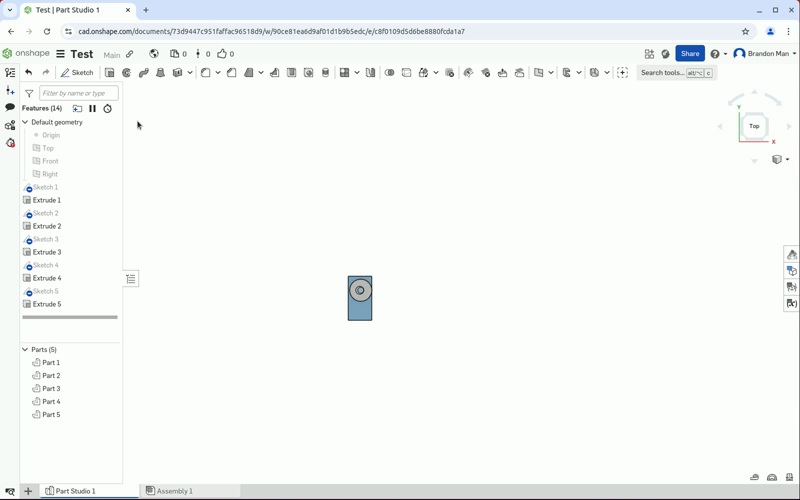
key(shift+h)
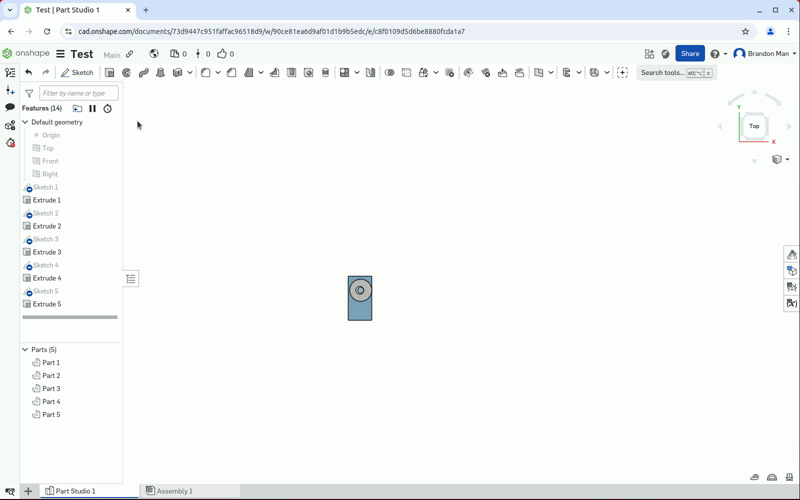
mouse_move(73, 189)
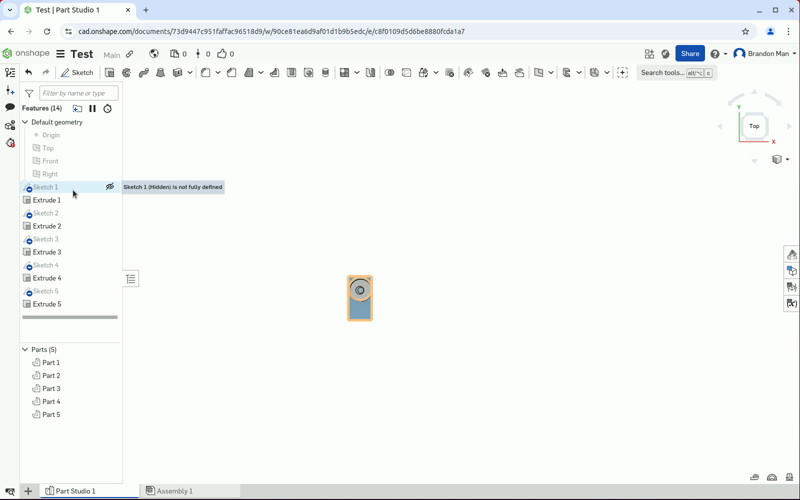
click(73, 189)
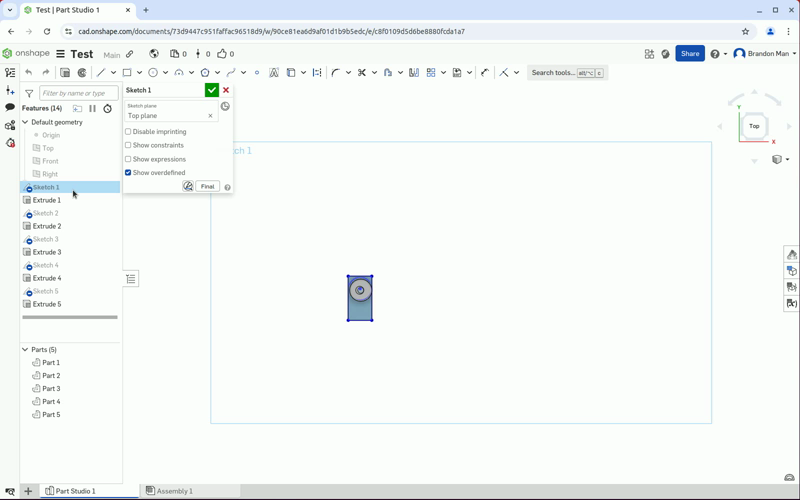
mouse_move(229, 92)
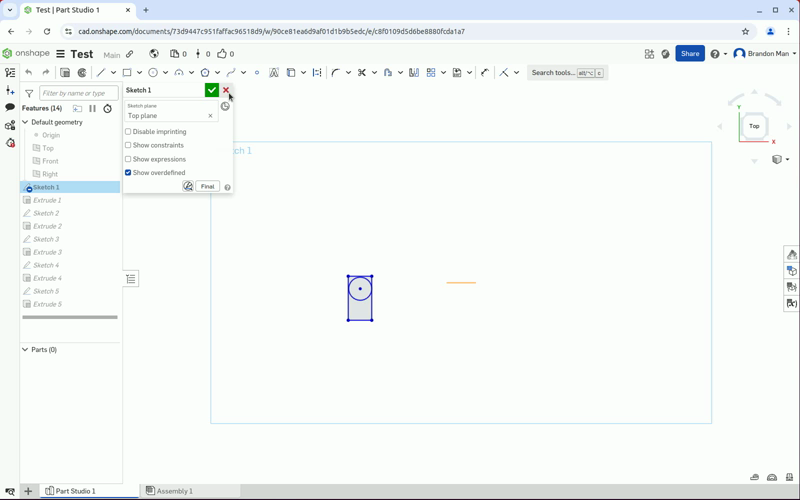
click(229, 92)
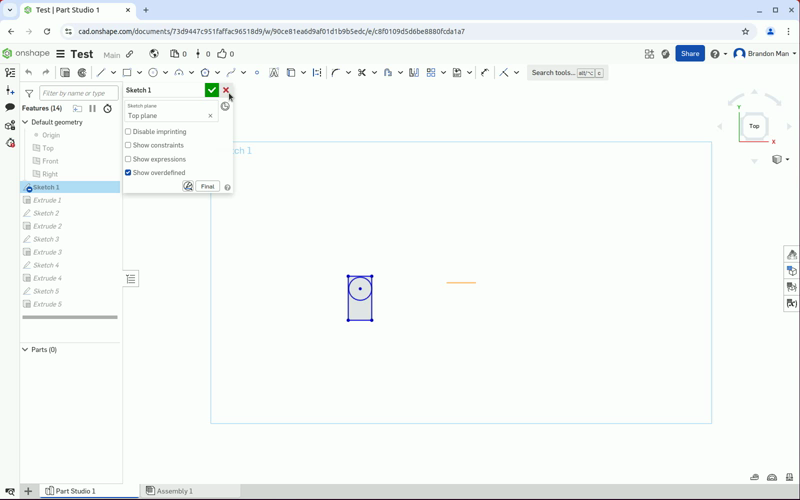
key(shift+s)
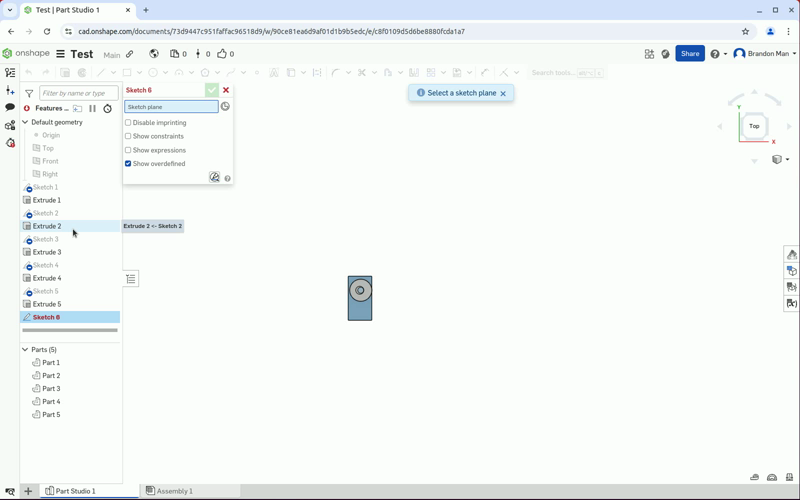
scroll(3)
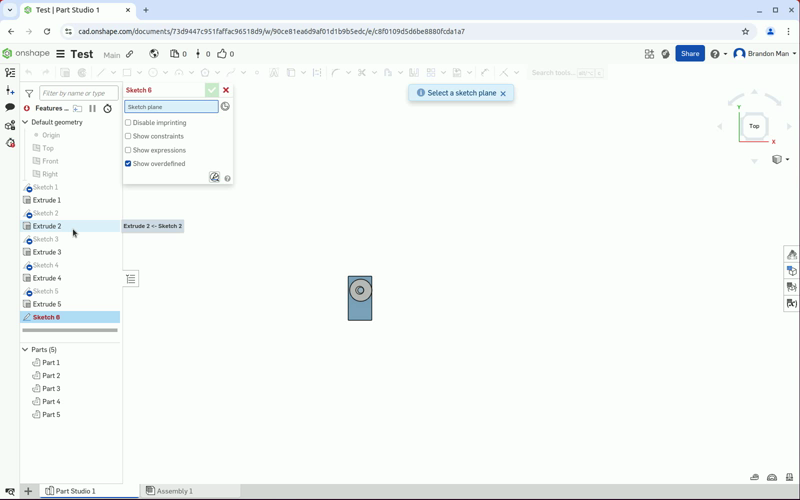
mouse_move(73, 150)
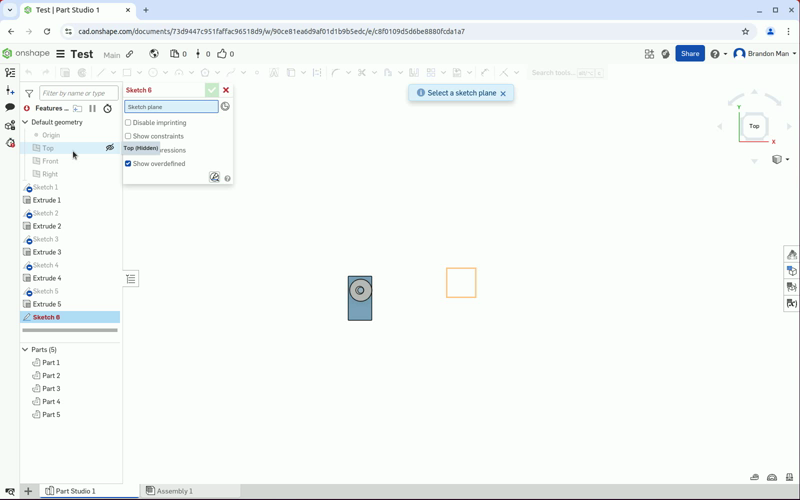
click(73, 150)
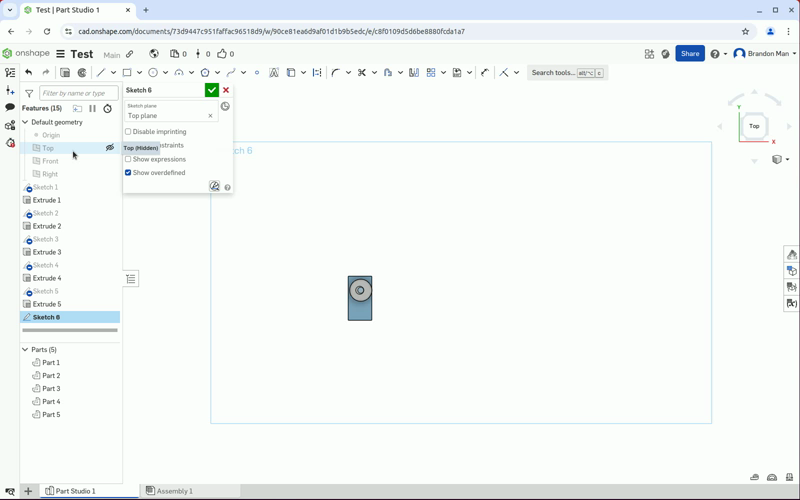
mouse_move(73, 352)
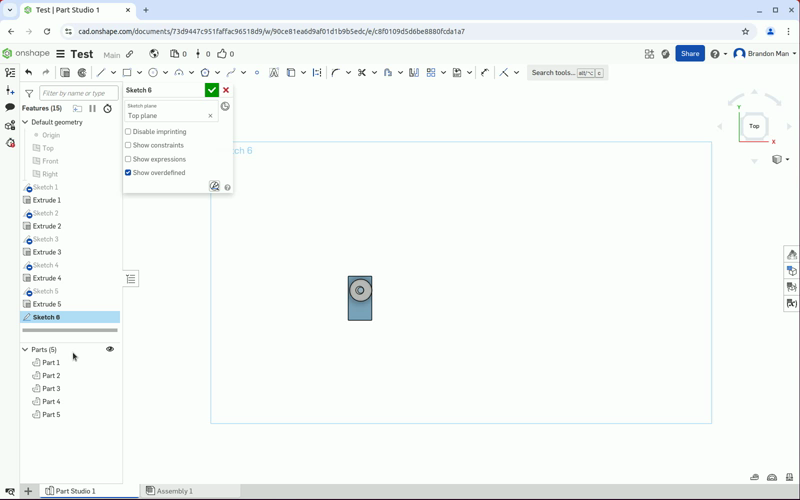
key(y)
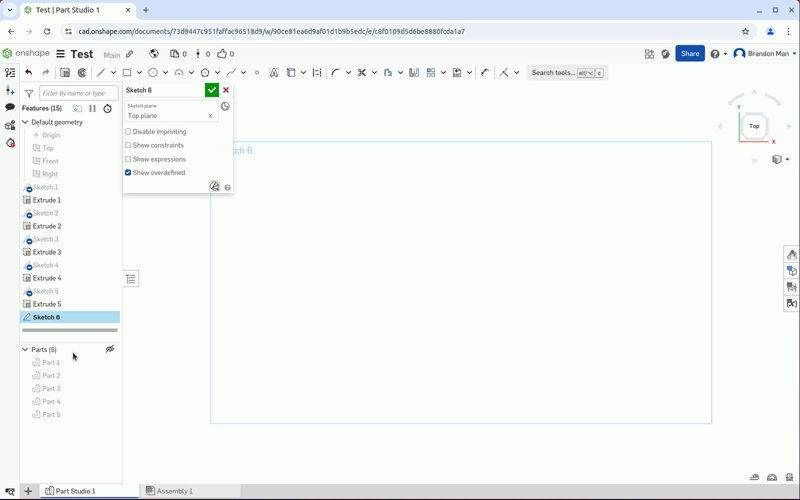
key(c)
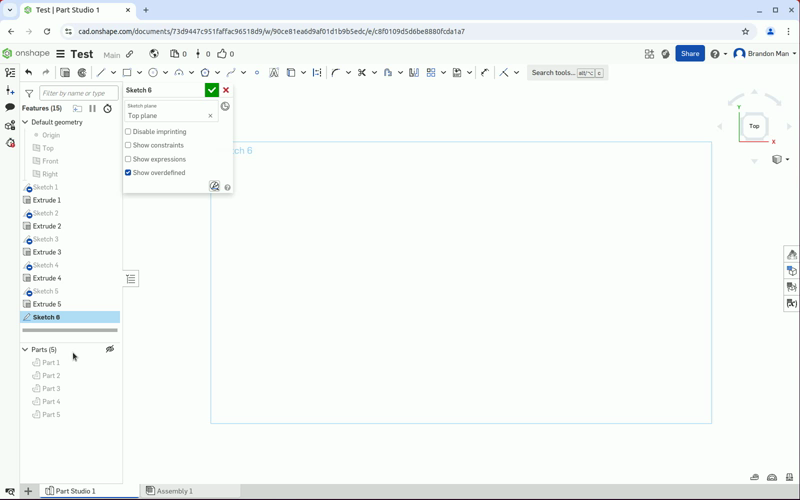
key_down(shift)
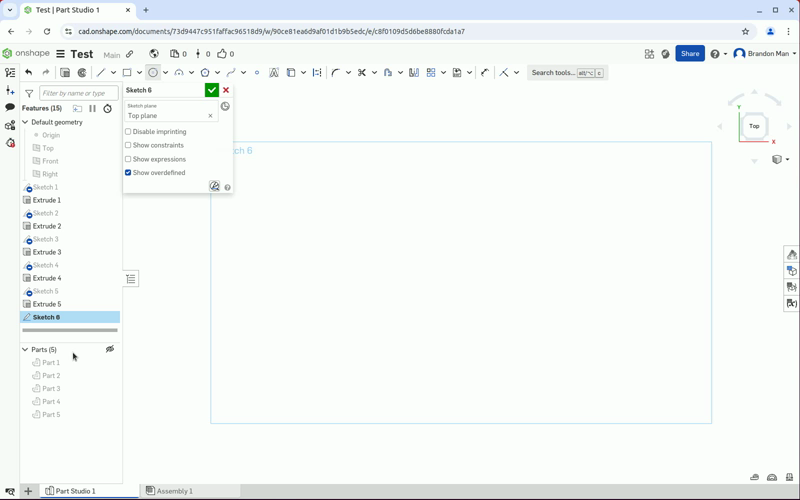
mouse_move(359, 290)
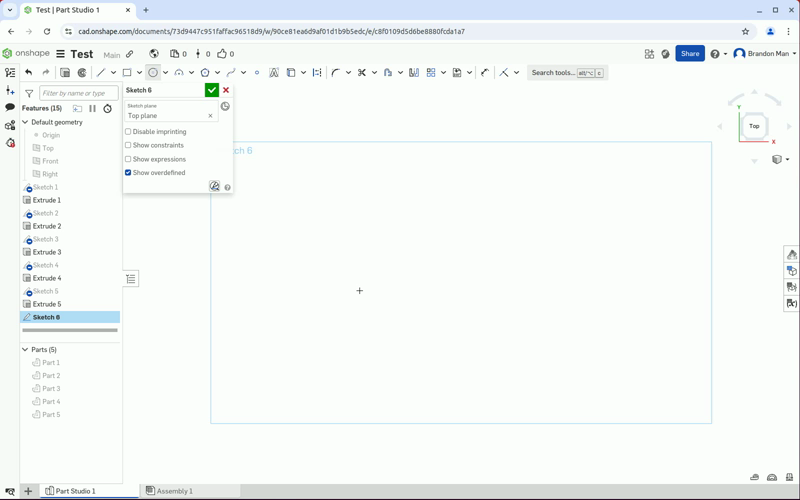
click(359, 290)
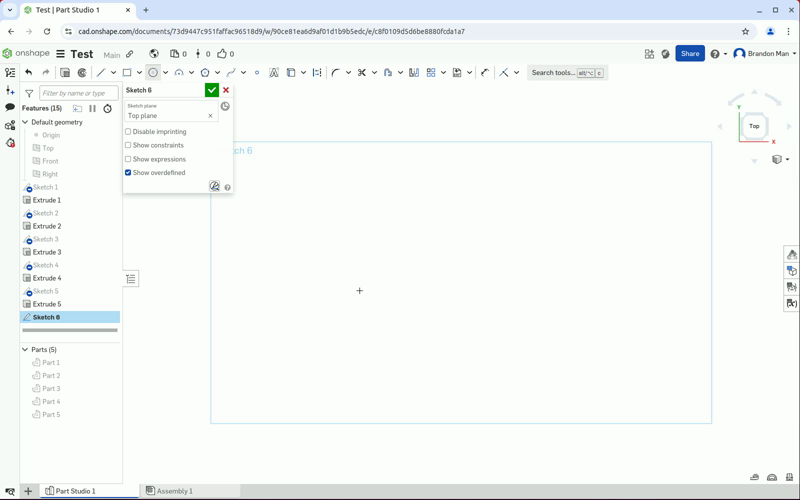
key_up(shift)
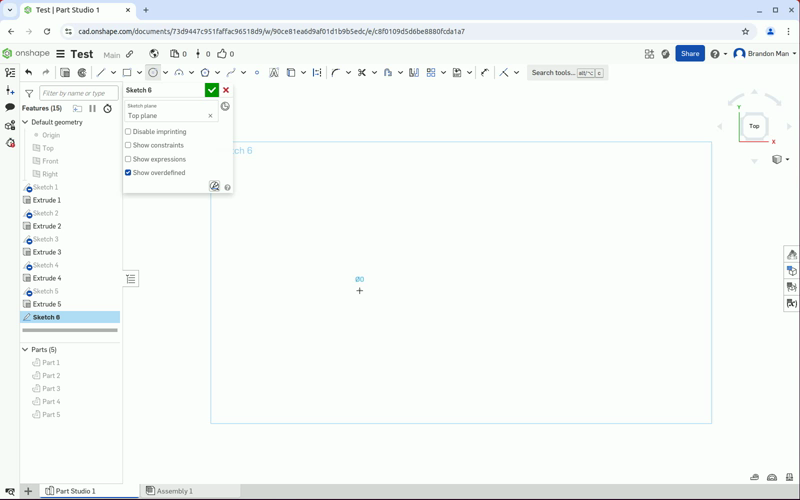
mouse_move(363, 290)
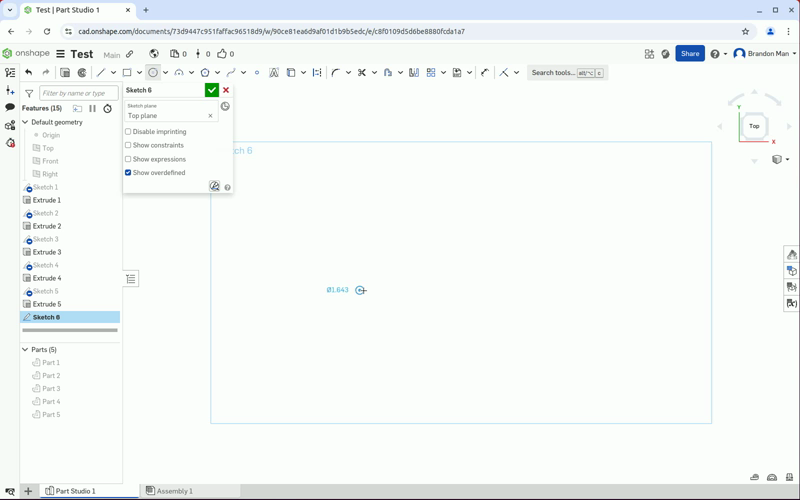
click(363, 290)
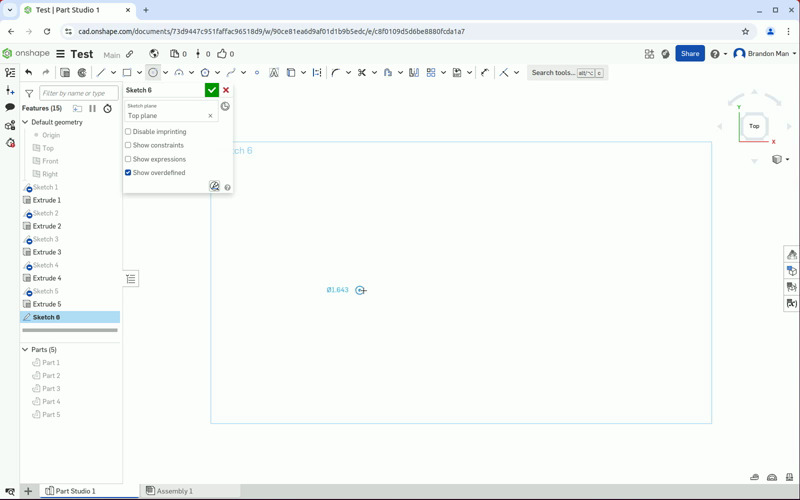
key(esc)
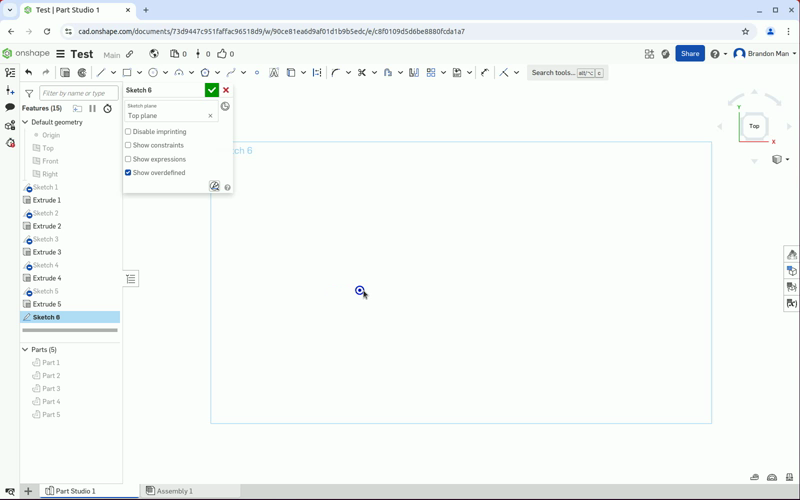
mouse_move(359, 292)
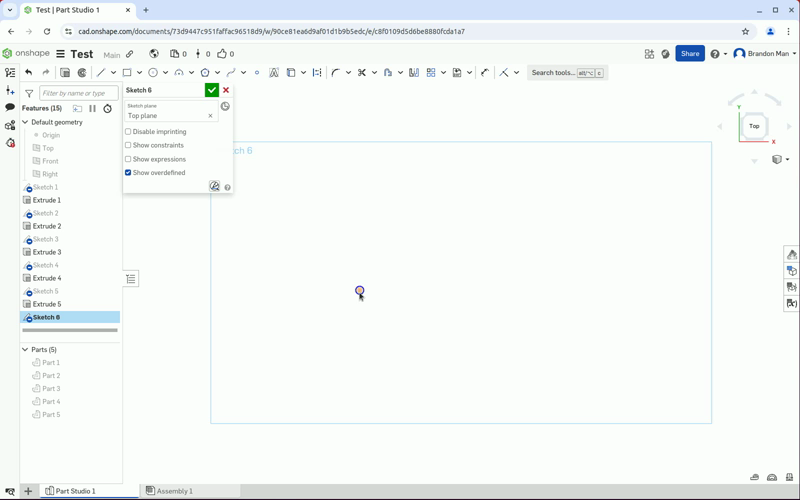
scroll(6)
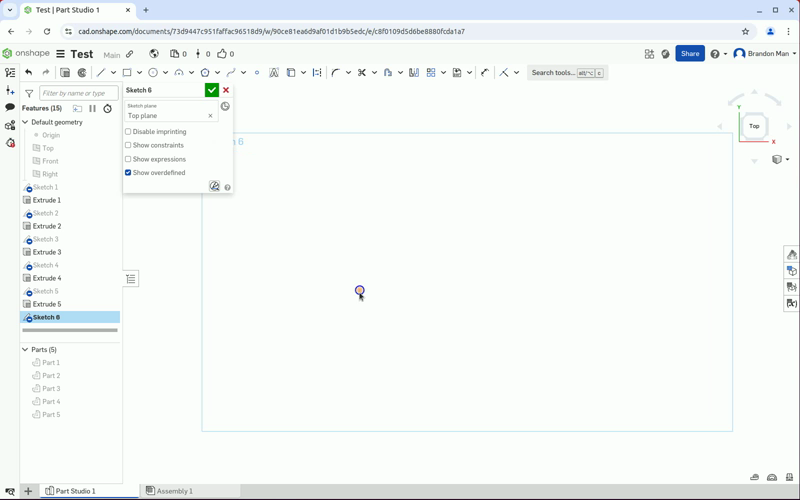
scroll(6)
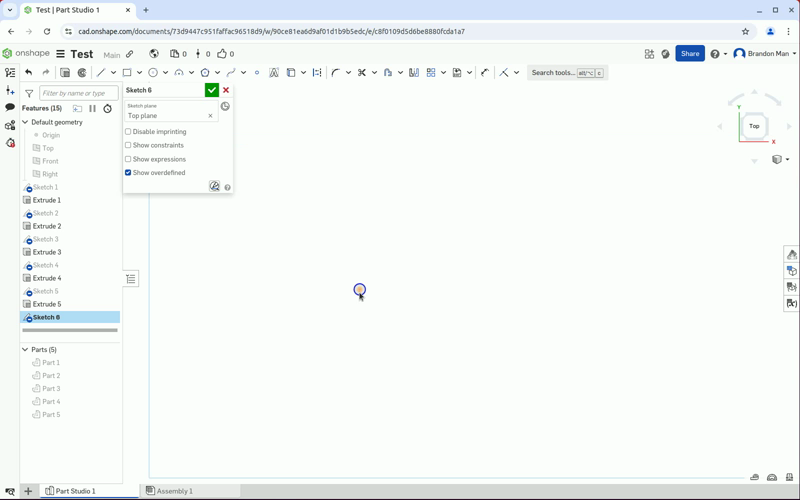
scroll(6)
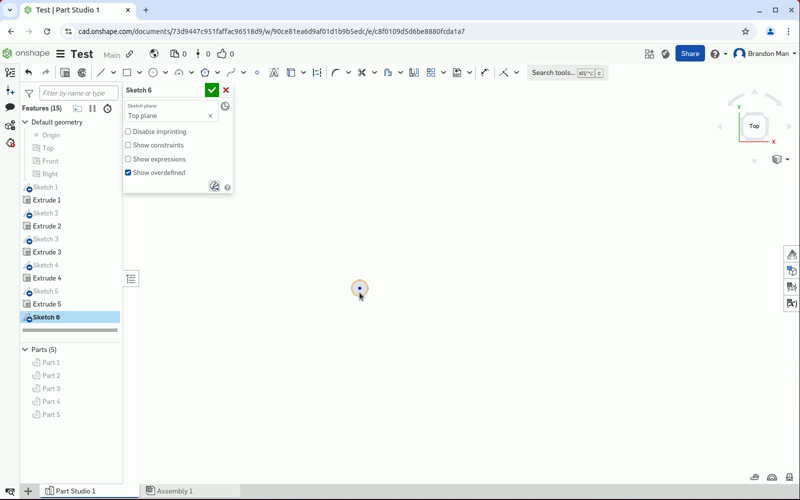
scroll(6)
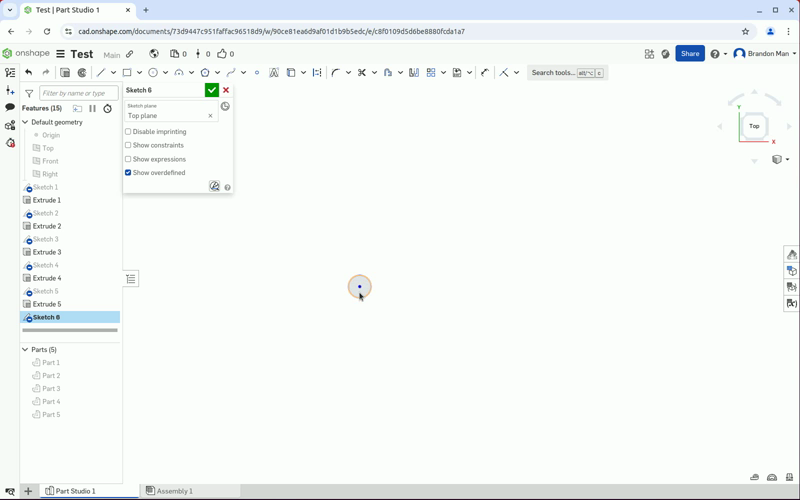
scroll(6)
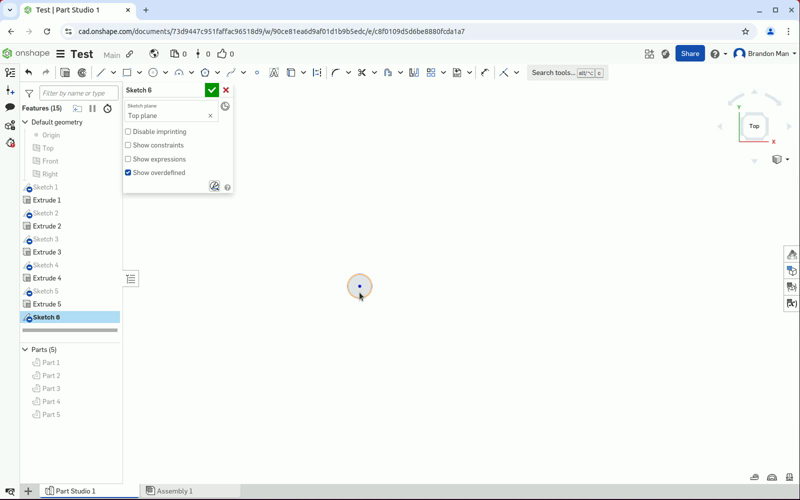
scroll(6)
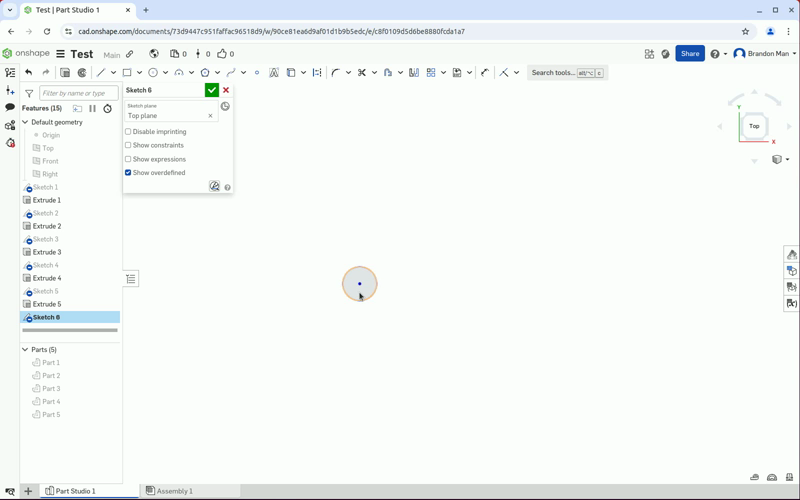
scroll(6)
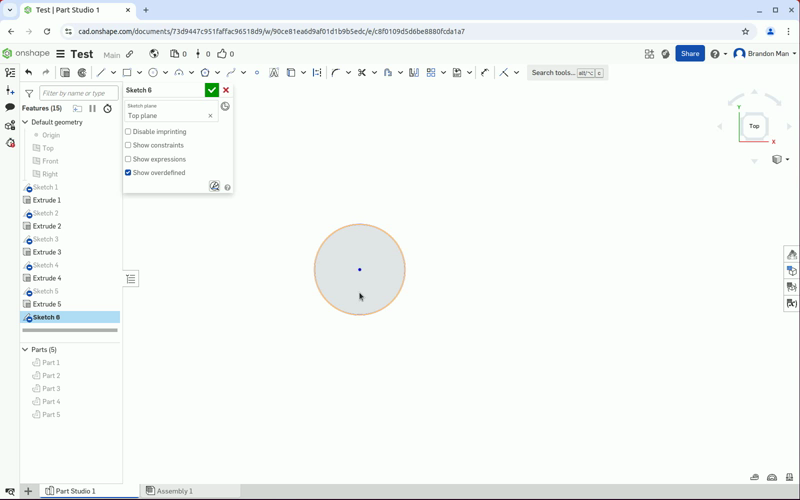
click(359, 292)
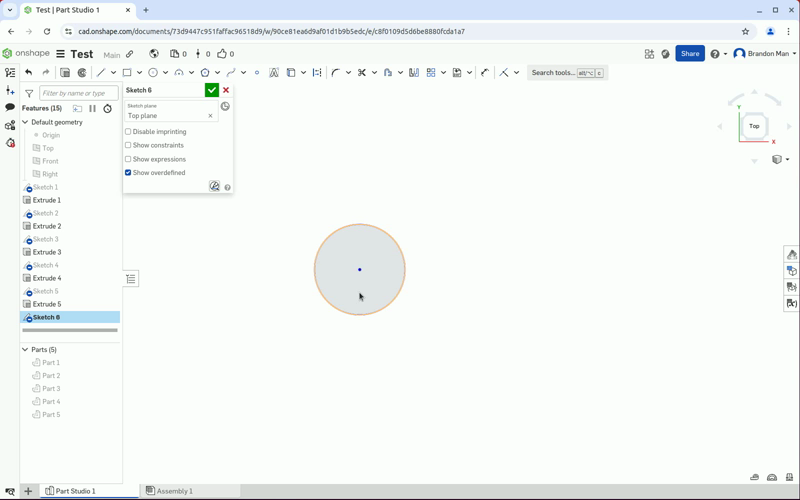
scroll(-6)
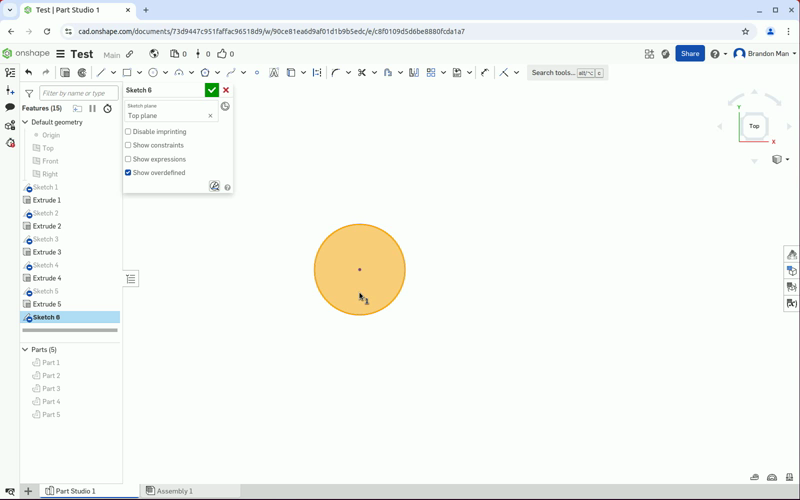
scroll(-6)
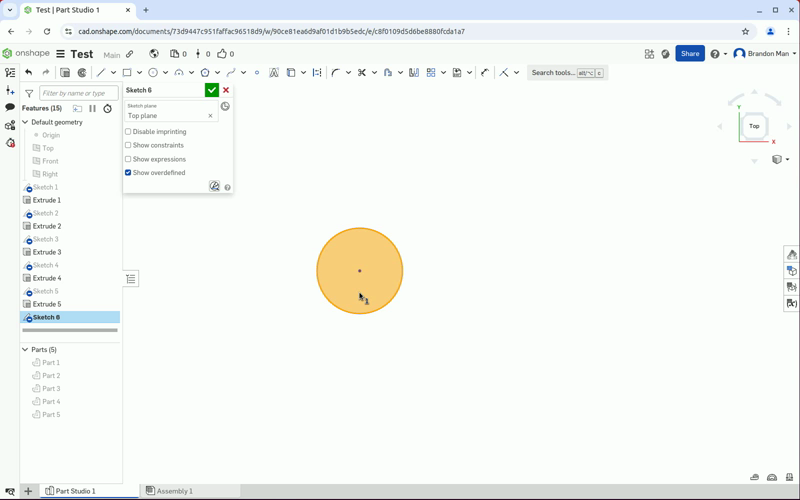
scroll(-6)
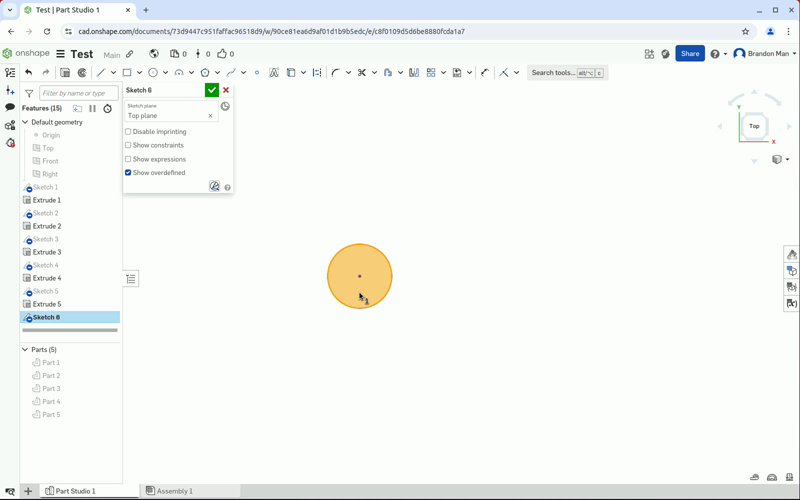
scroll(-6)
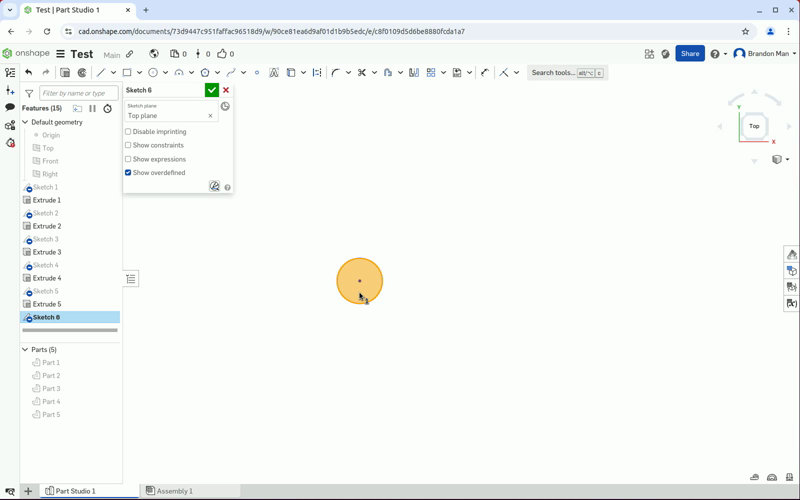
scroll(-6)
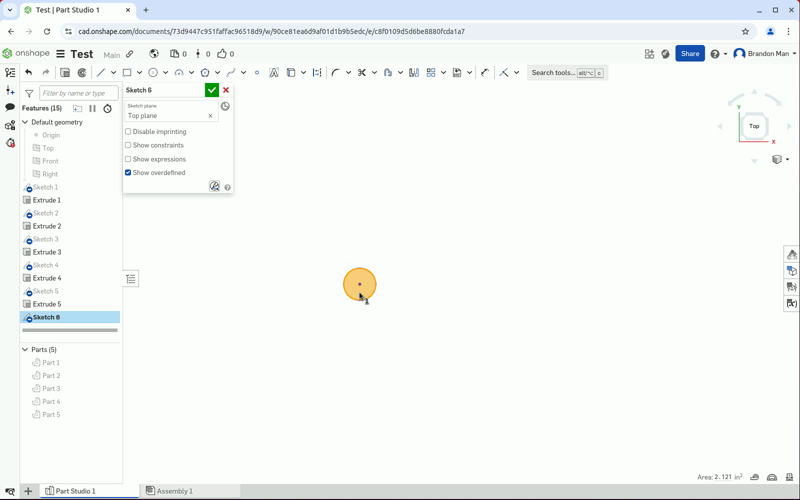
scroll(-6)
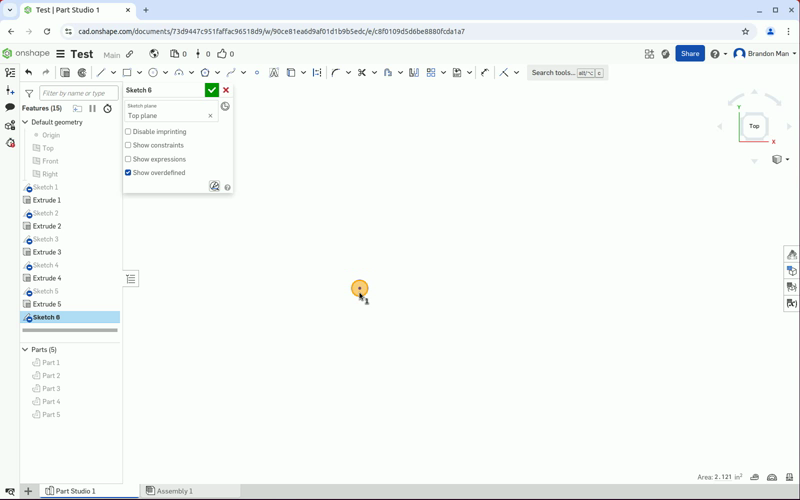
scroll(-6)
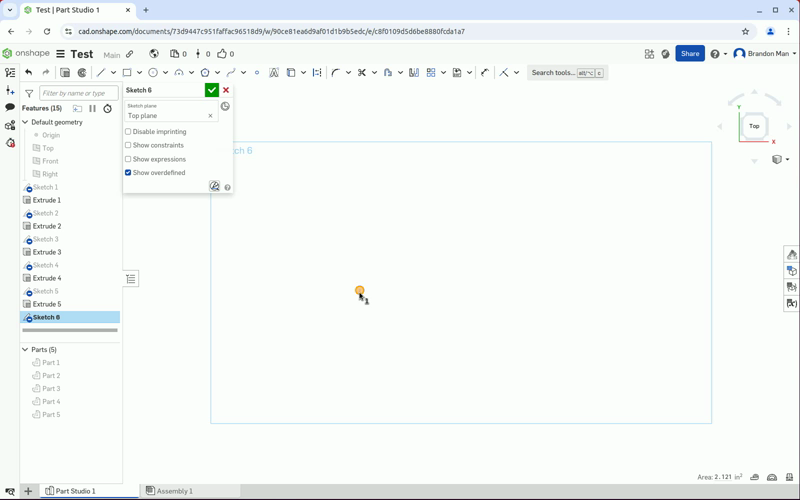
mouse_move(73, 352)
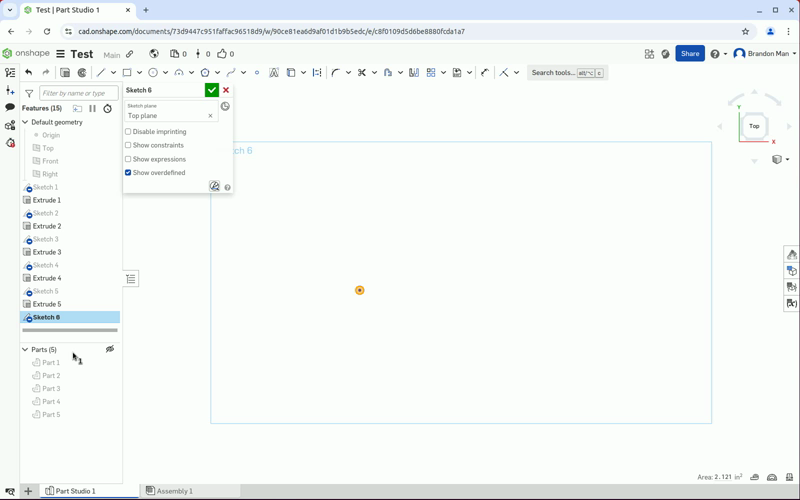
key(shift+y)
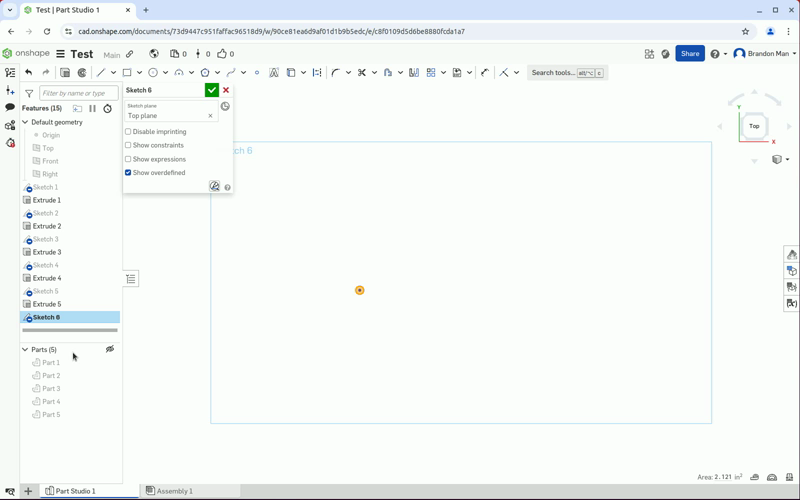
key(shift+e)
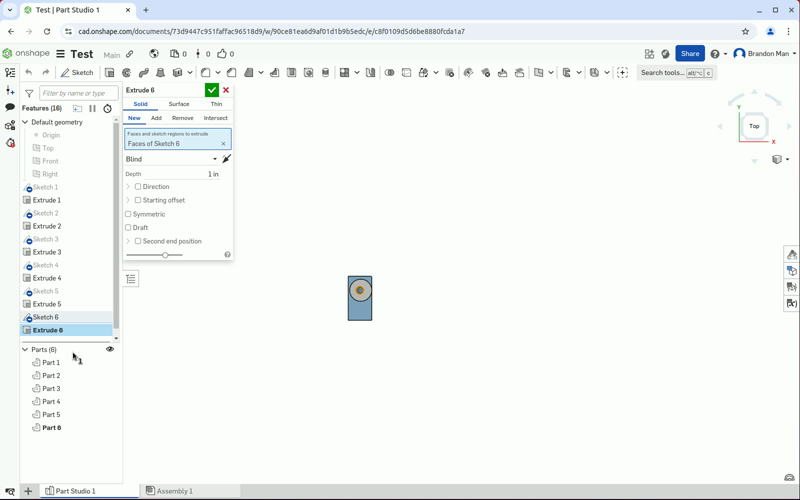
mouse_move(143, 106)
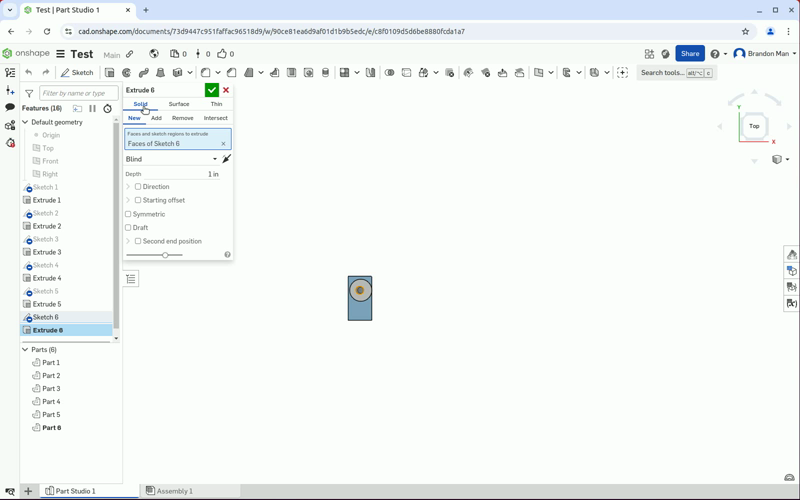
click(143, 106)
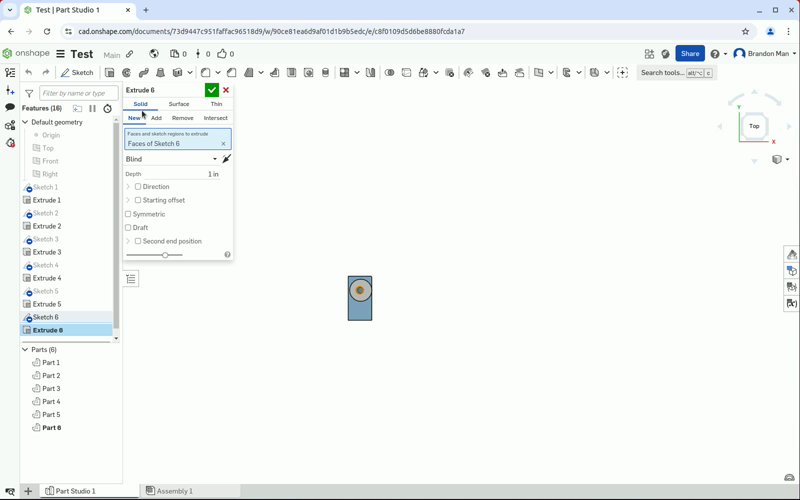
mouse_move(137, 120)
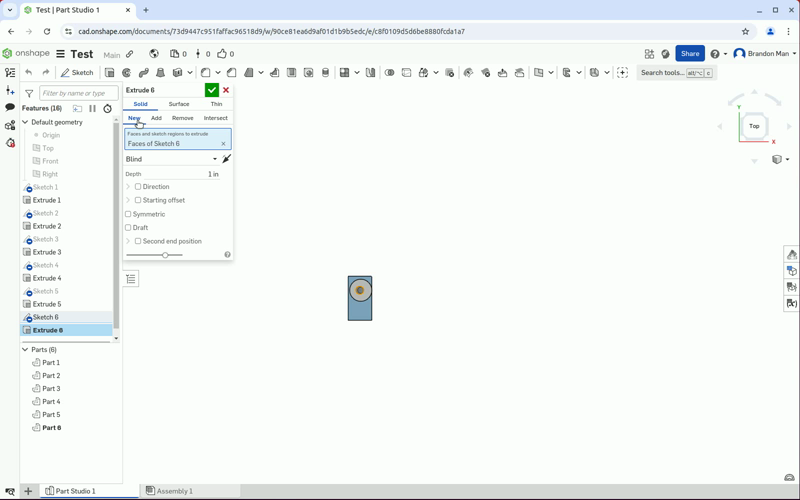
click(137, 120)
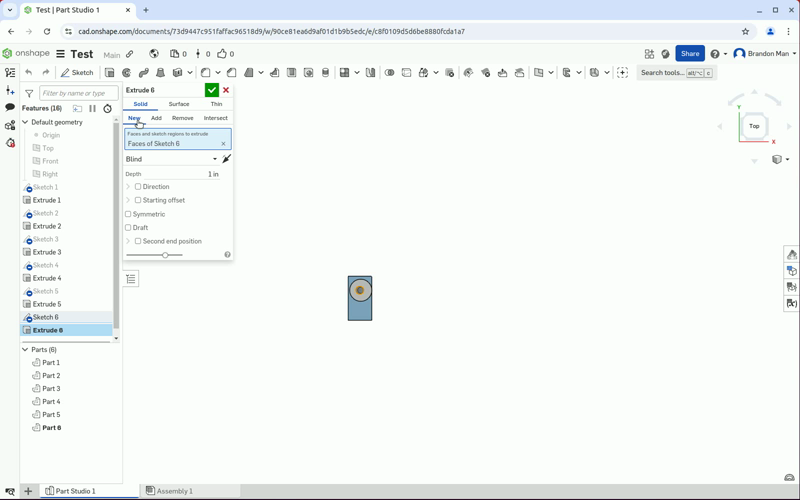
key(tab, 4)
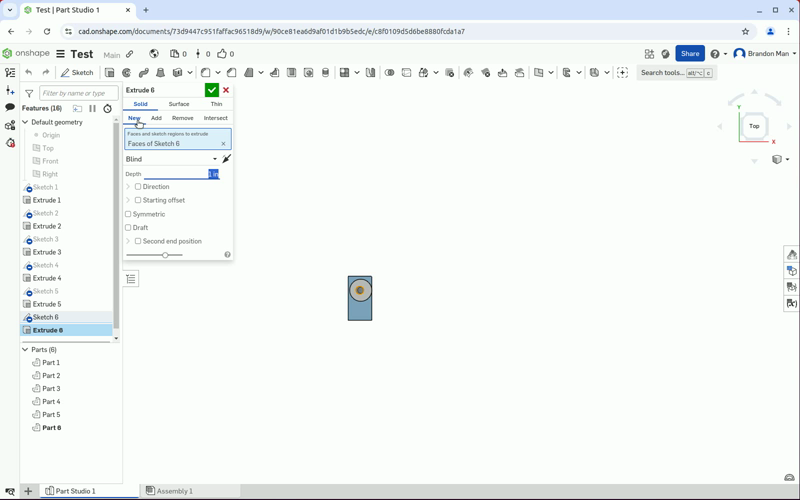
text(11.073)
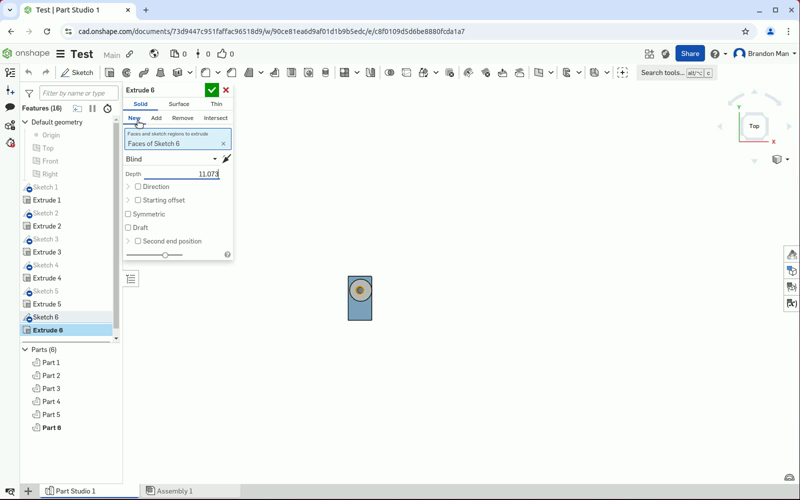
key(enter)
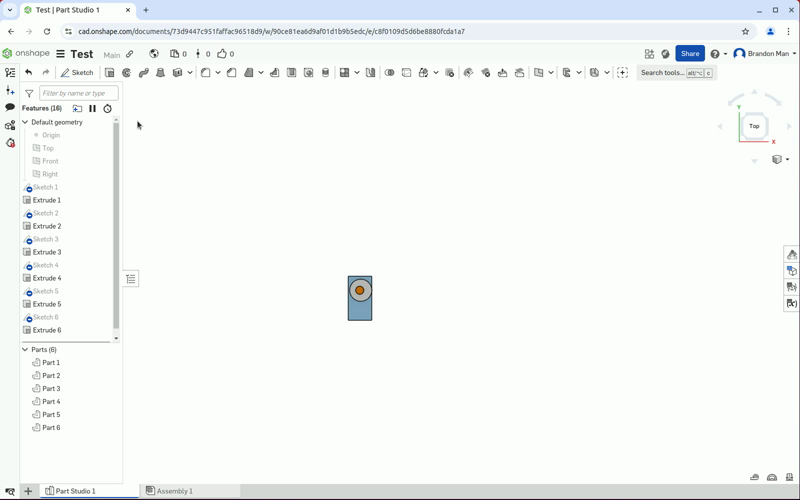
key(shift+h)
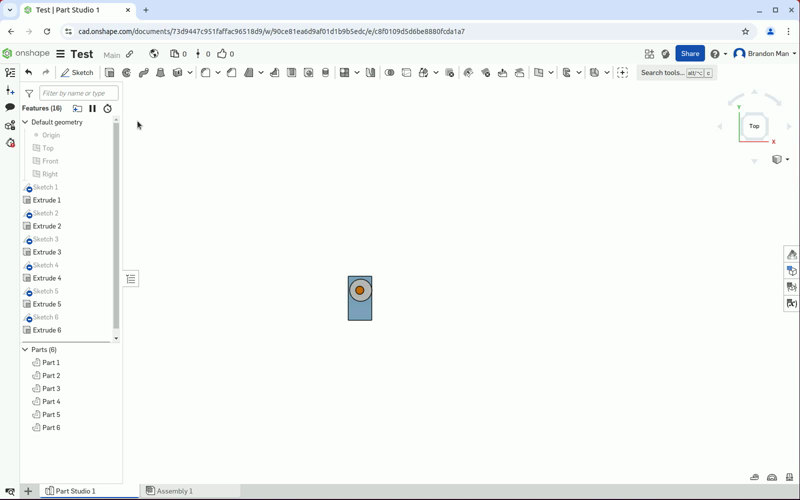
key(shift+h)
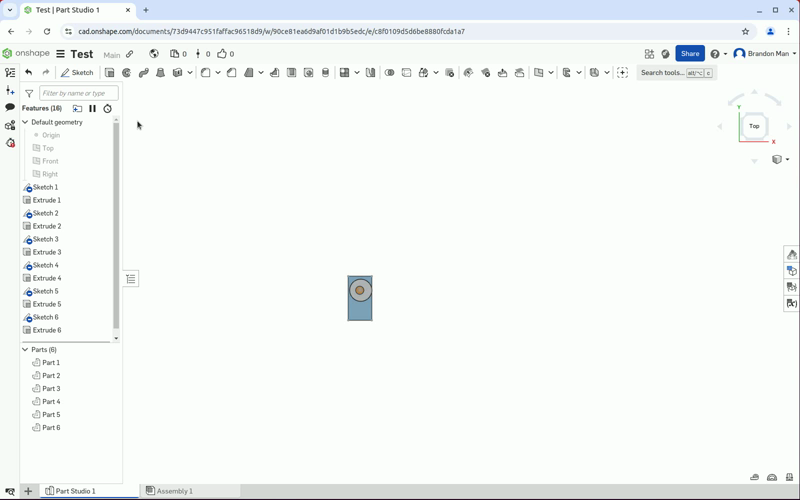
key(shift+7)
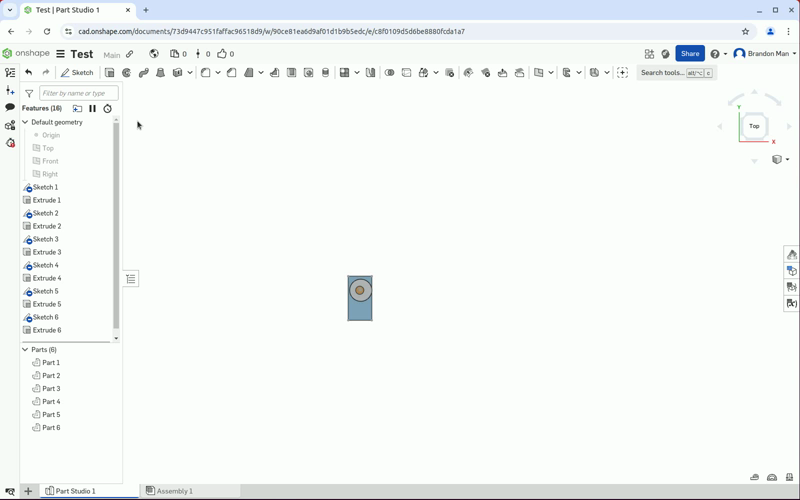
key(up, 3)
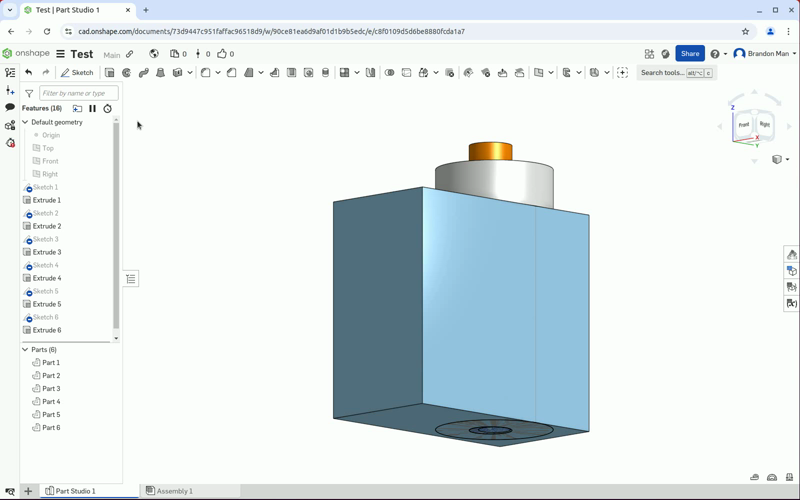
key(left, 3)
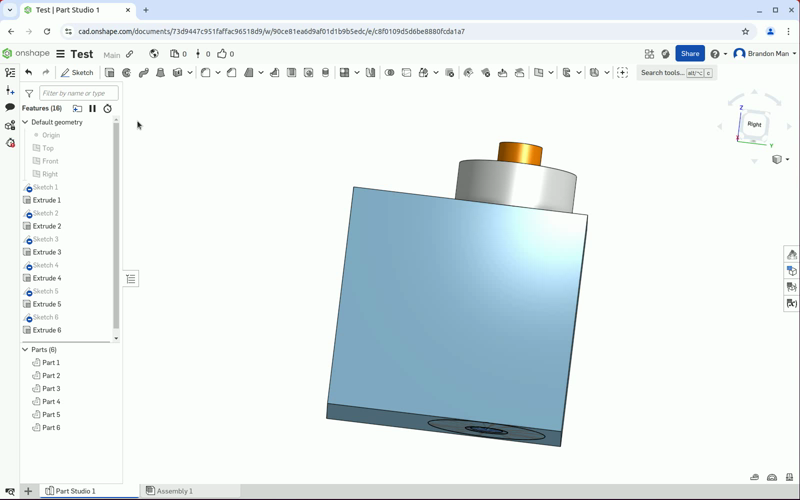
key(right, 3)
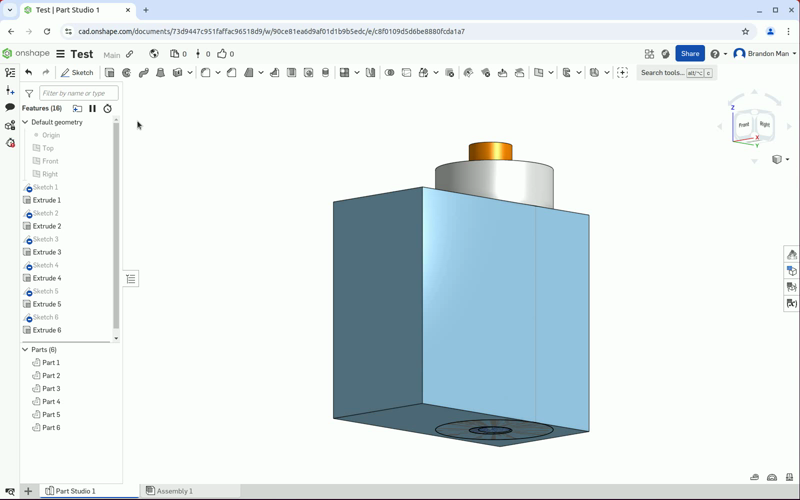
key(down, 3)
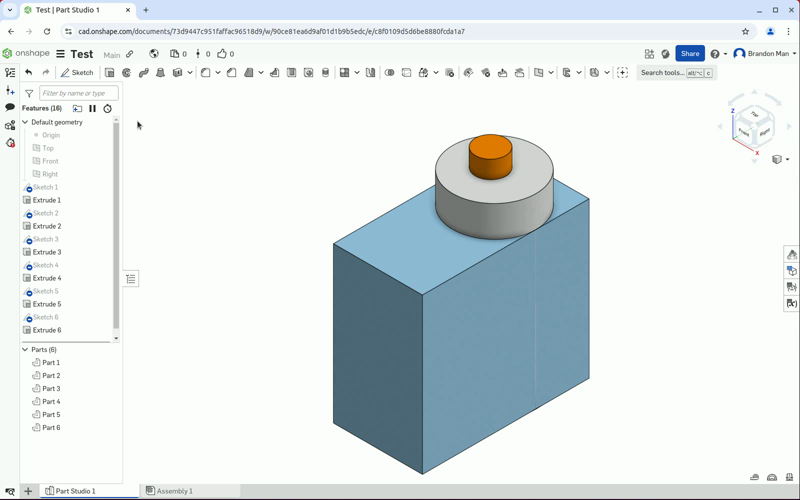
mouse_move(69, 189)
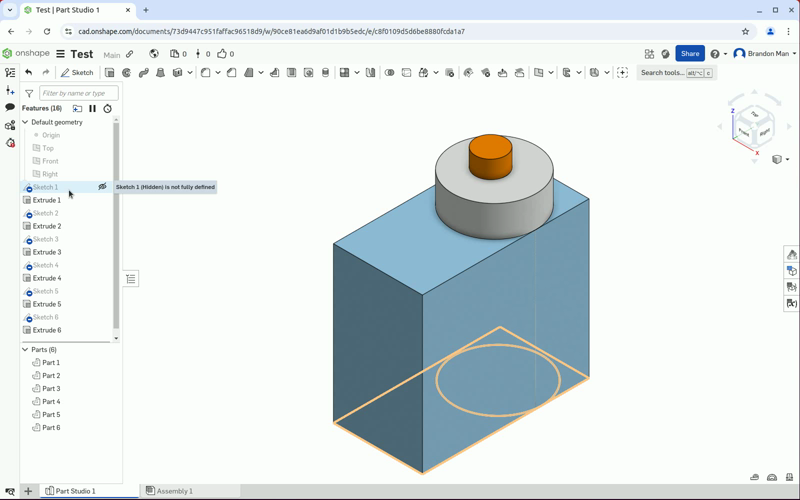
click(69, 189)